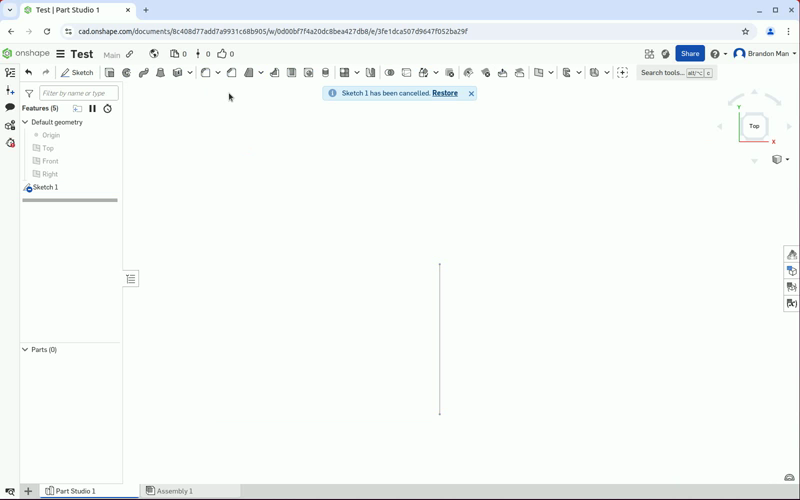
key(shift+h)
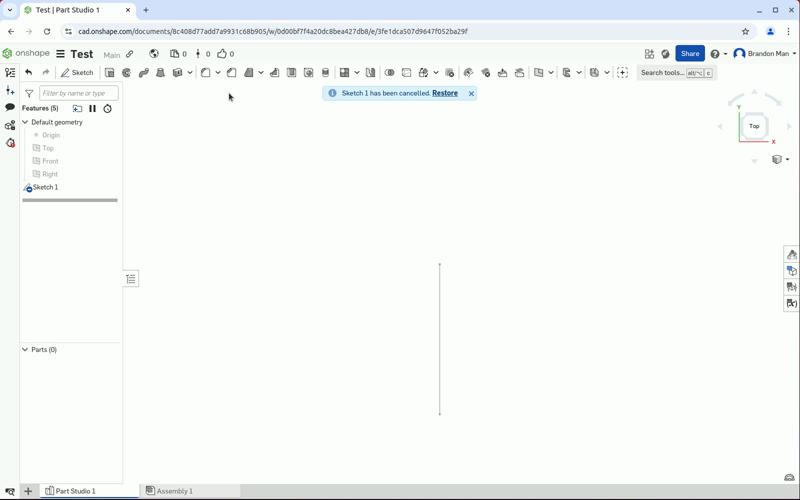
key(shift+s)
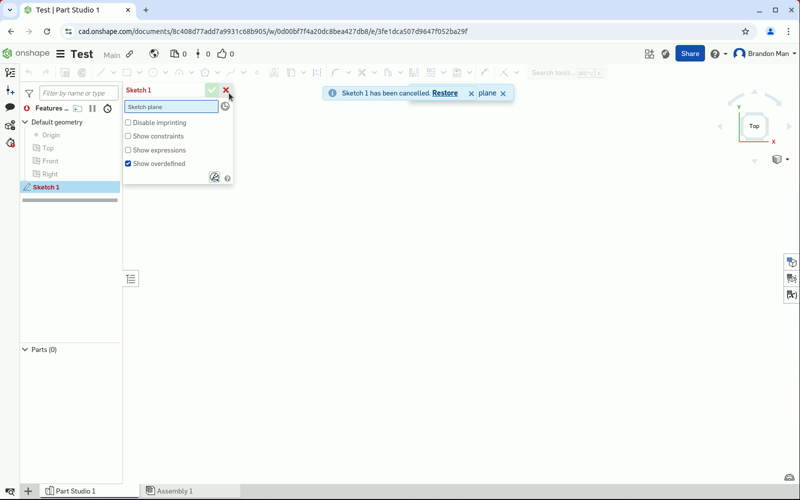
mouse_move(73, 150)
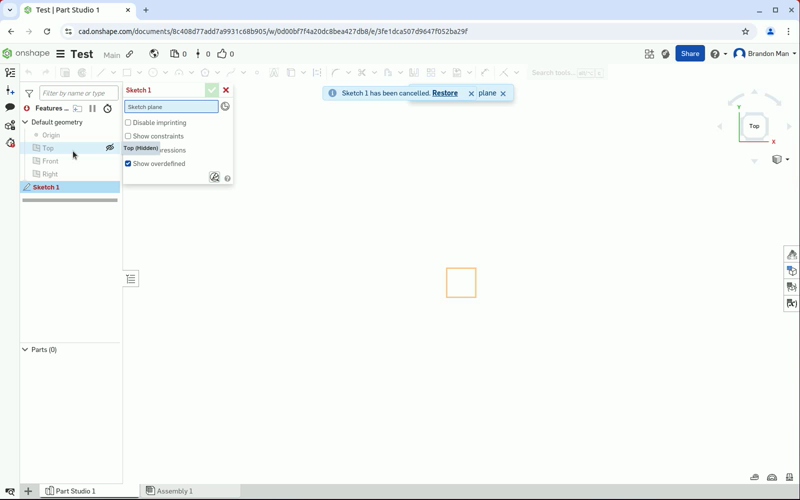
click(73, 150)
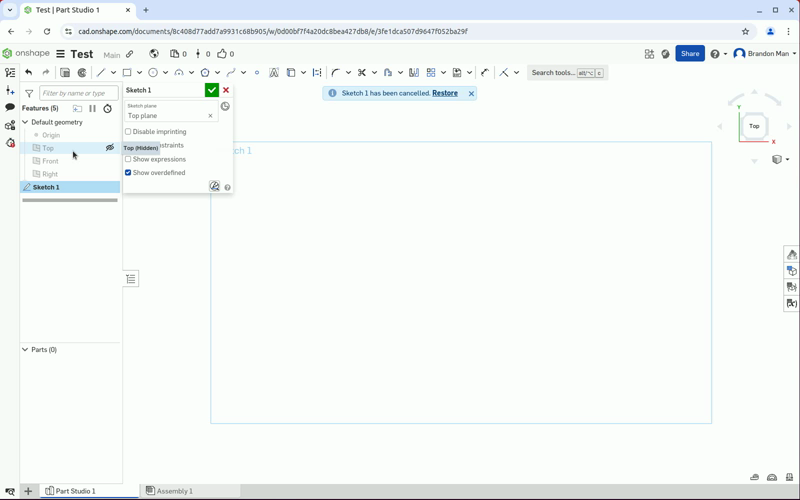
mouse_move(73, 352)
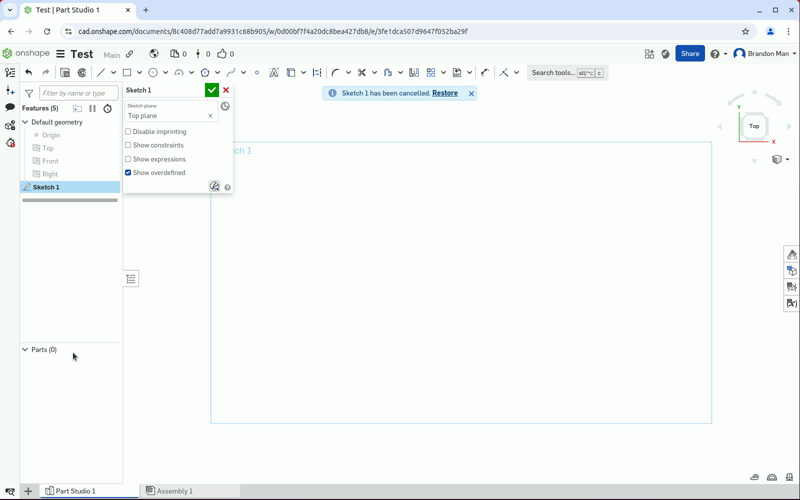
key(y)
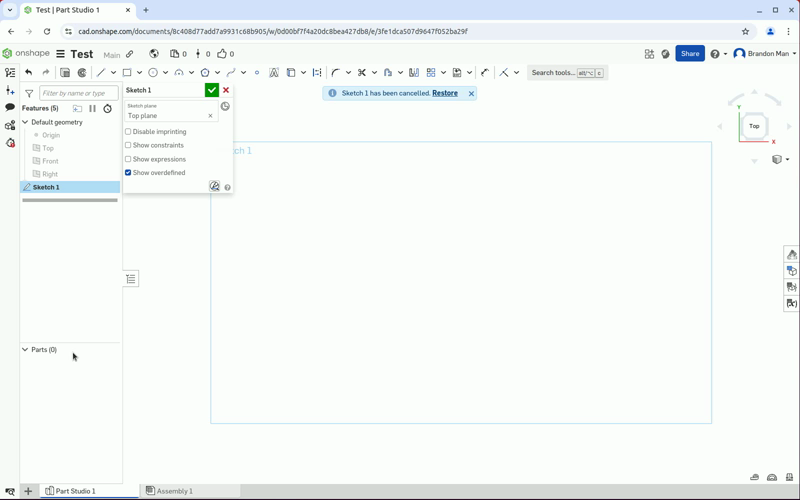
key(l)
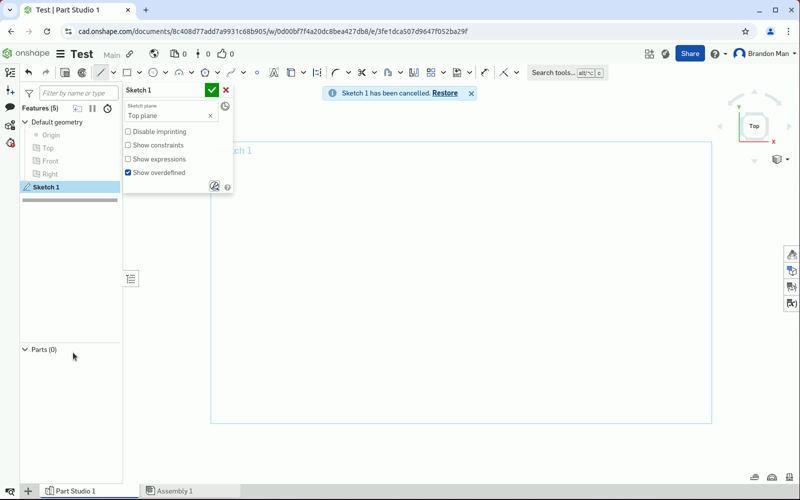
key_down(shift)
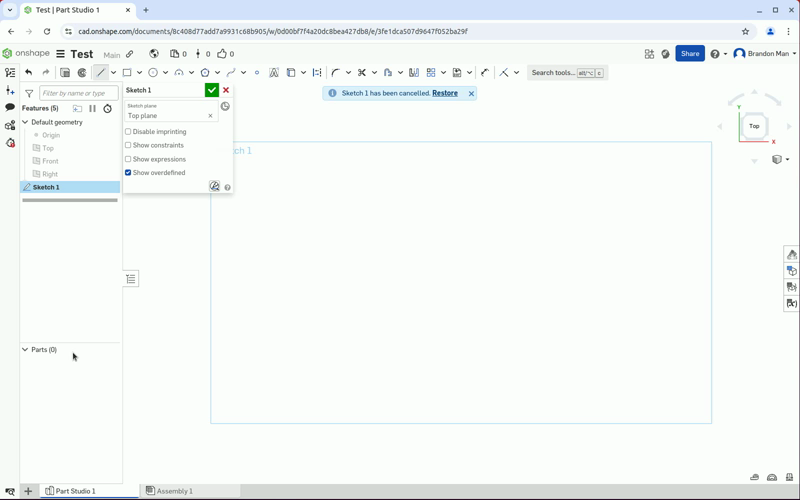
mouse_move(348, 395)
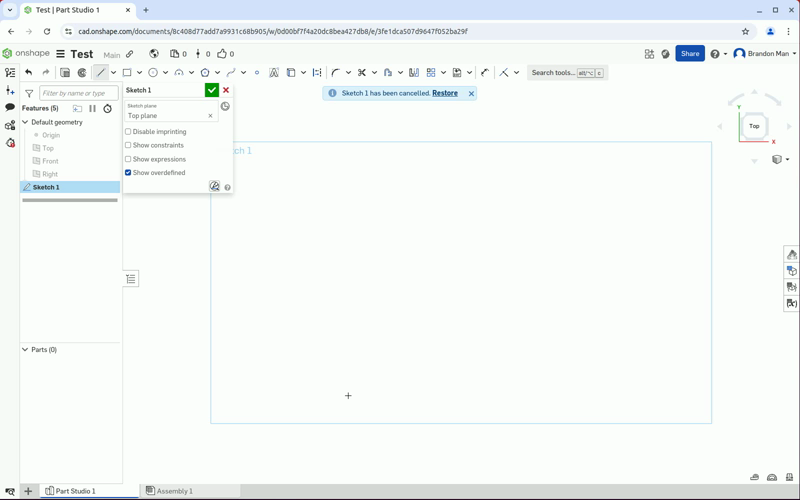
click(348, 395)
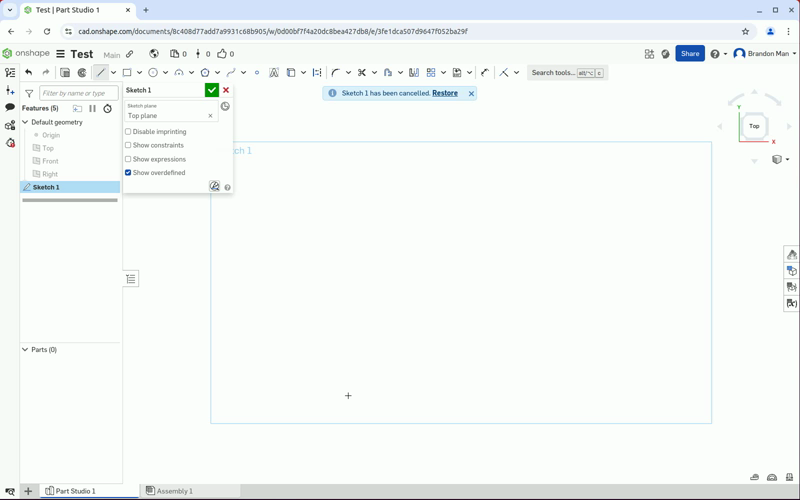
key_up(shift)
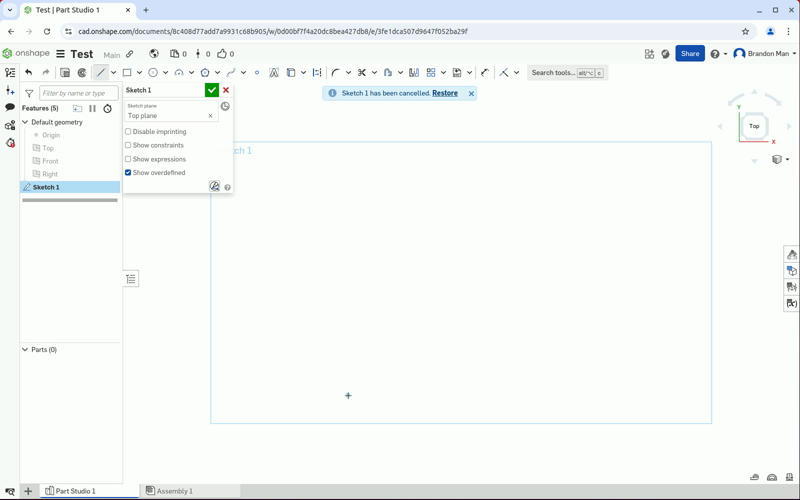
key_down(shift)
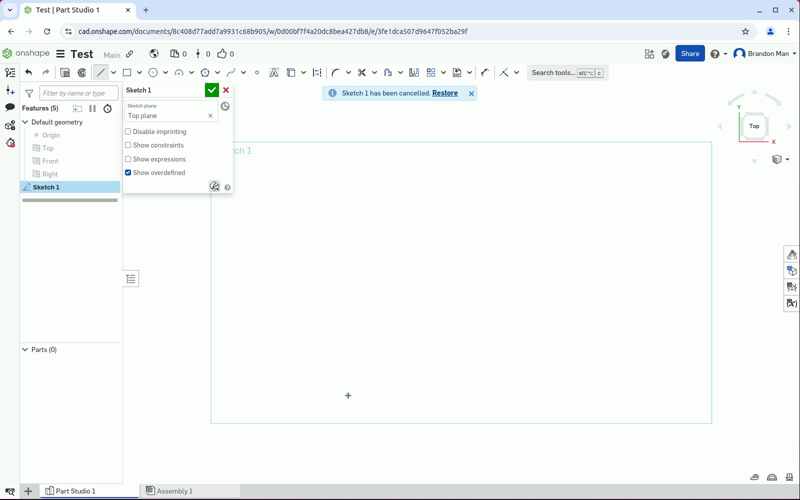
mouse_move(572, 395)
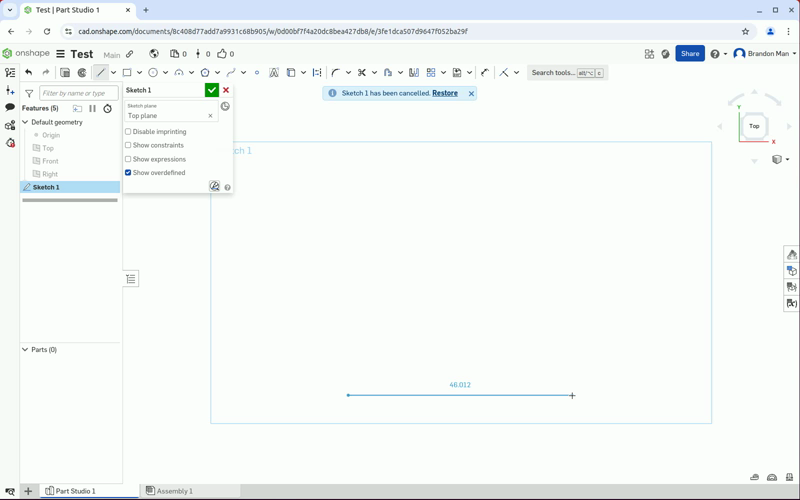
click(572, 395)
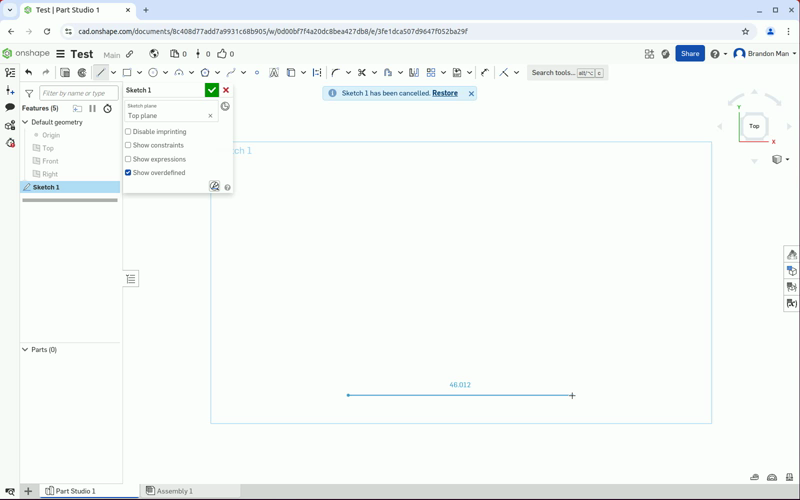
key_up(shift)
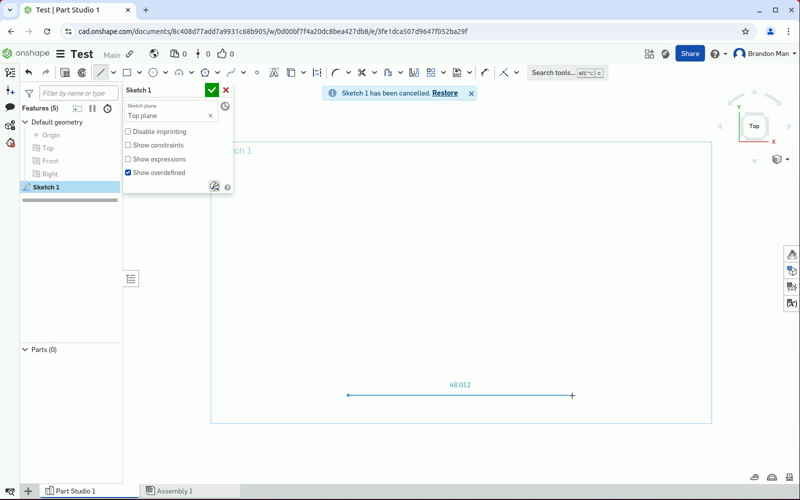
key_down(shift)
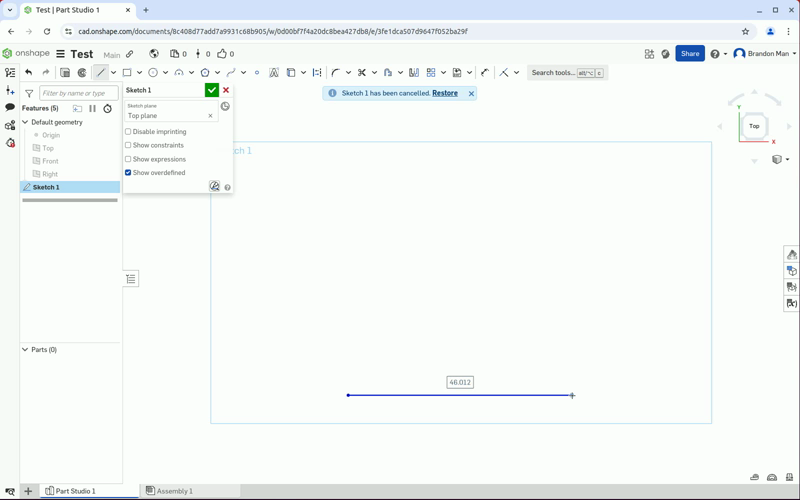
mouse_move(572, 171)
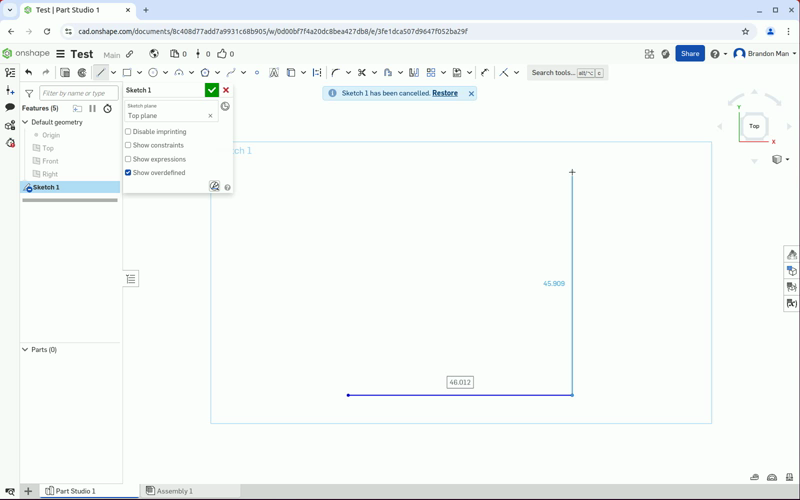
click(572, 171)
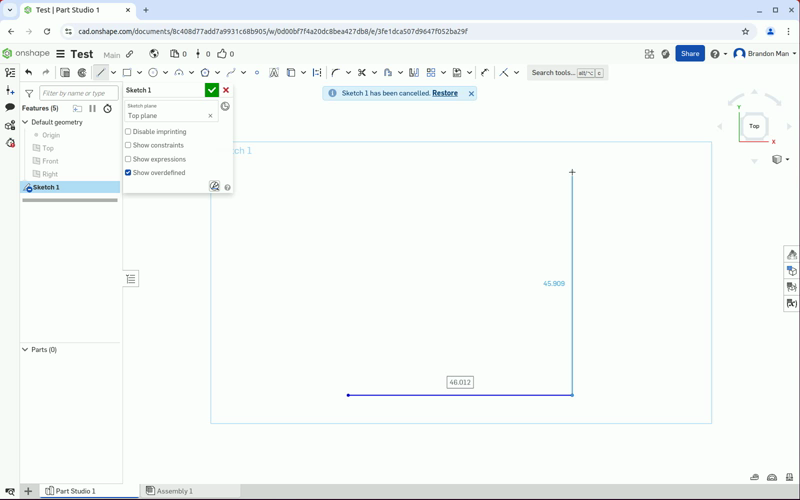
key_up(shift)
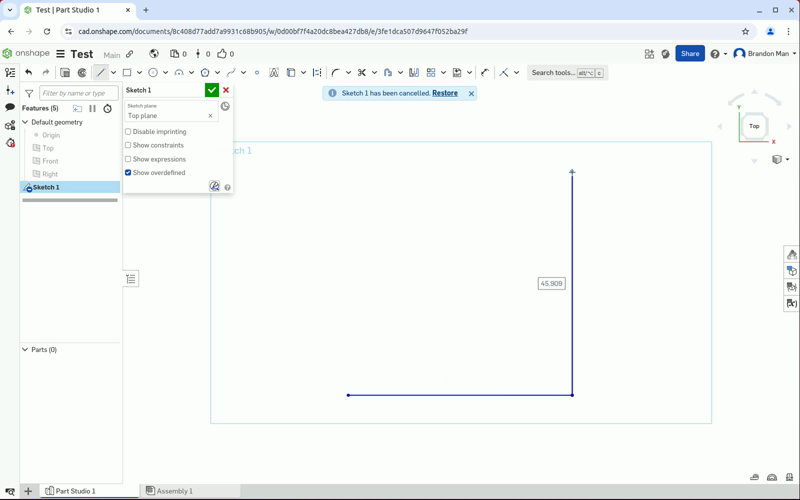
key_down(shift)
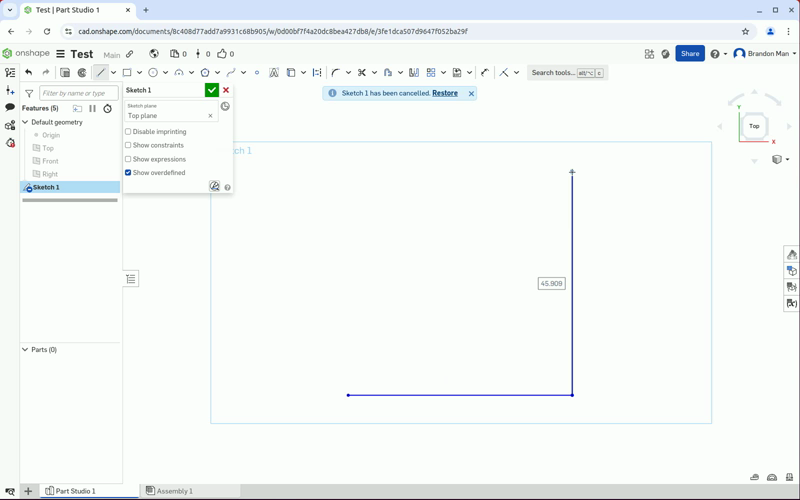
mouse_move(348, 171)
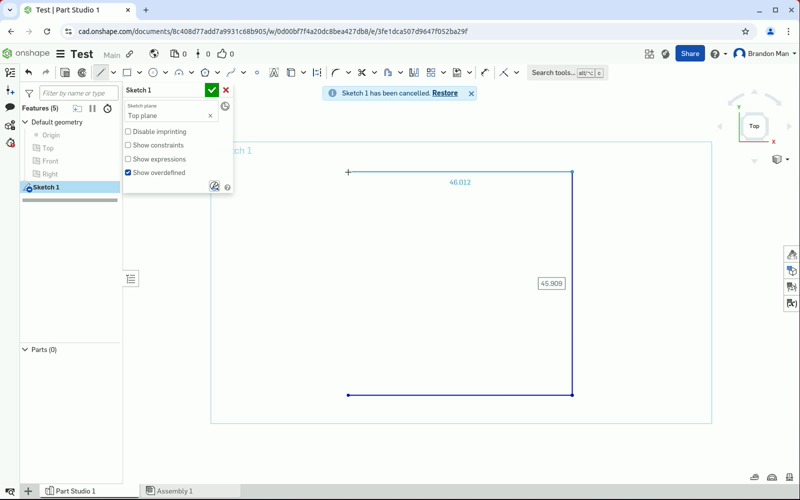
click(348, 171)
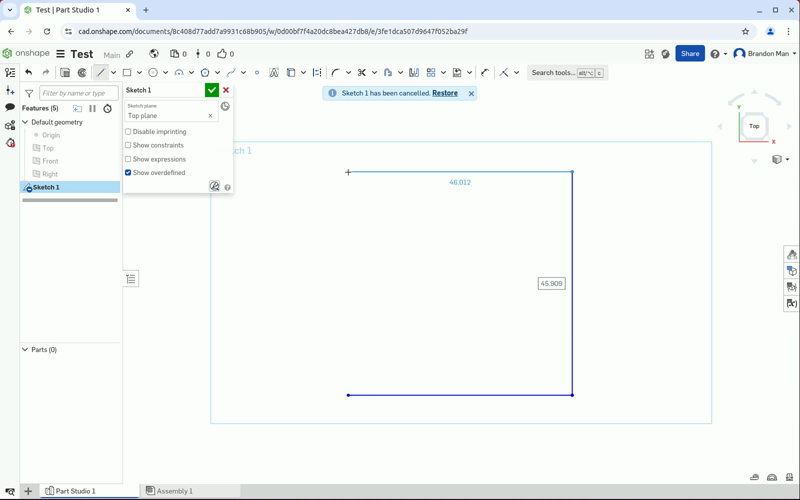
key_up(shift)
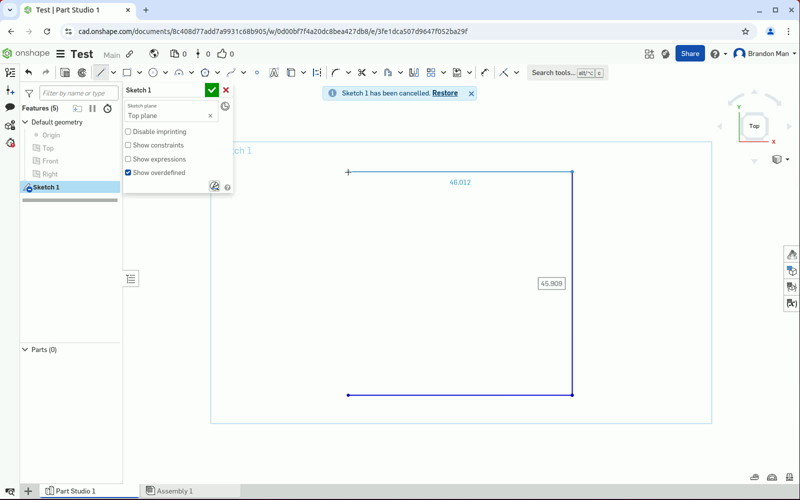
key_down(shift)
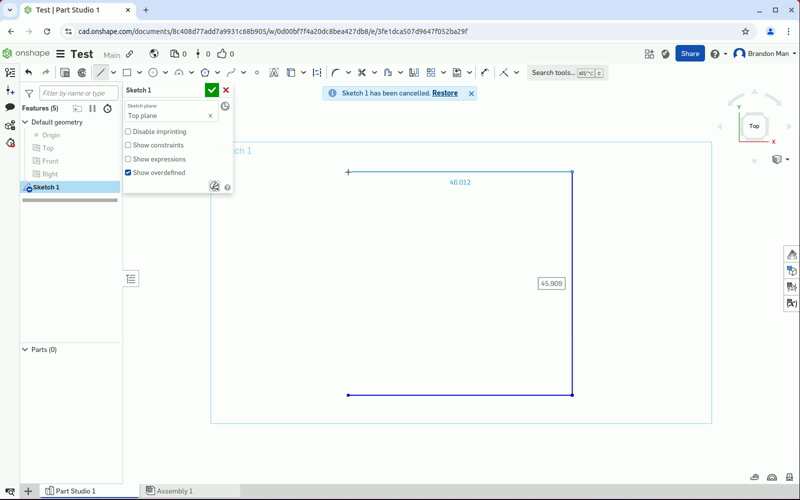
mouse_move(348, 395)
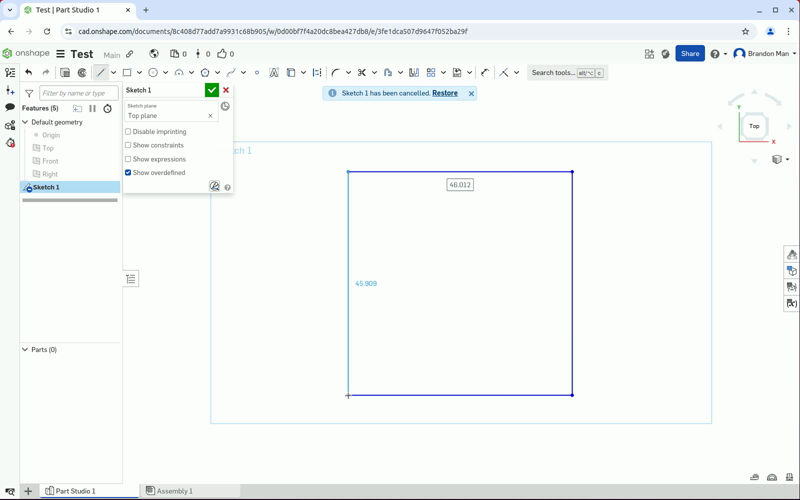
key_up(shift)
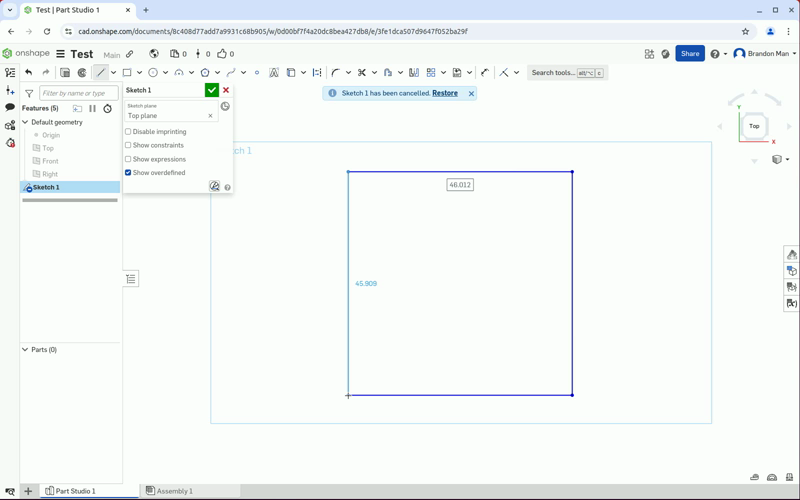
click(348, 395)
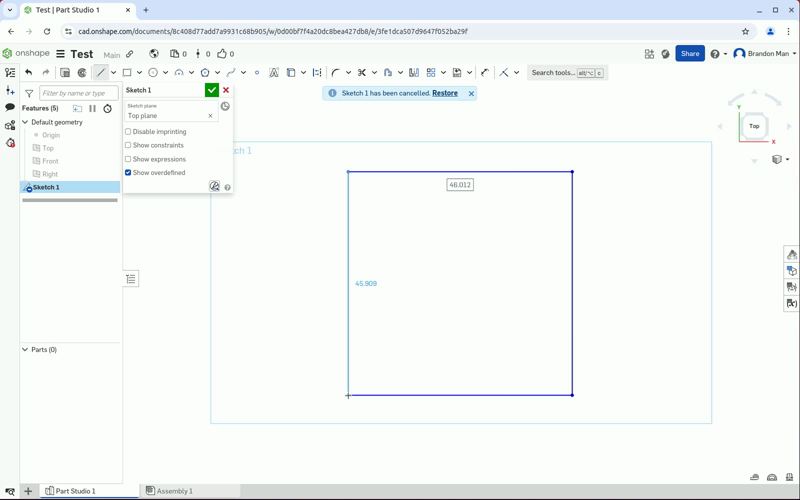
key(esc)
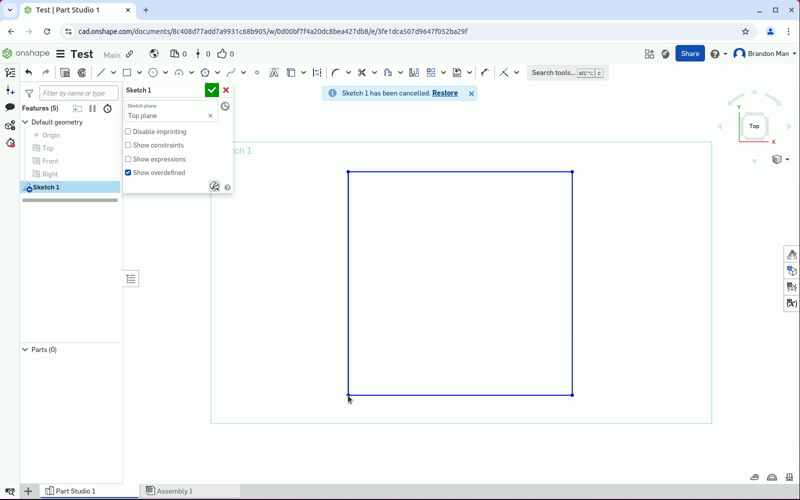
key(c)
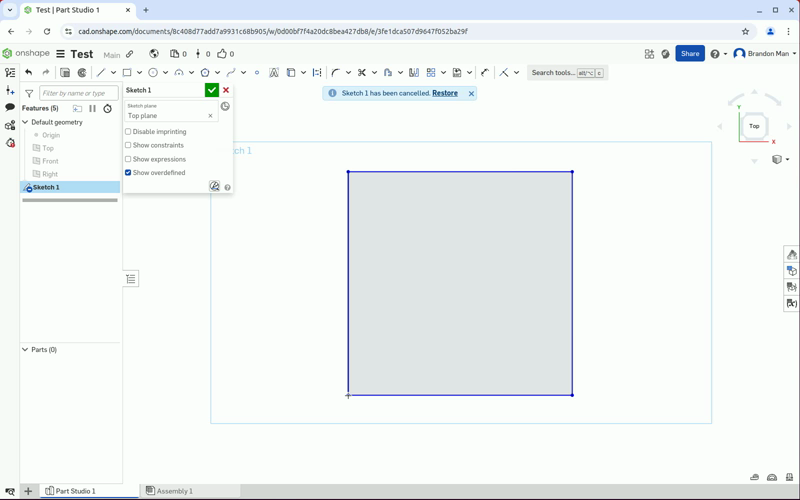
key_down(shift)
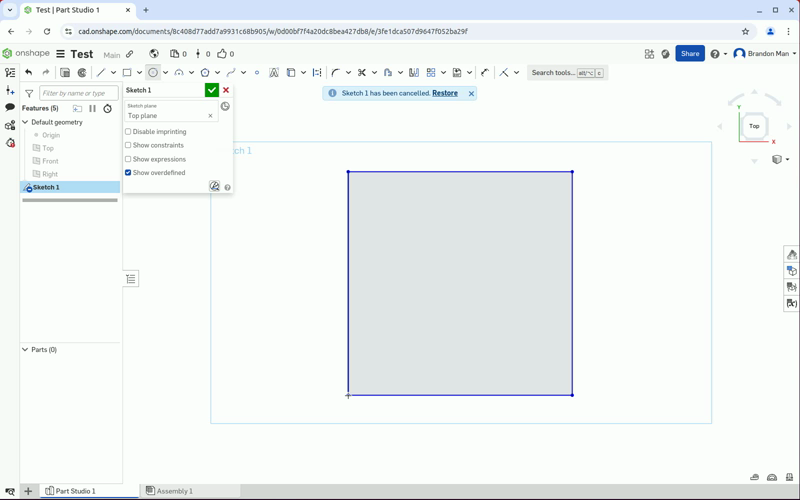
mouse_move(378, 364)
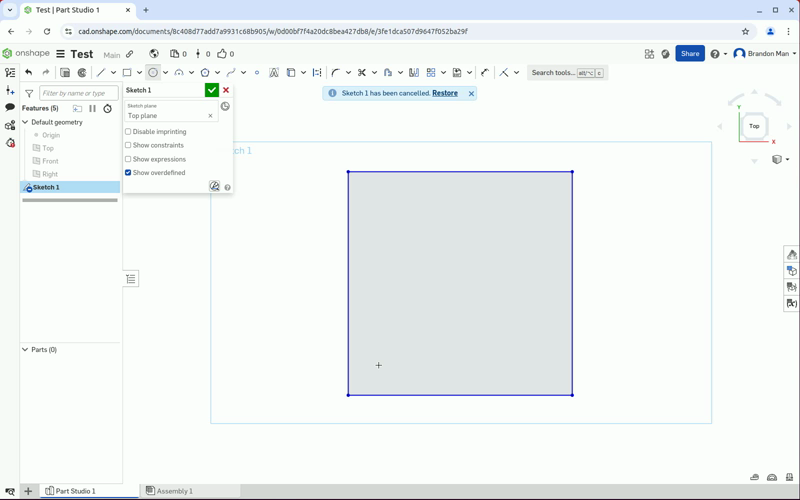
click(378, 364)
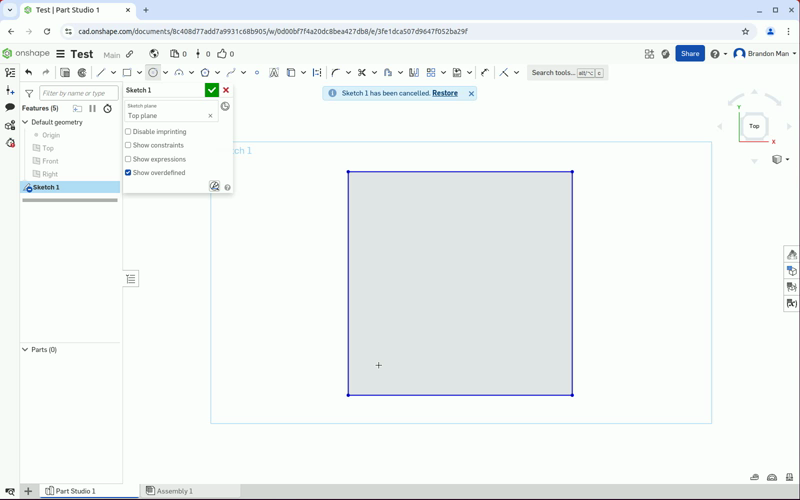
key_up(shift)
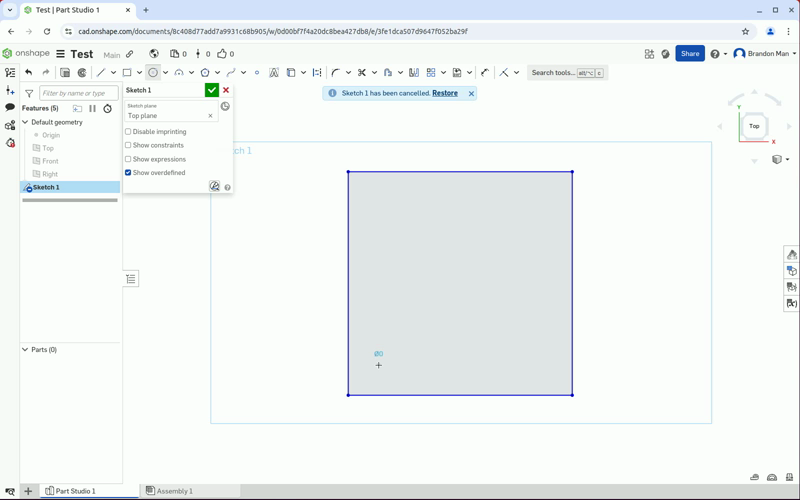
mouse_move(383, 364)
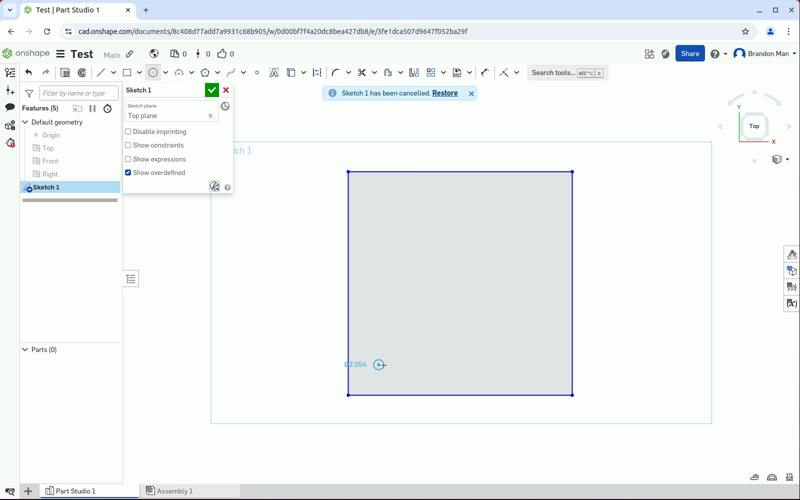
click(383, 364)
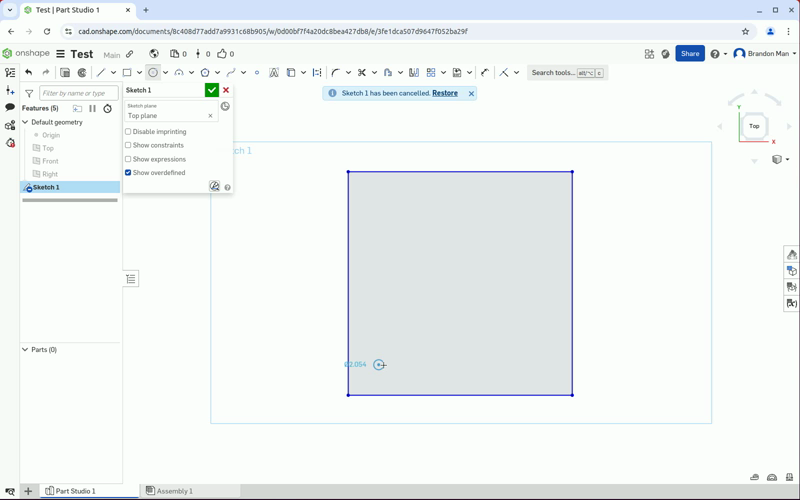
key(esc)
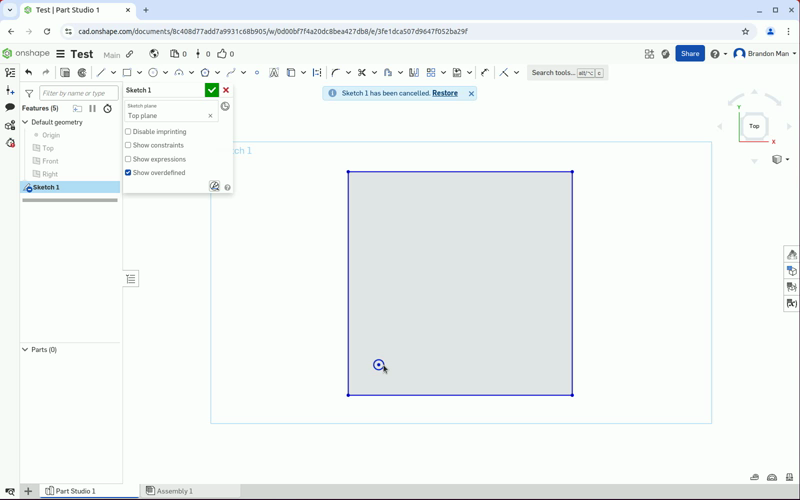
key(c)
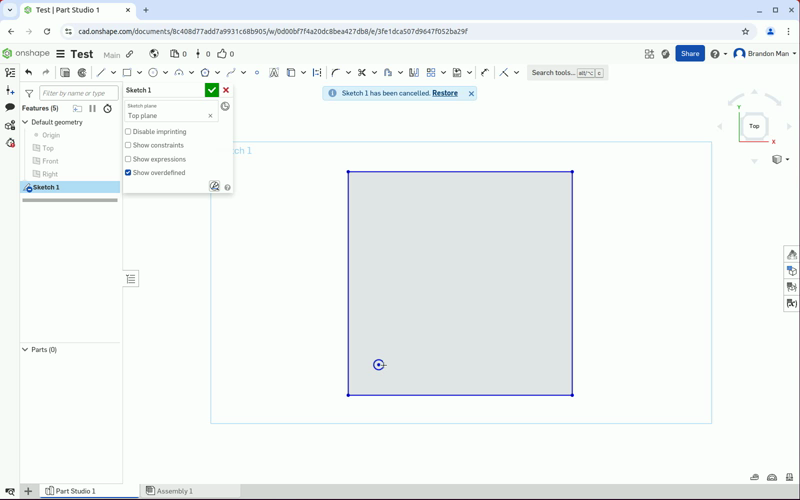
key_down(shift)
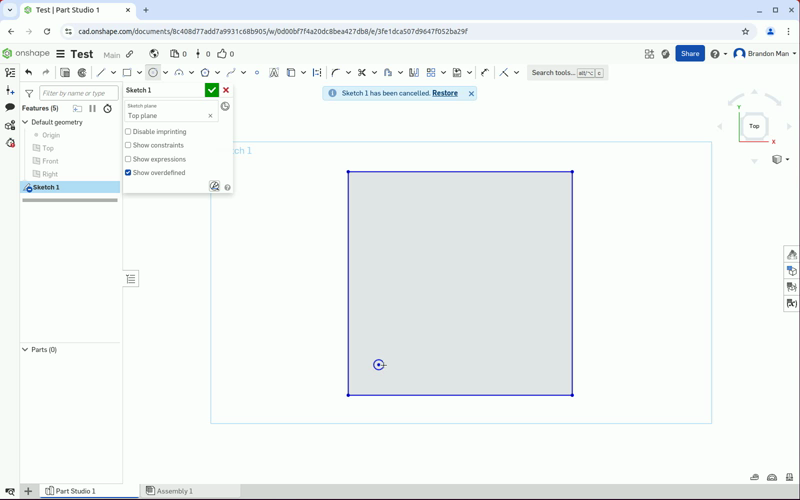
mouse_move(378, 202)
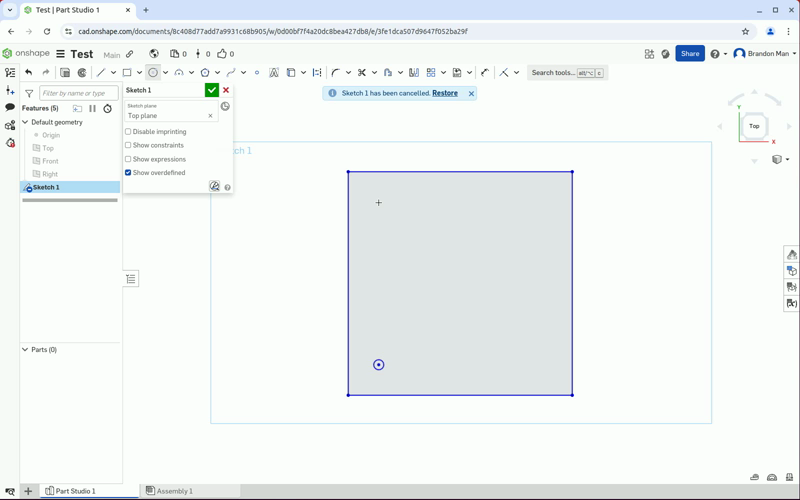
click(378, 202)
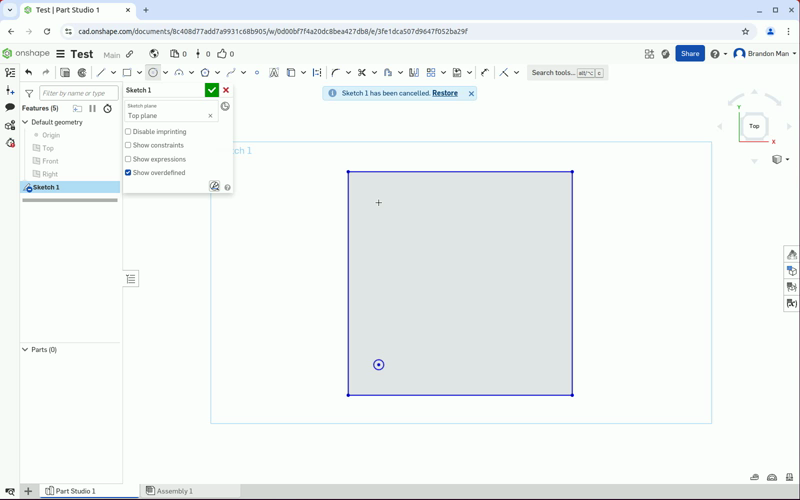
key_up(shift)
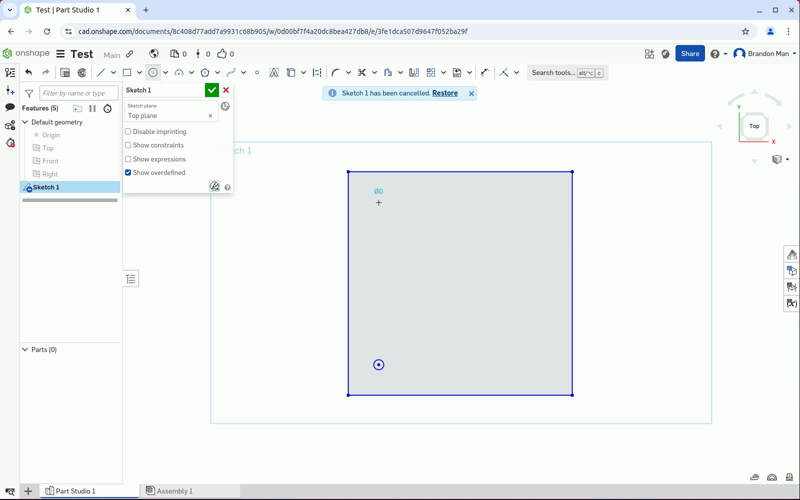
mouse_move(383, 202)
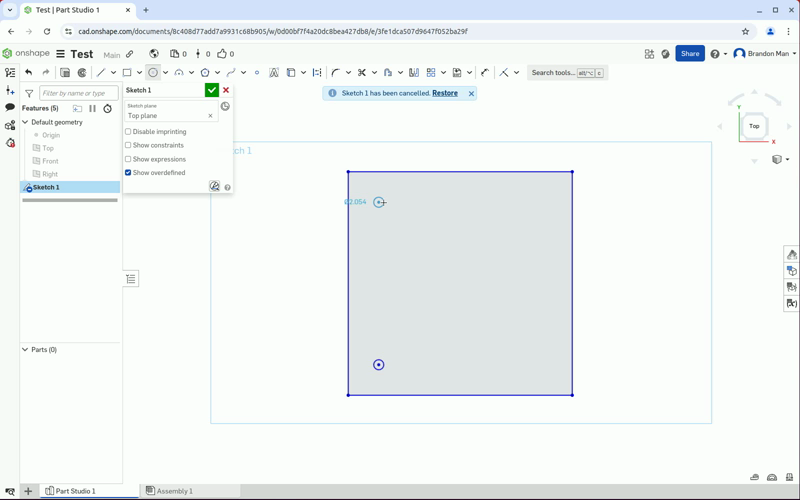
click(383, 202)
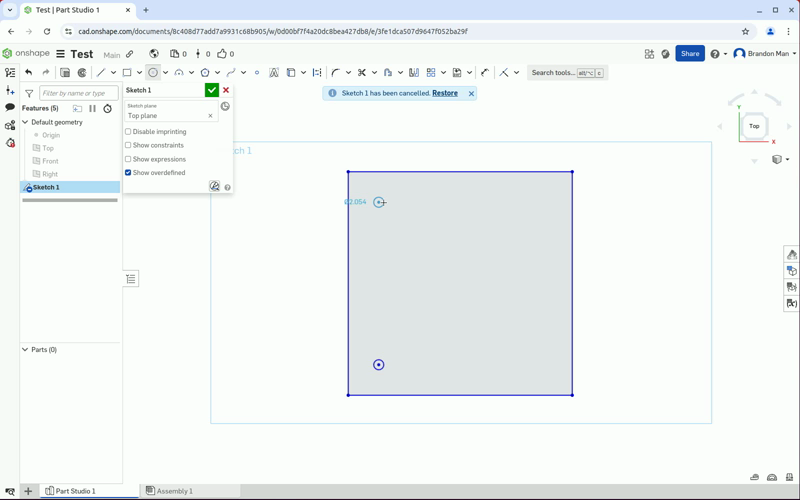
key(esc)
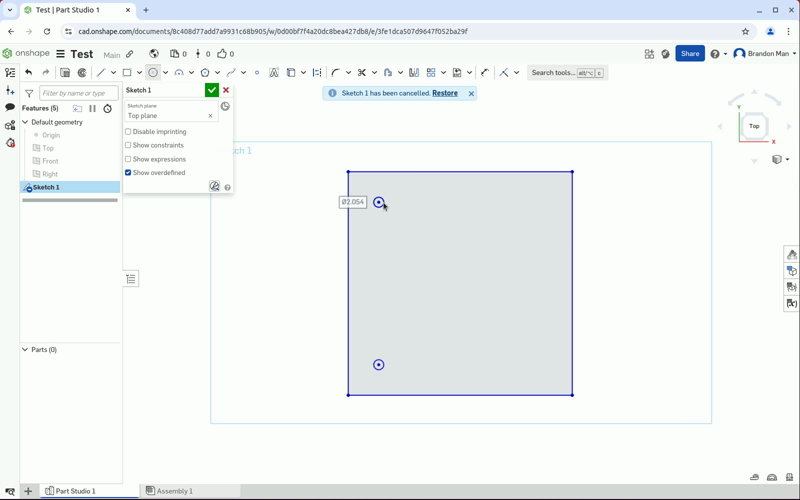
key(c)
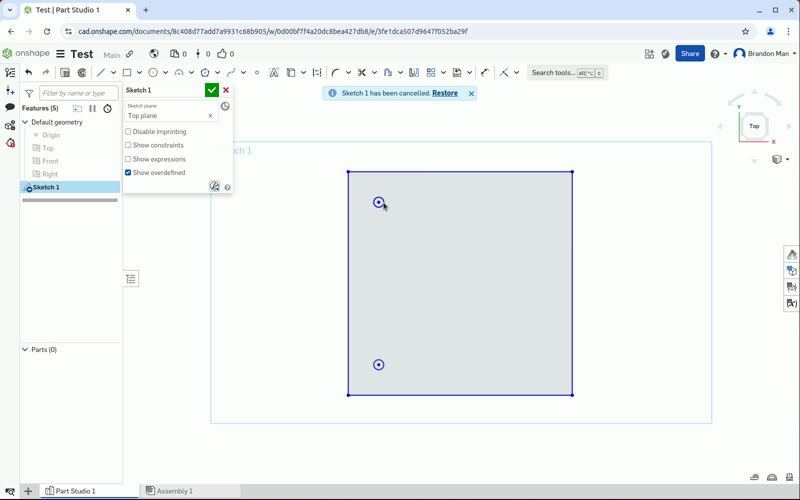
key_down(shift)
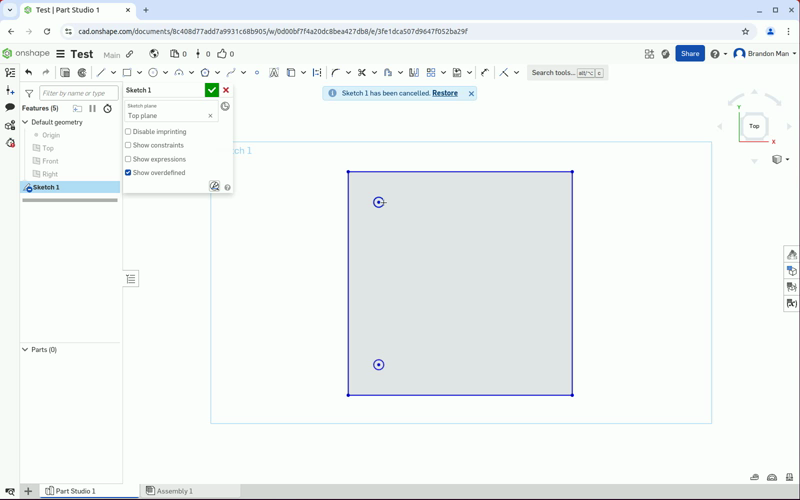
mouse_move(541, 364)
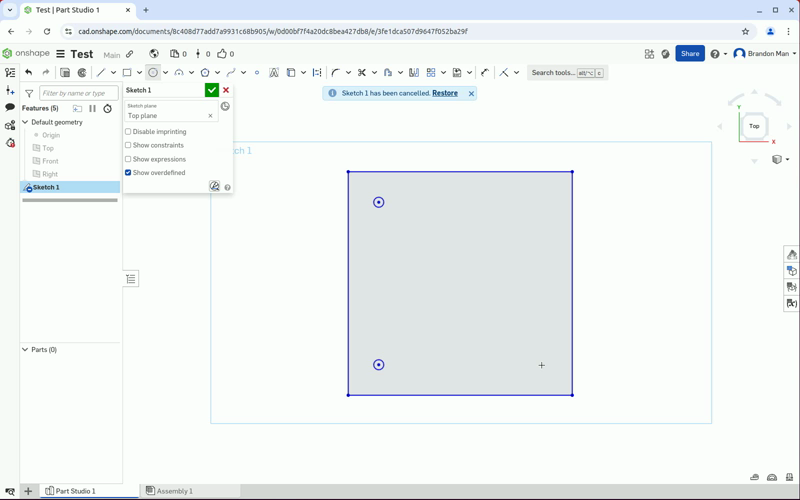
click(541, 364)
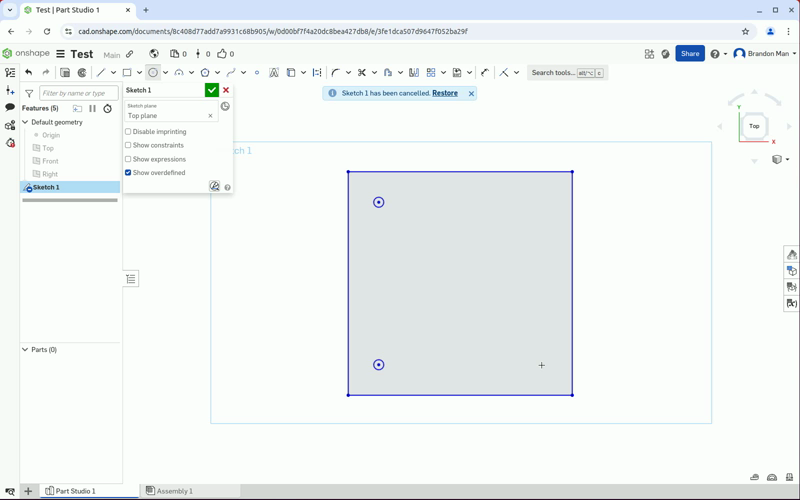
key_up(shift)
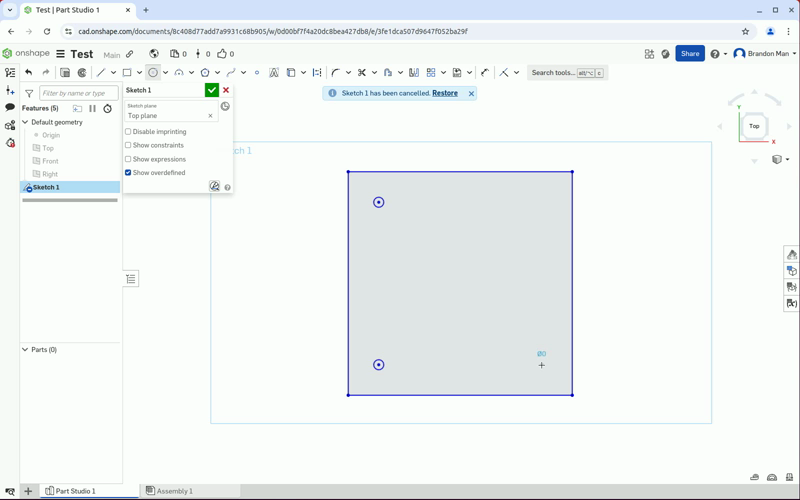
mouse_move(546, 364)
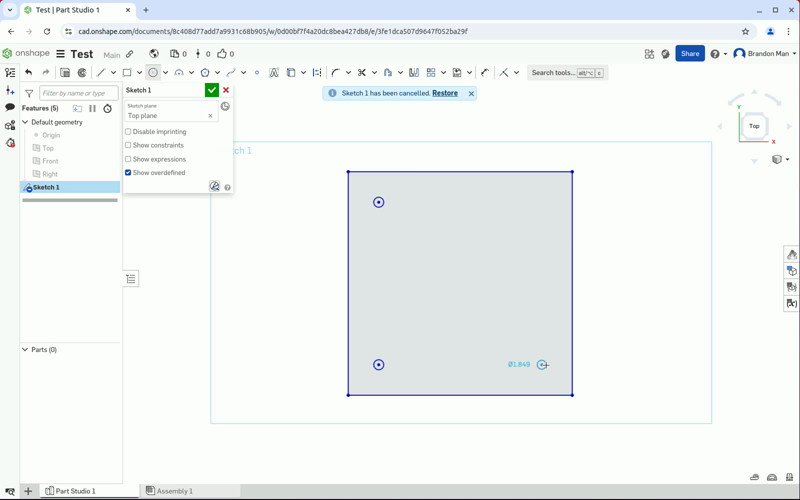
click(546, 364)
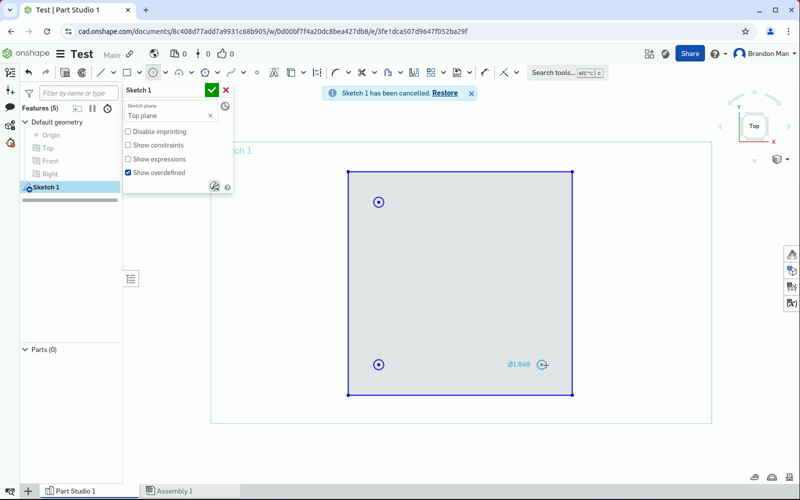
key(esc)
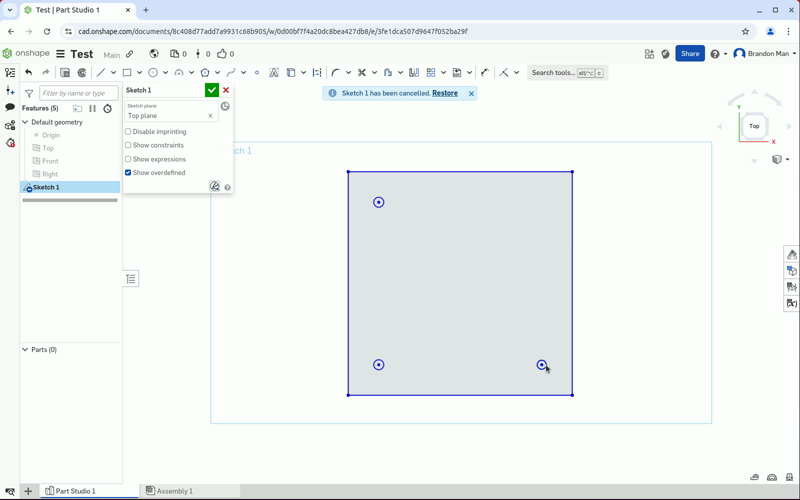
key(c)
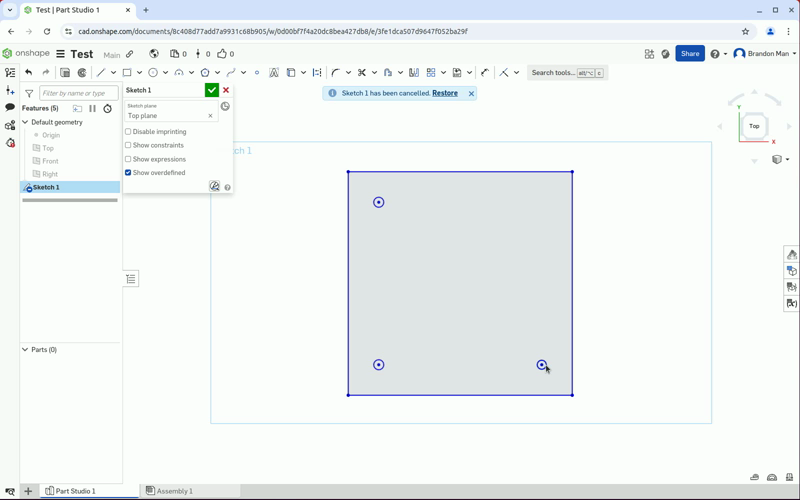
key_down(shift)
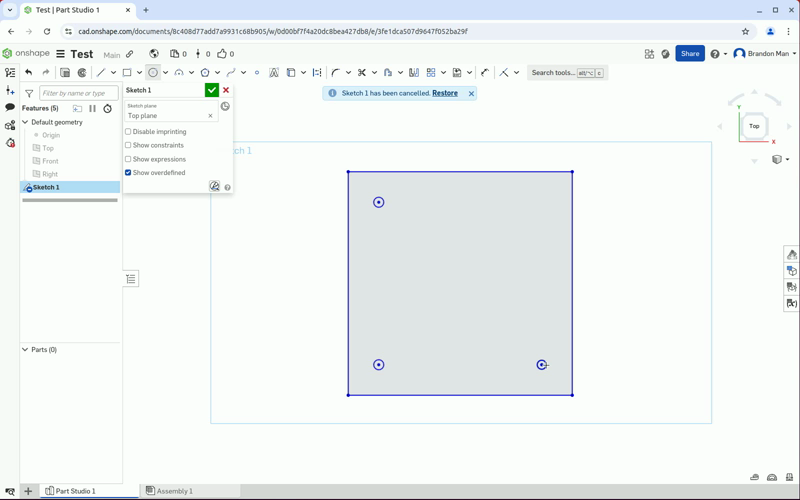
mouse_move(541, 202)
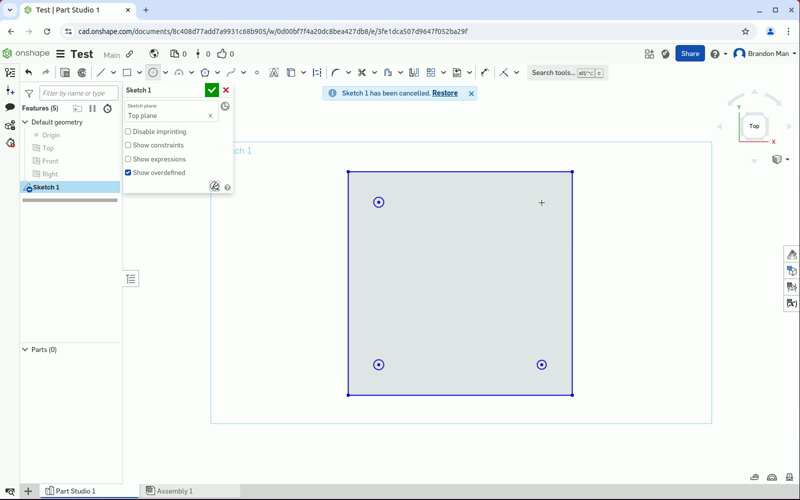
click(541, 202)
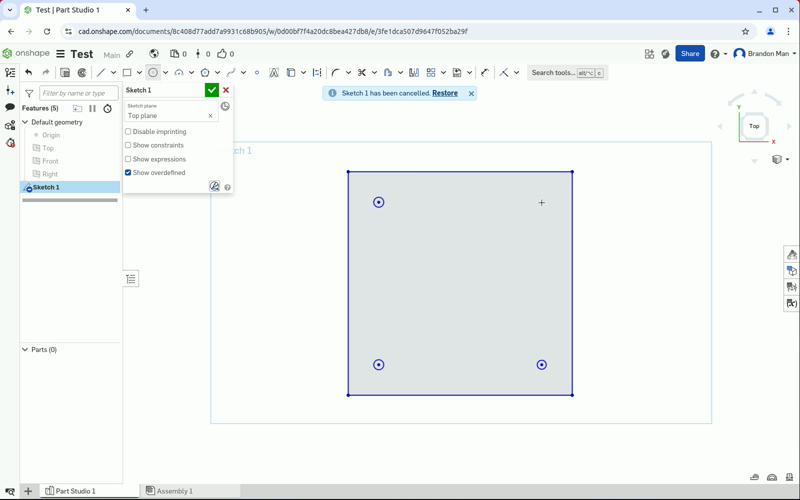
key_up(shift)
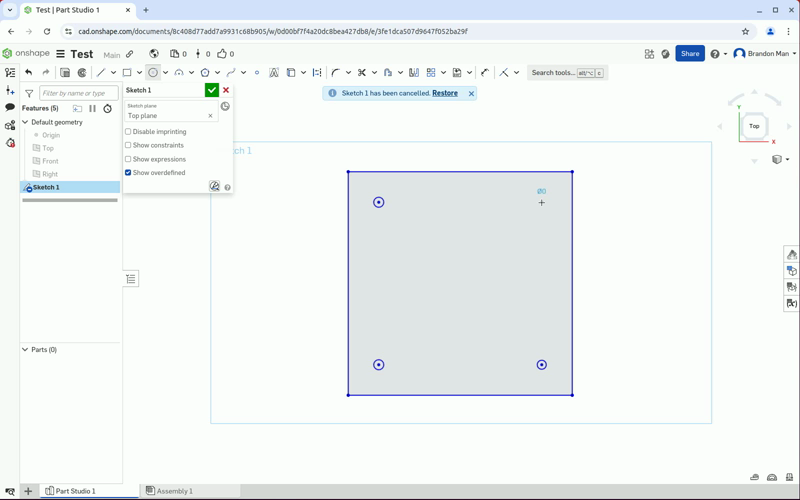
mouse_move(546, 202)
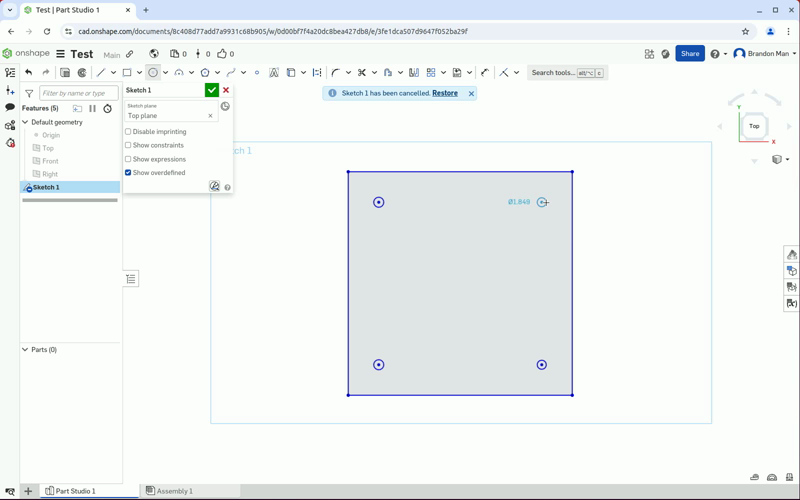
click(546, 202)
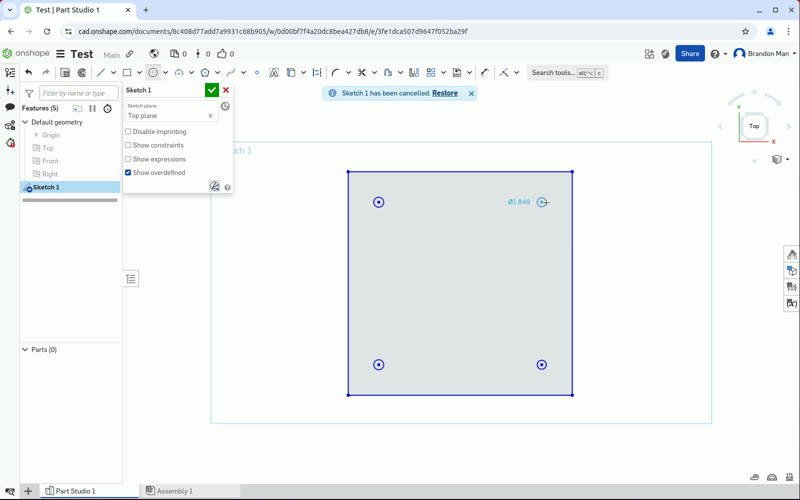
key(esc)
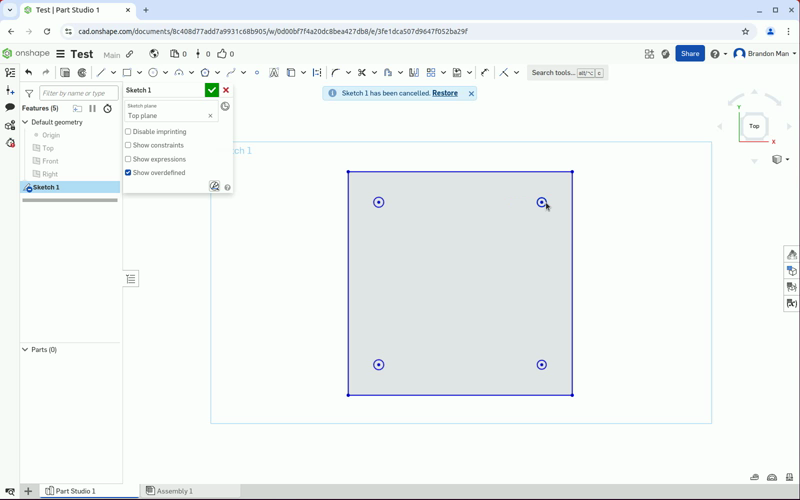
mouse_move(430, 345)
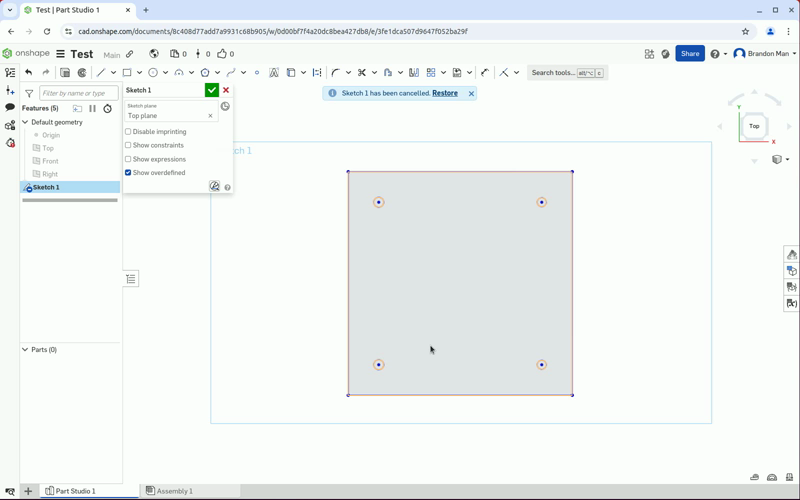
click(430, 345)
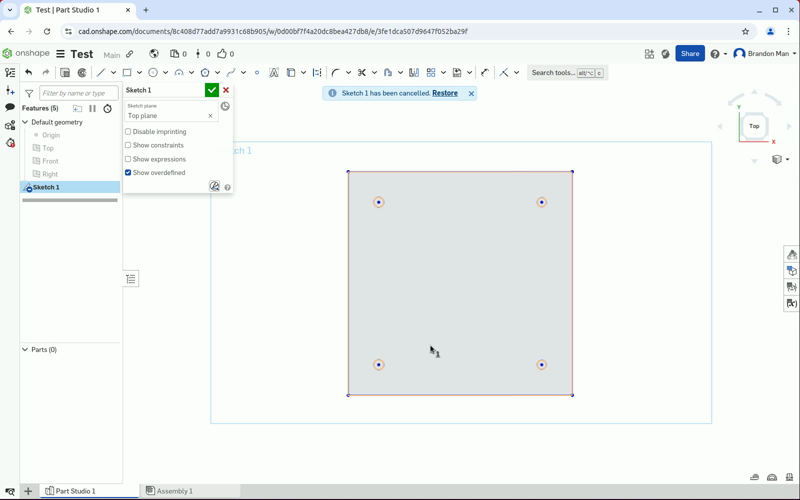
mouse_move(73, 352)
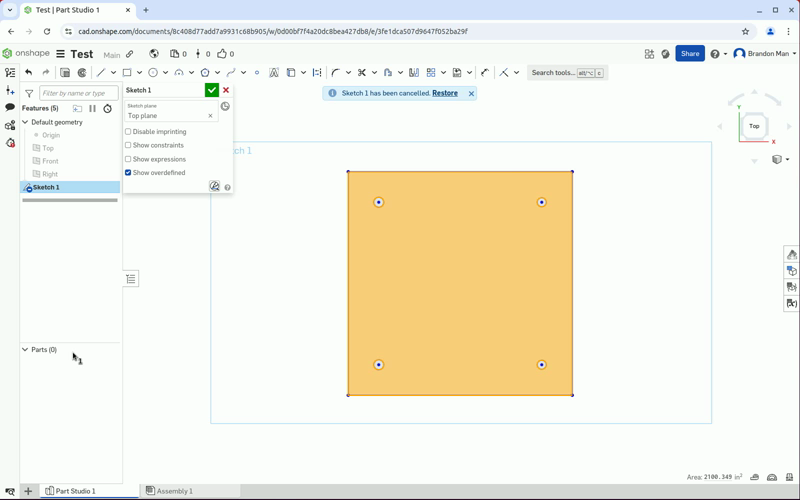
key(shift+y)
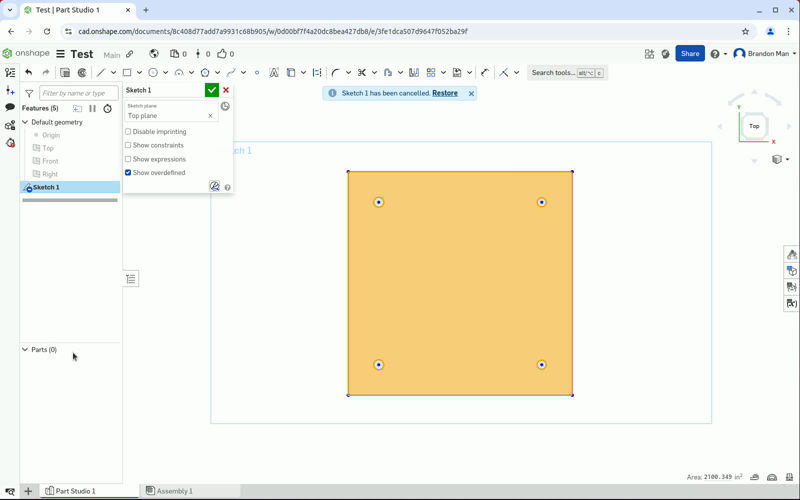
key(shift+e)
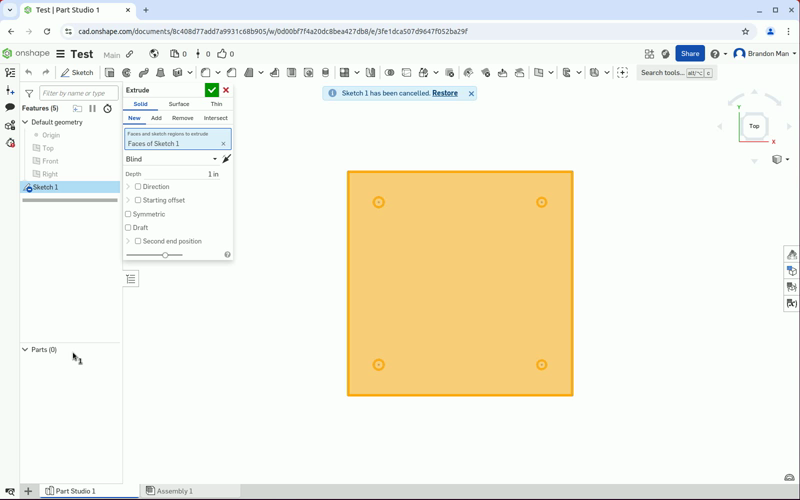
mouse_move(143, 106)
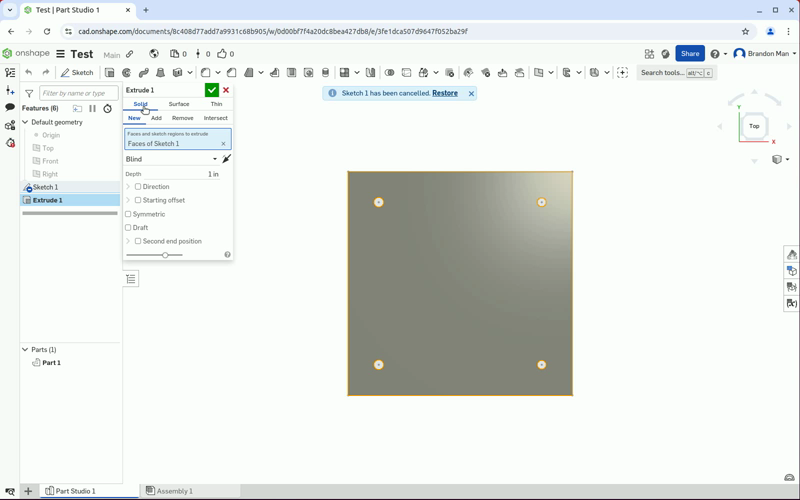
click(143, 106)
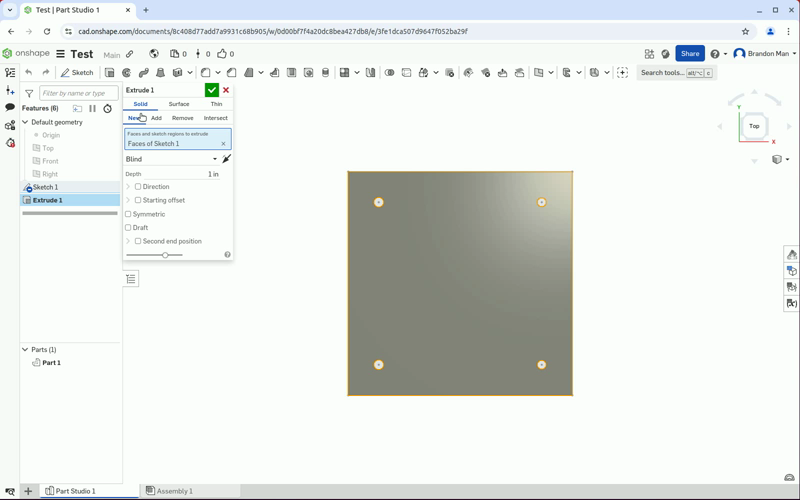
mouse_move(137, 120)
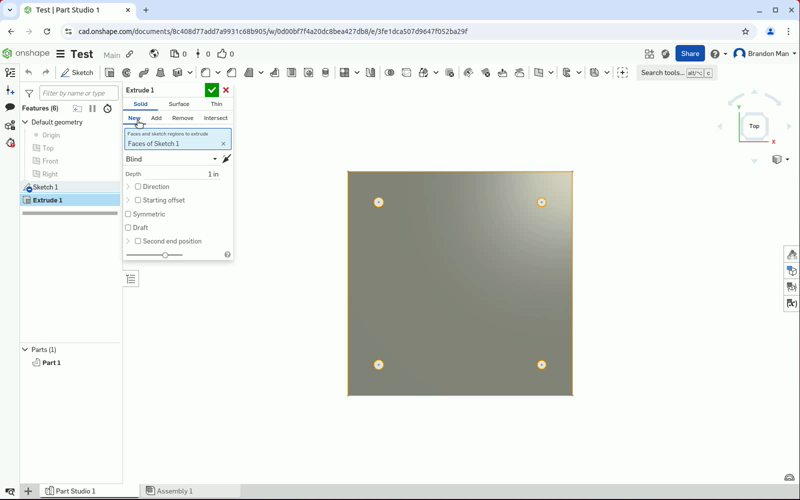
click(137, 120)
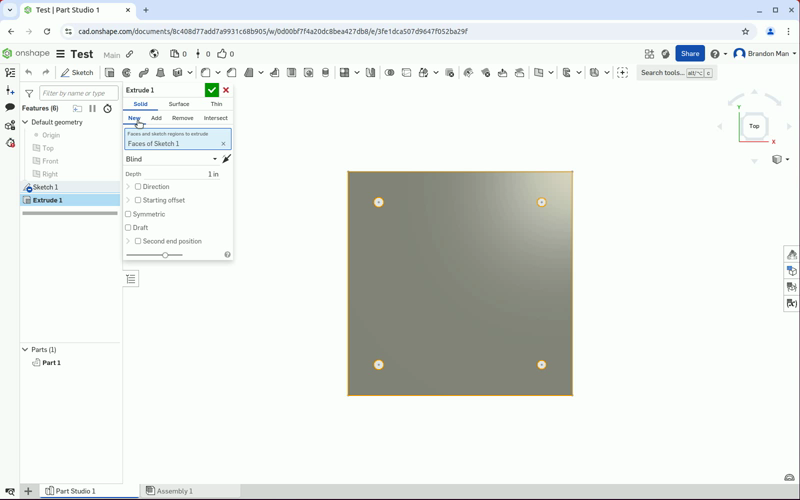
key(tab, 4)
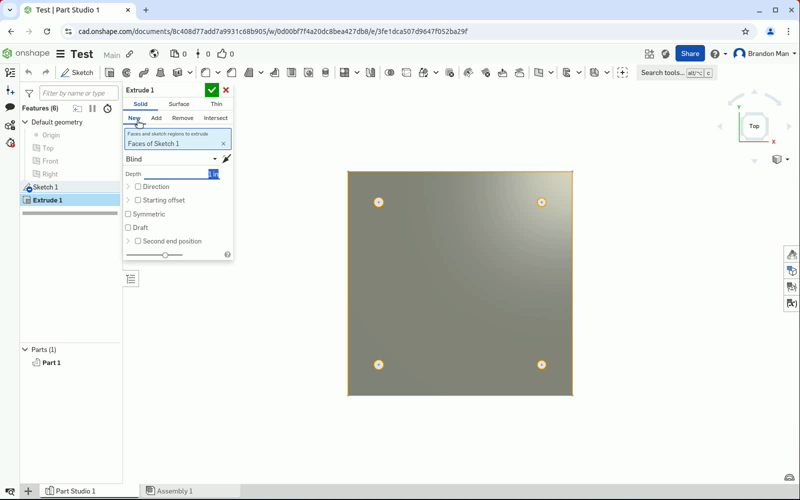
text(2.648)
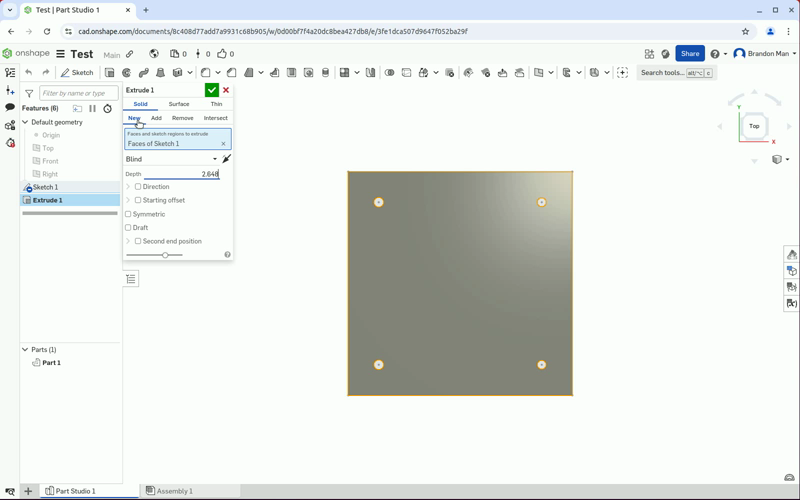
key(enter)
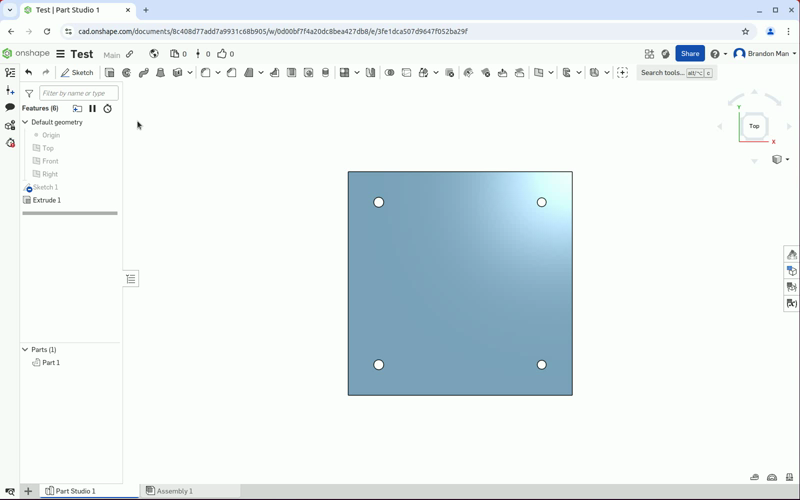
key(shift+h)
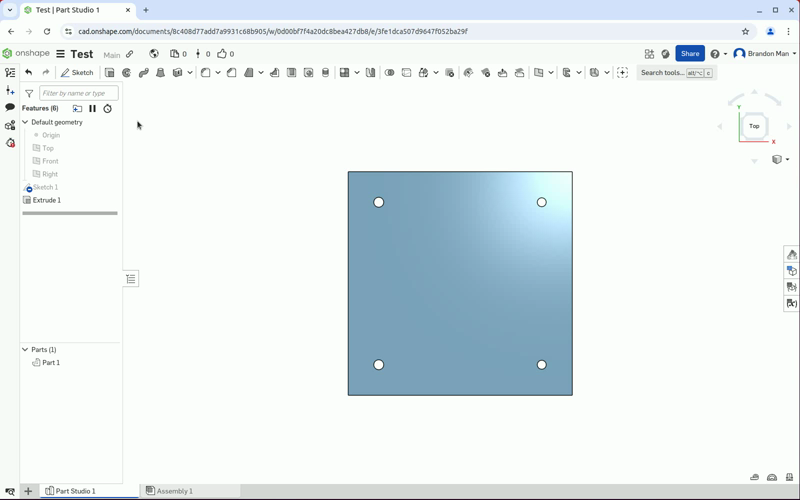
key(shift+h)
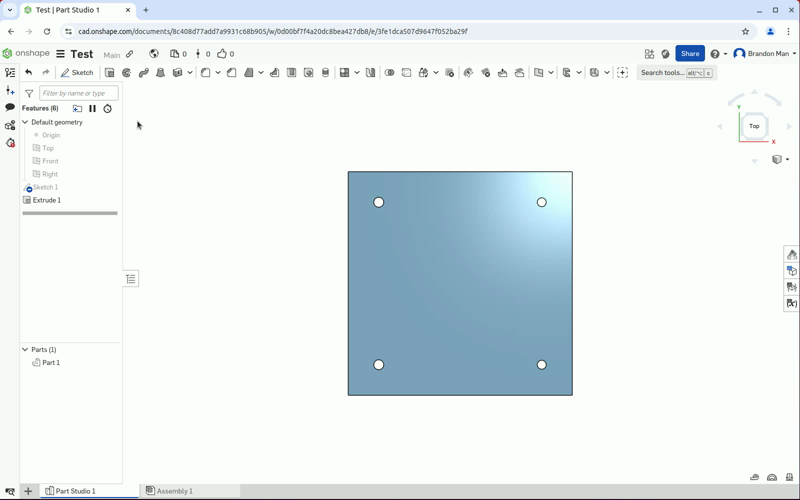
mouse_move(73, 189)
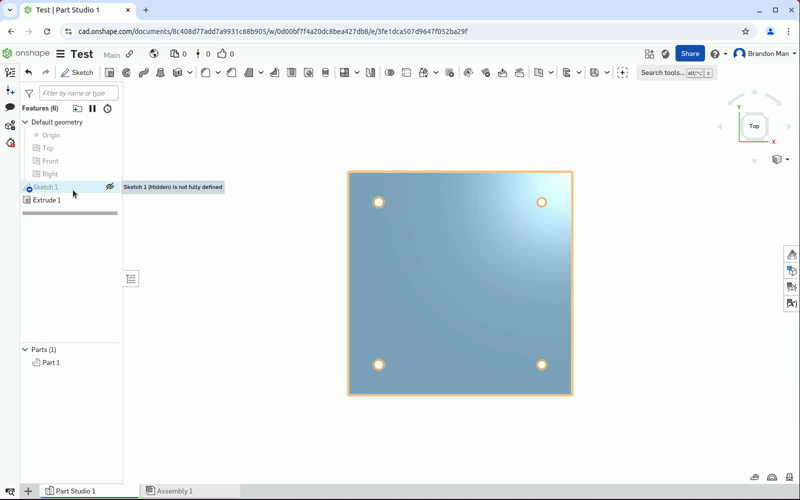
click(73, 189)
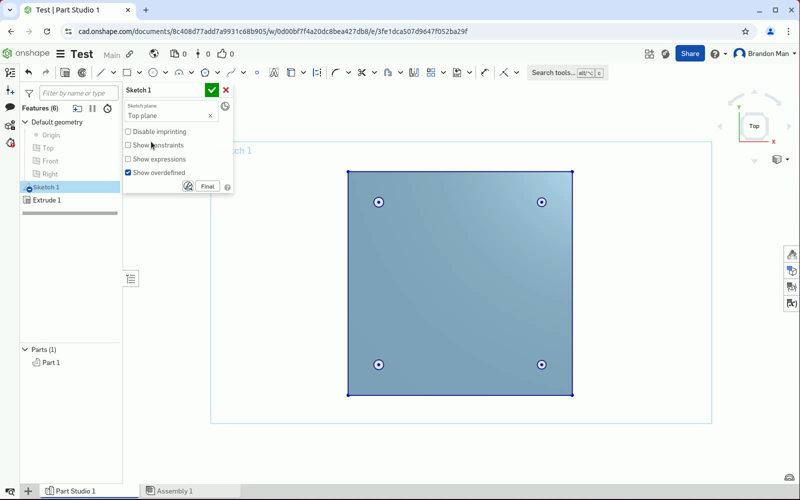
mouse_move(229, 92)
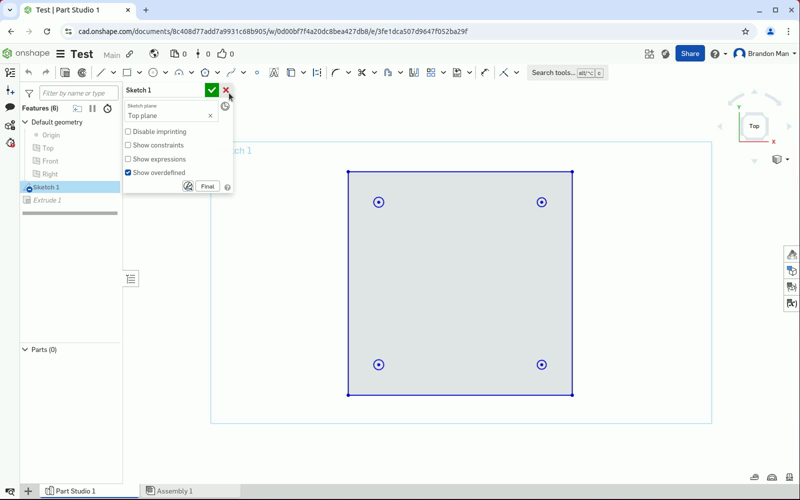
click(229, 92)
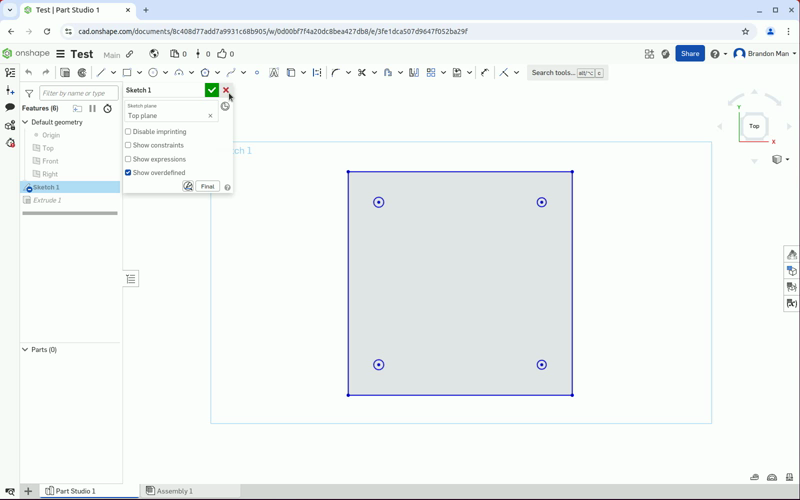
key(shift+s)
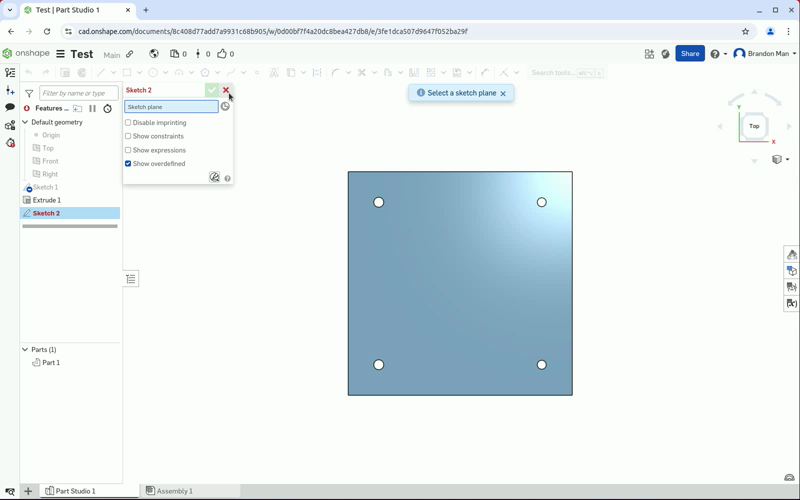
mouse_move(73, 150)
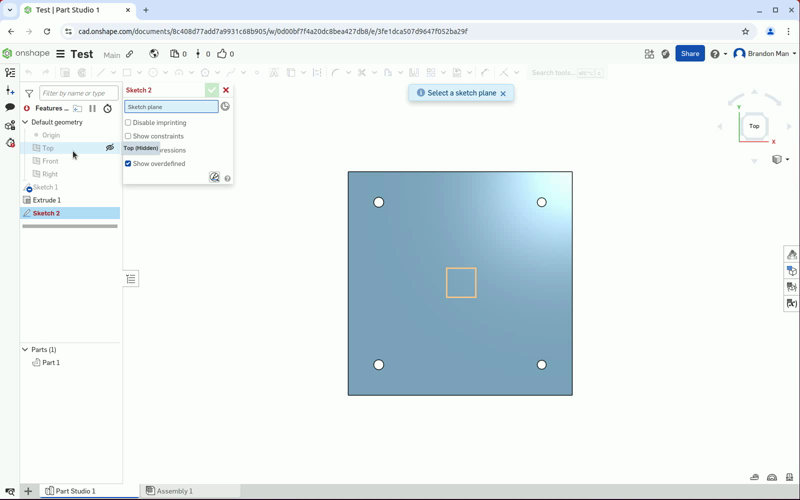
click(73, 150)
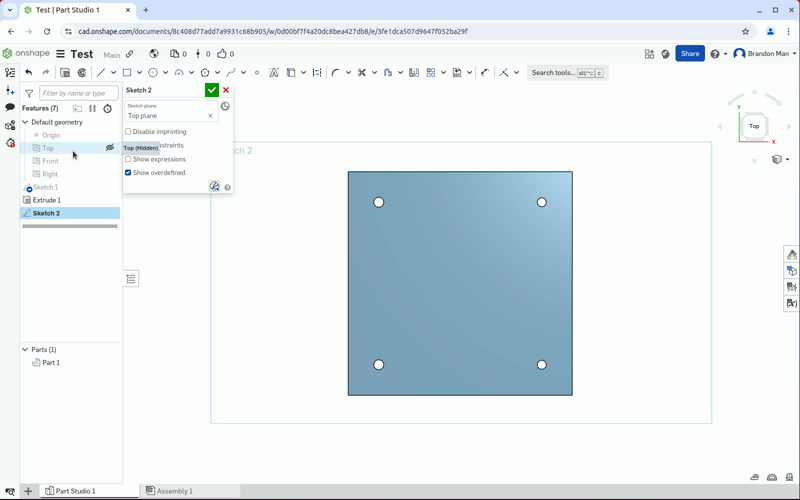
mouse_move(73, 352)
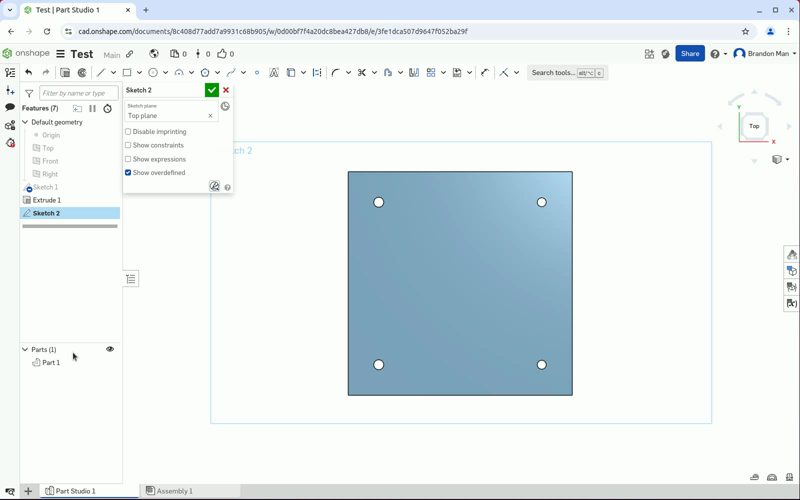
key(y)
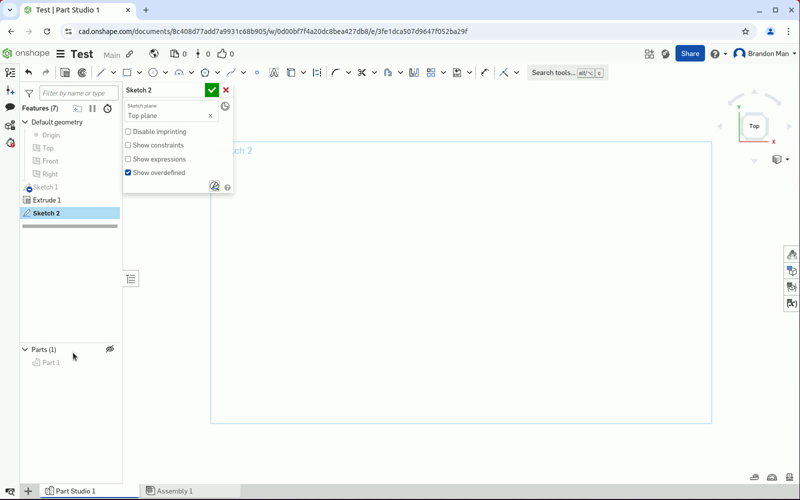
key(c)
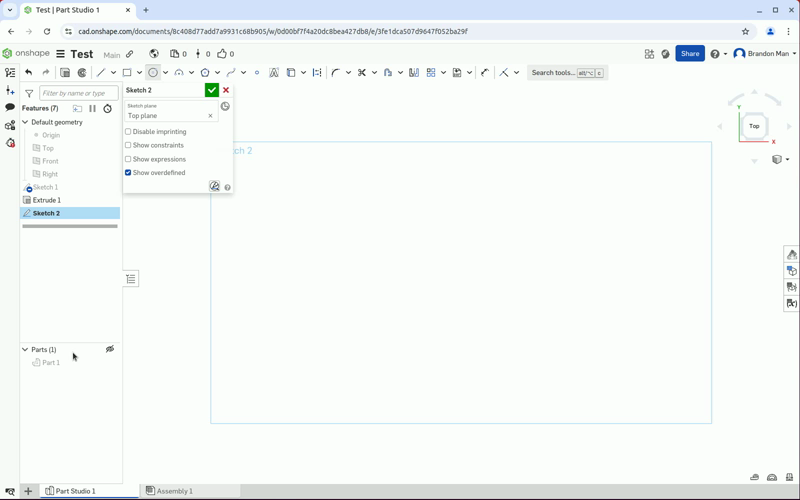
key_down(shift)
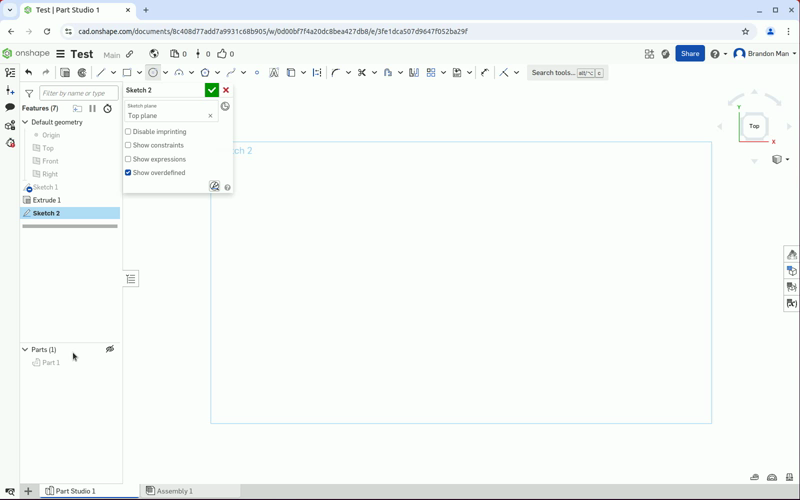
mouse_move(449, 187)
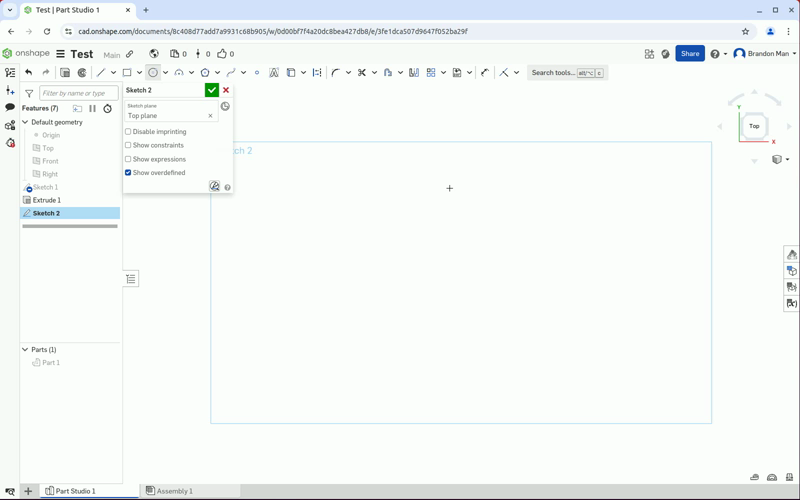
click(449, 187)
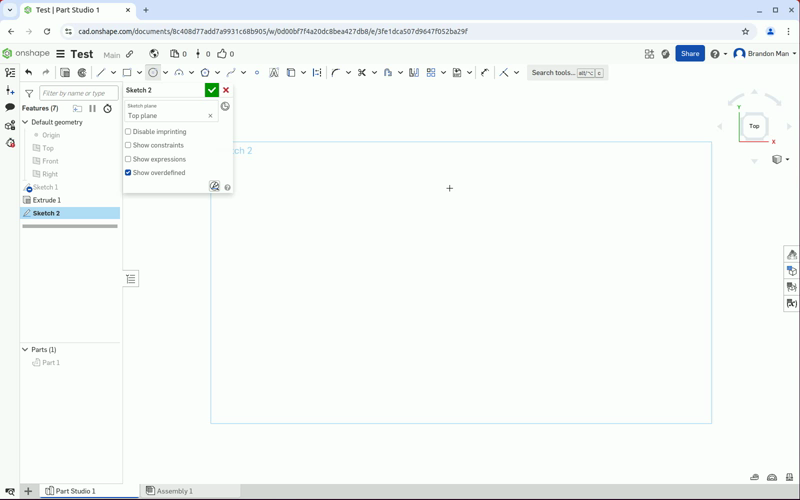
key_up(shift)
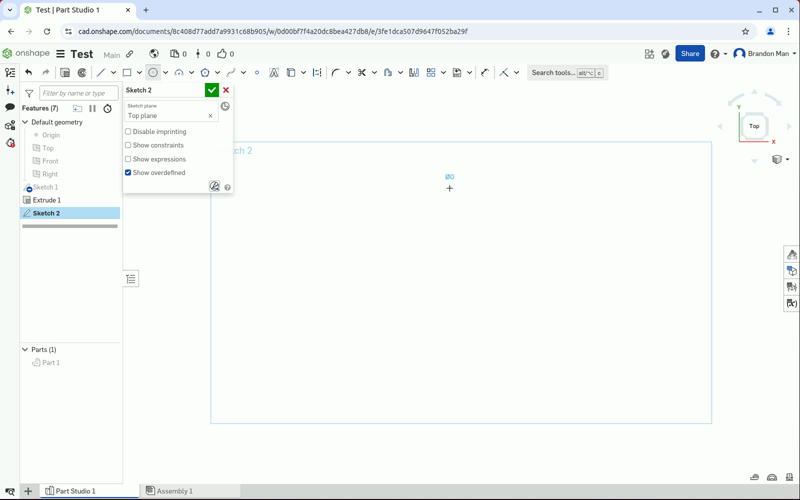
mouse_move(455, 187)
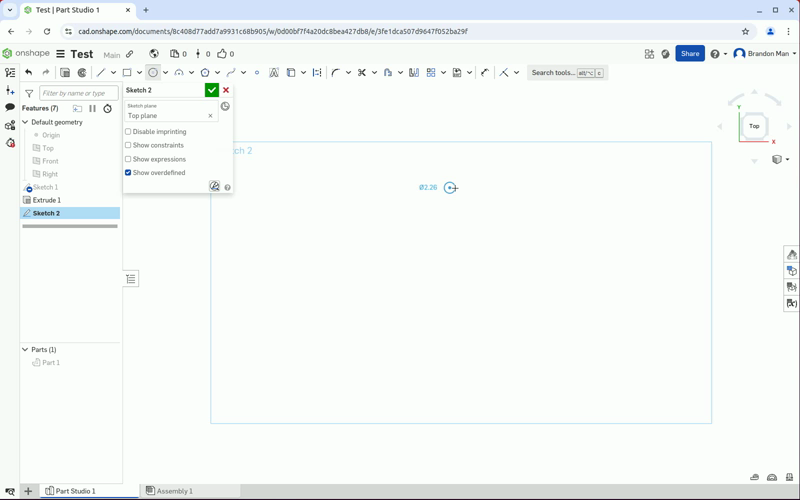
click(455, 187)
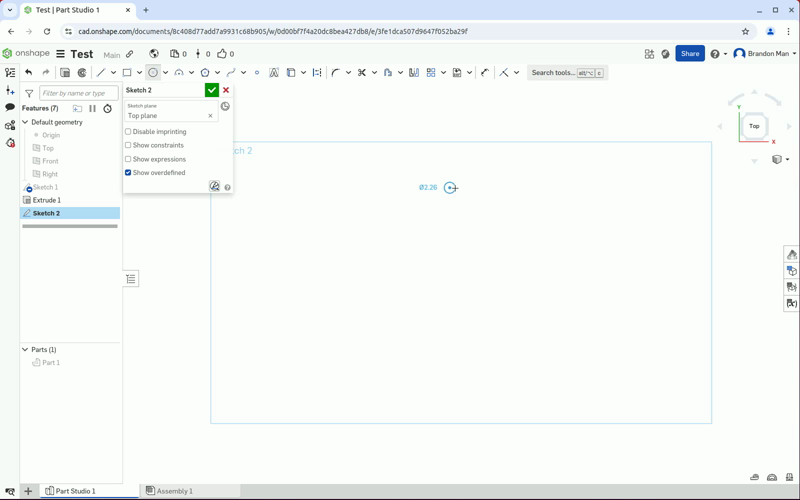
key(esc)
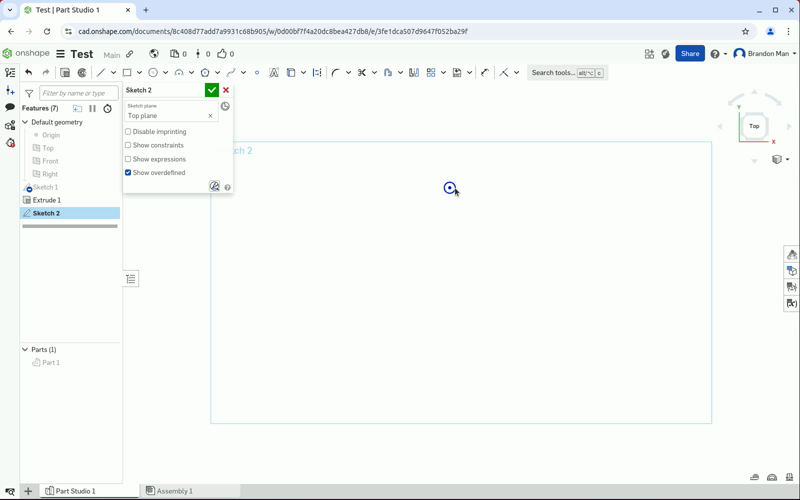
mouse_move(447, 192)
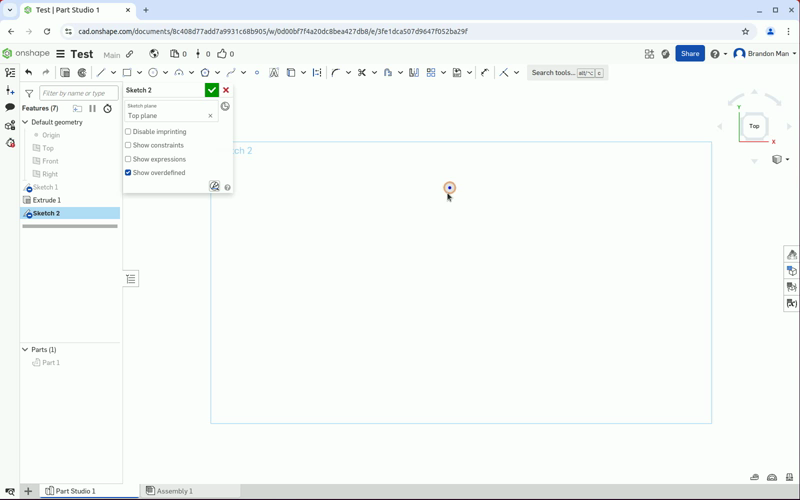
scroll(6)
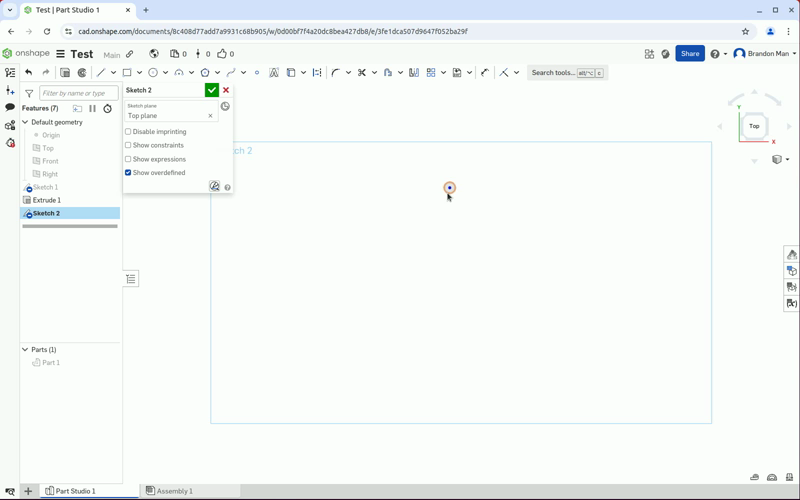
scroll(6)
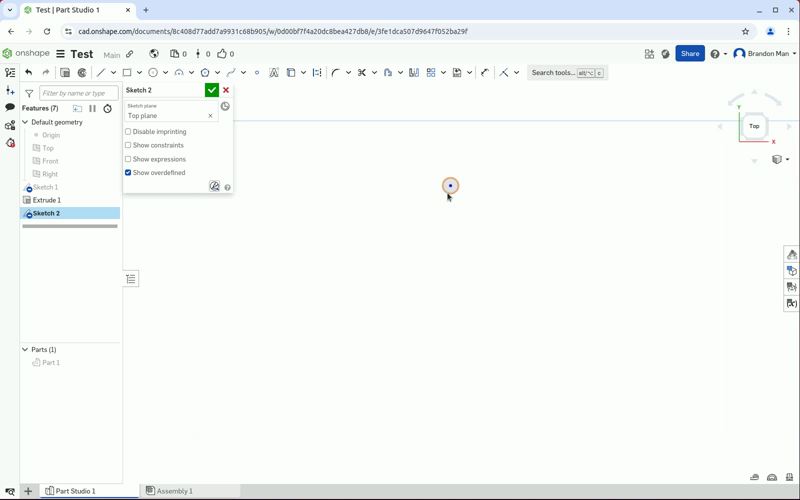
scroll(6)
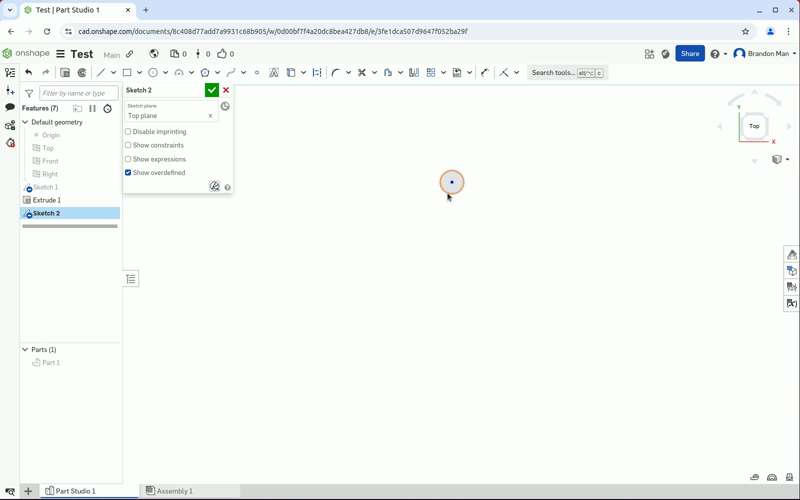
scroll(6)
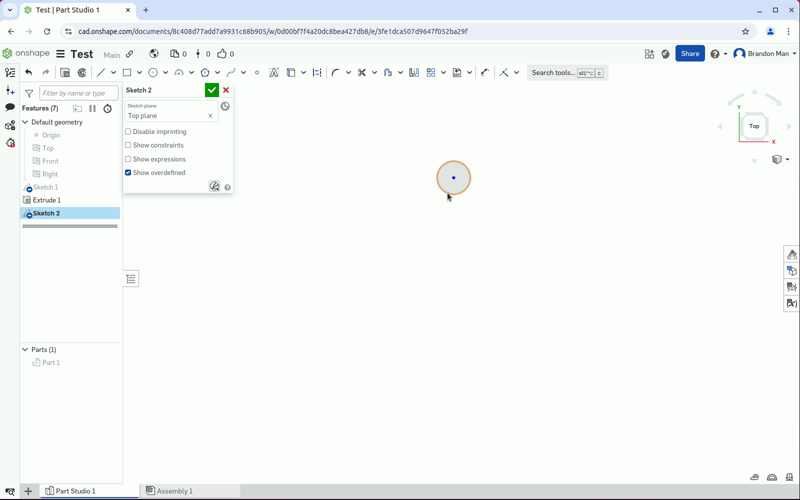
scroll(6)
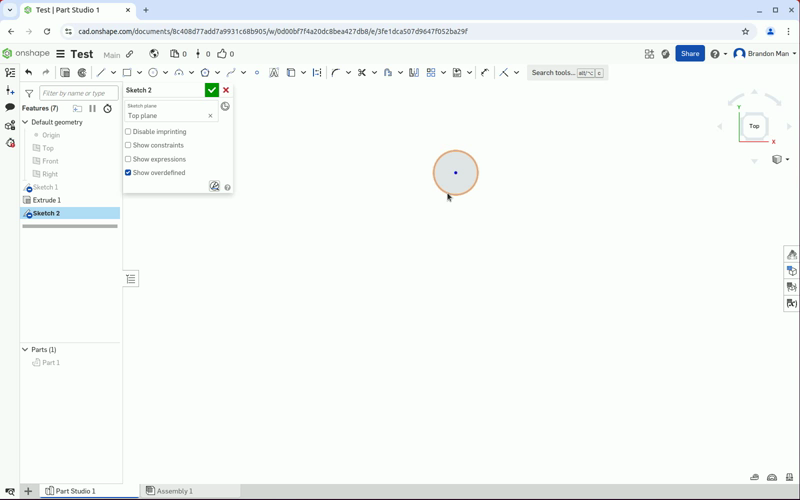
scroll(6)
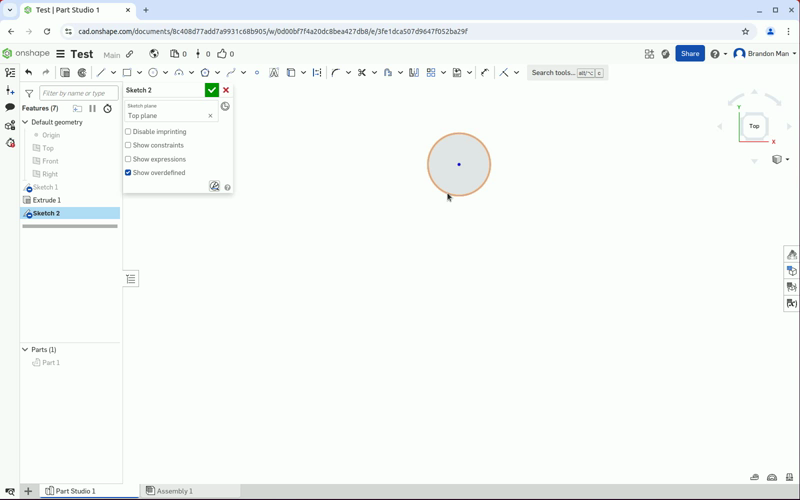
scroll(6)
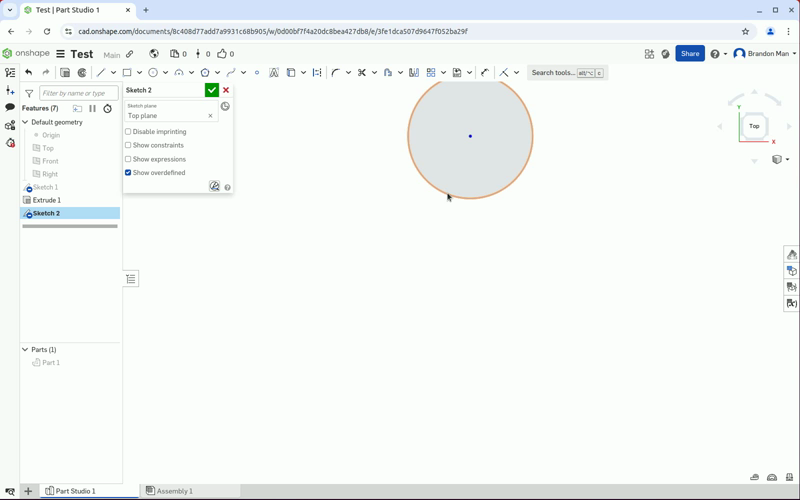
click(447, 192)
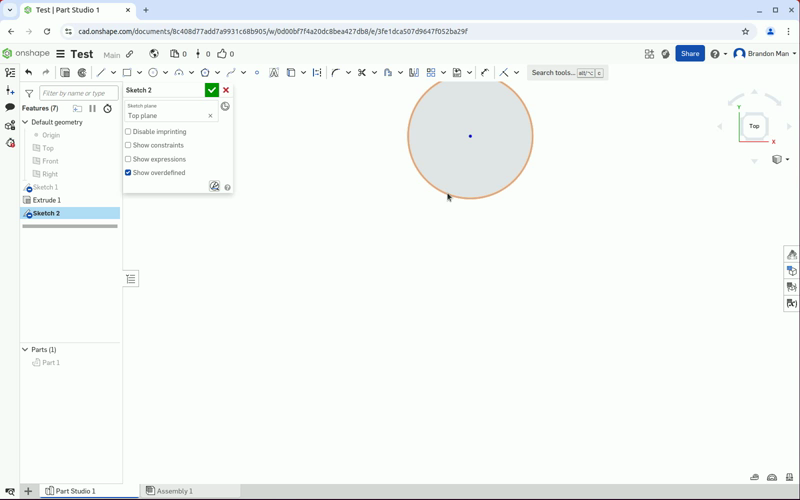
scroll(-6)
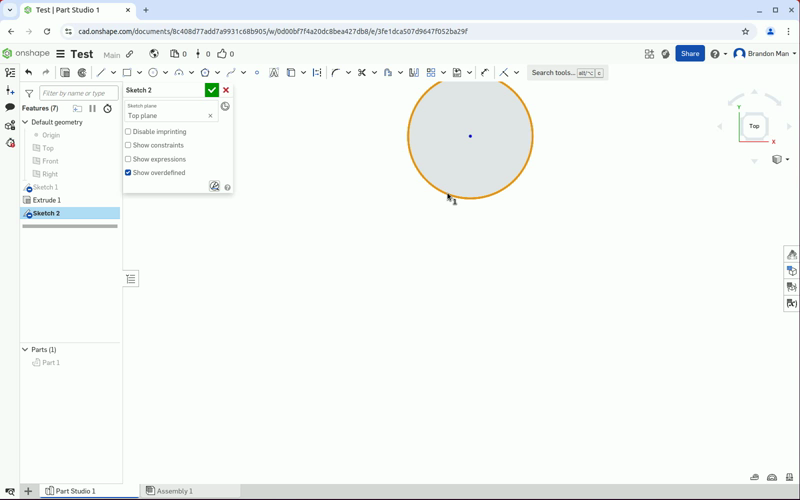
scroll(-6)
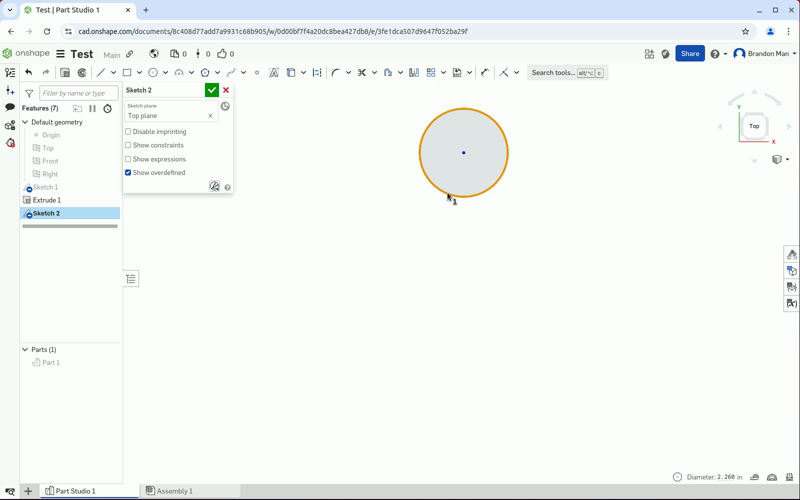
scroll(-6)
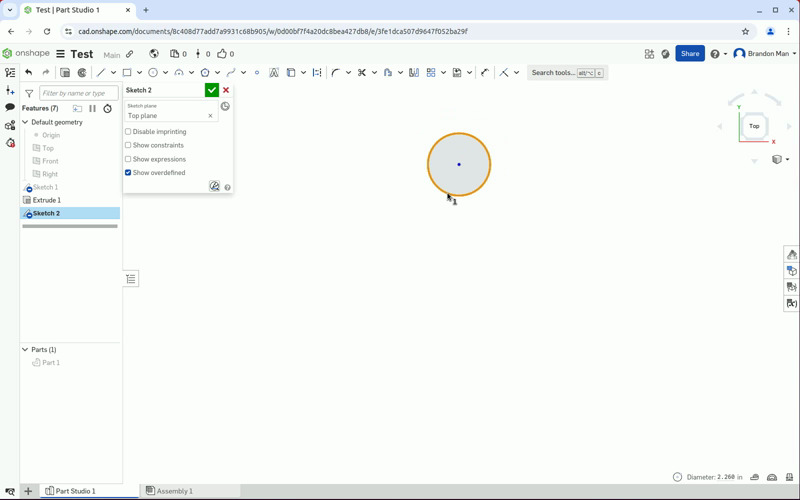
scroll(-6)
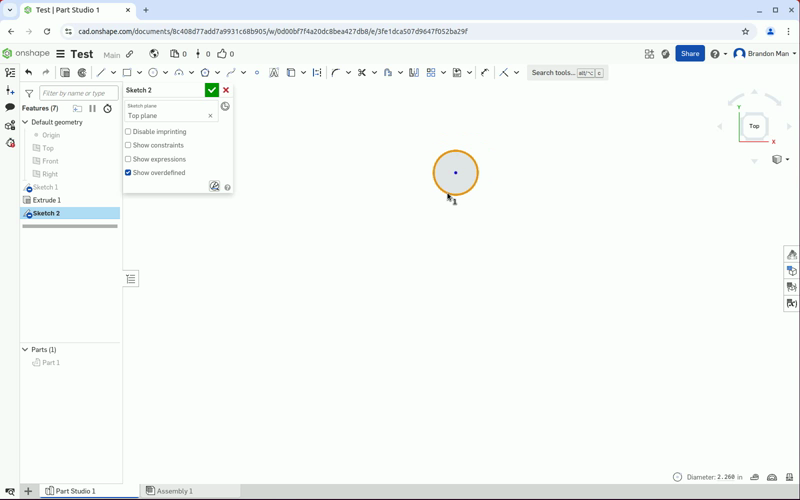
scroll(-6)
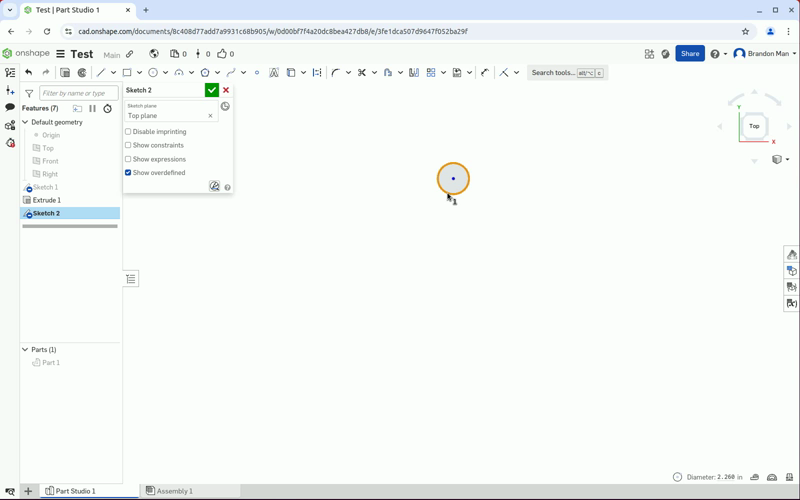
scroll(-6)
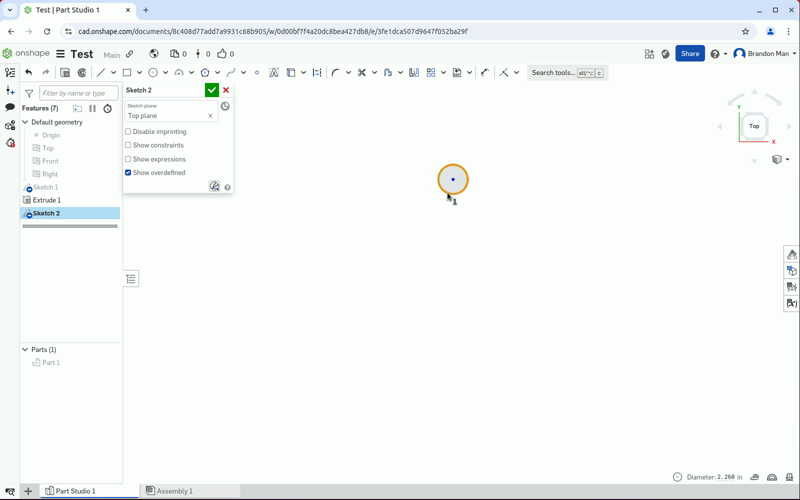
scroll(-6)
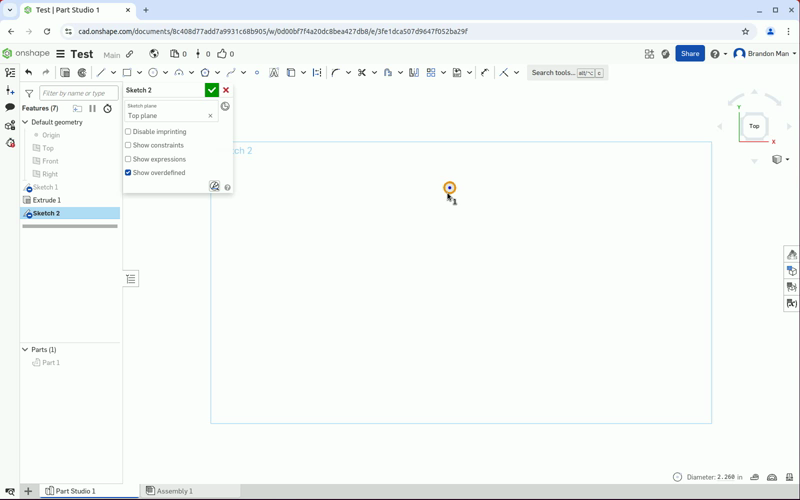
mouse_move(73, 352)
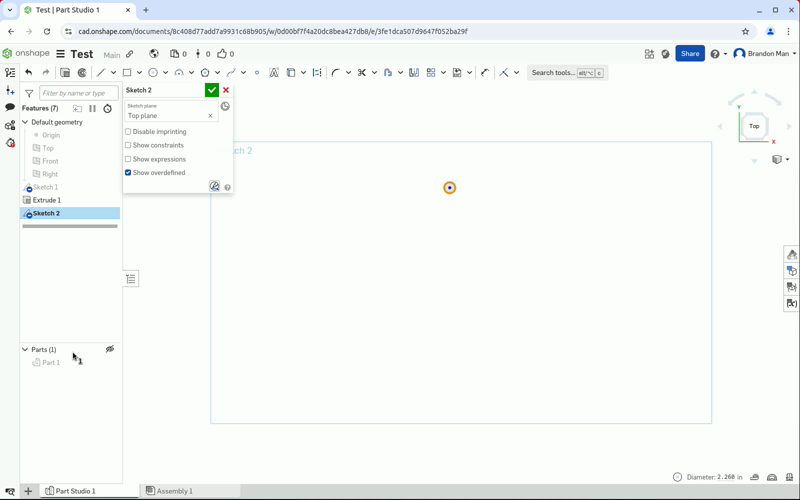
key(shift+y)
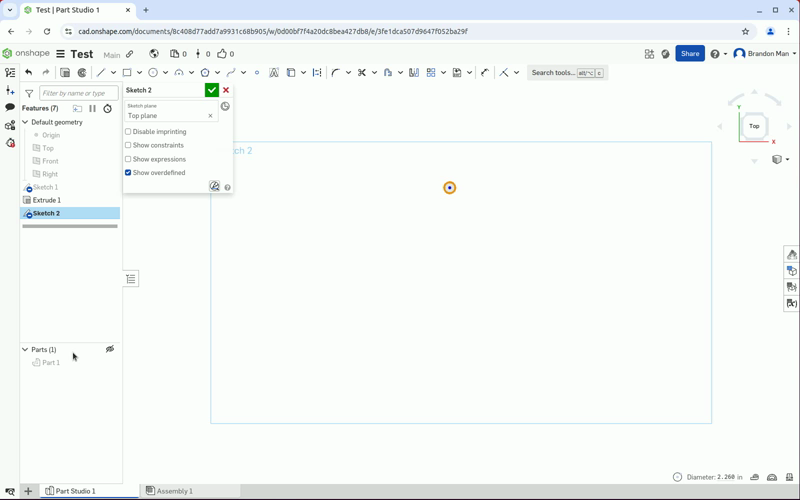
key(shift+e)
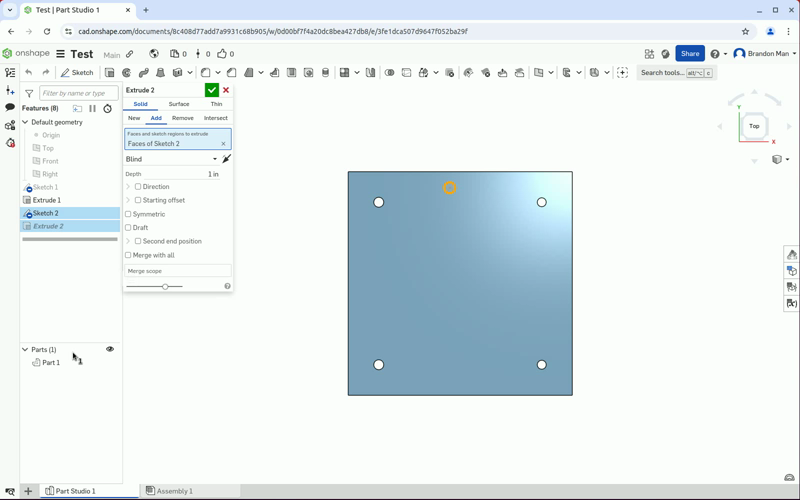
mouse_move(143, 106)
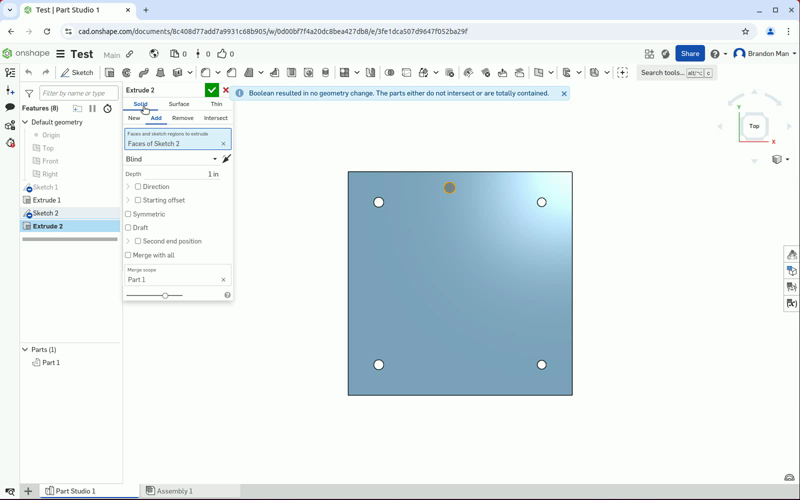
click(143, 106)
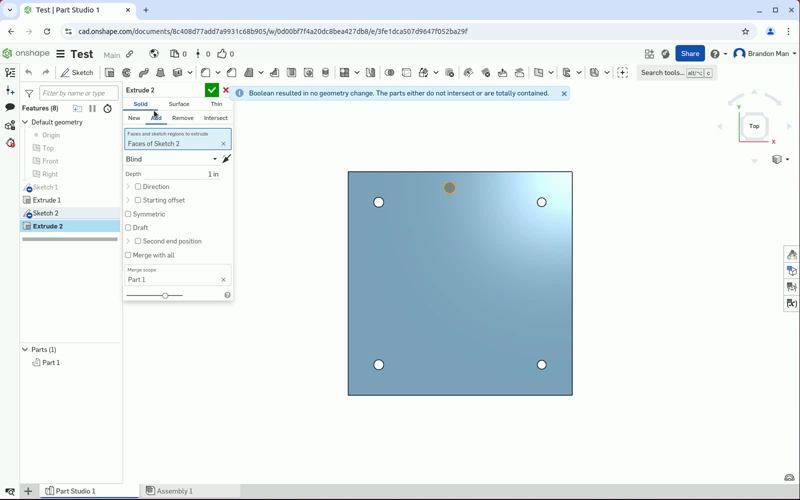
mouse_move(186, 120)
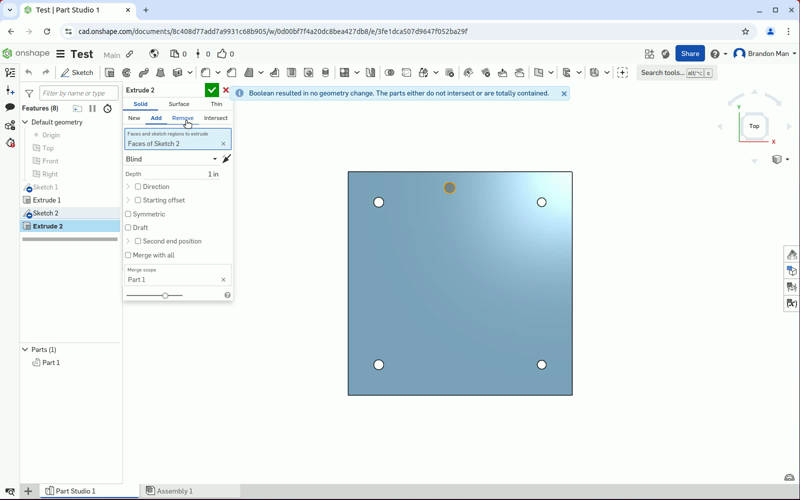
click(186, 120)
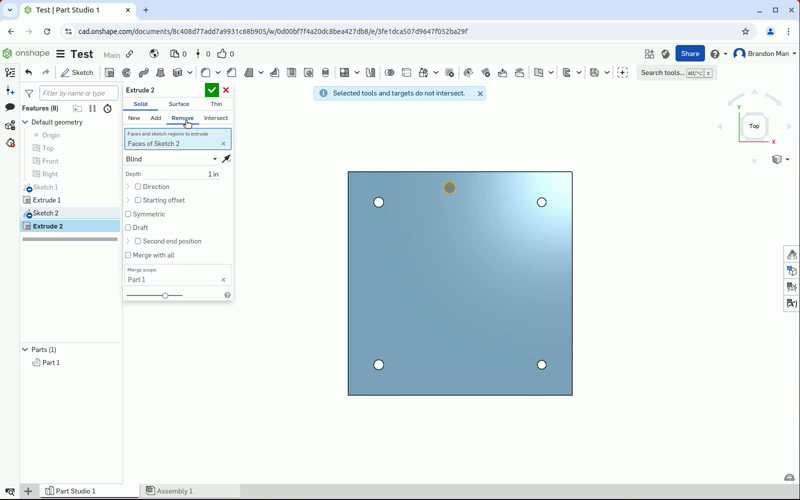
key(tab, 4)
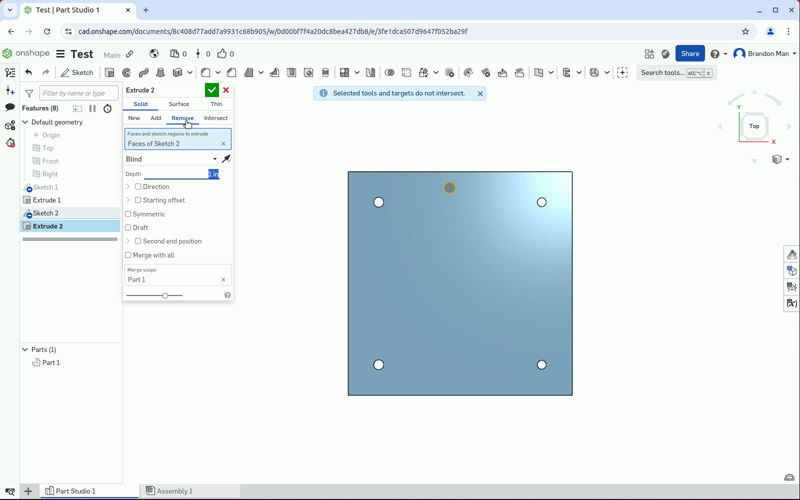
text(-5.536)
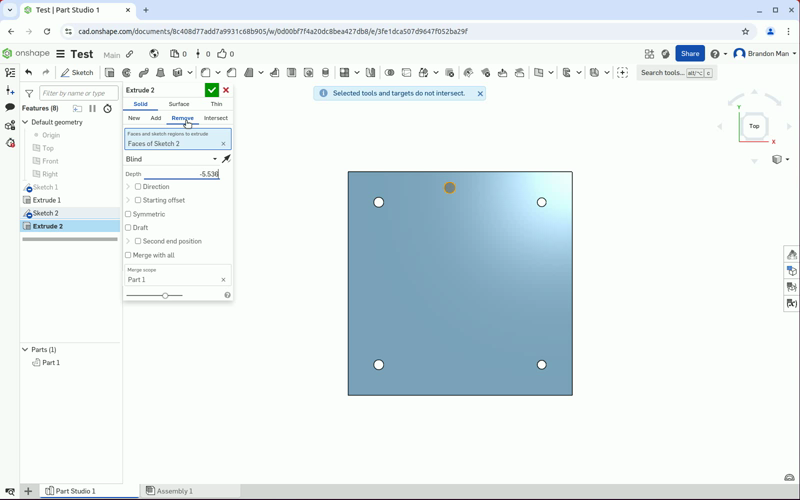
key(tab, 6)
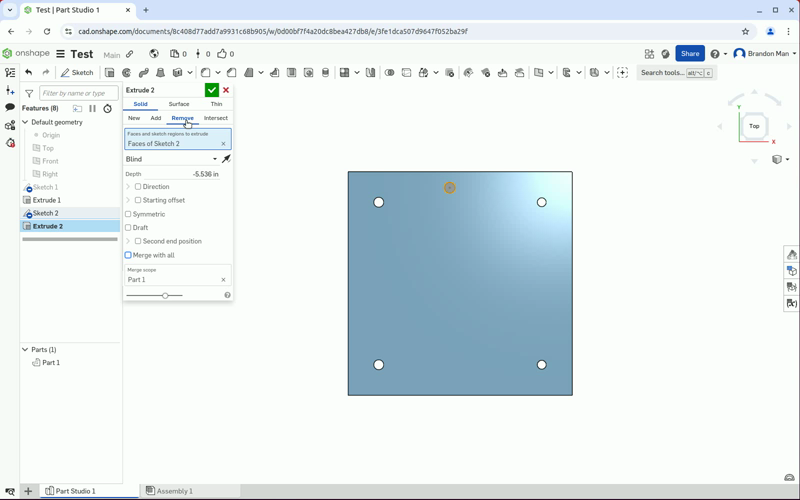
key(space)
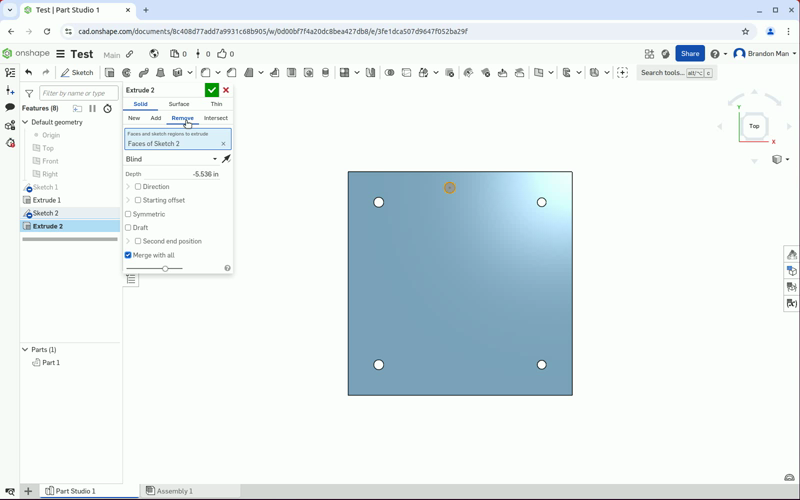
key(enter)
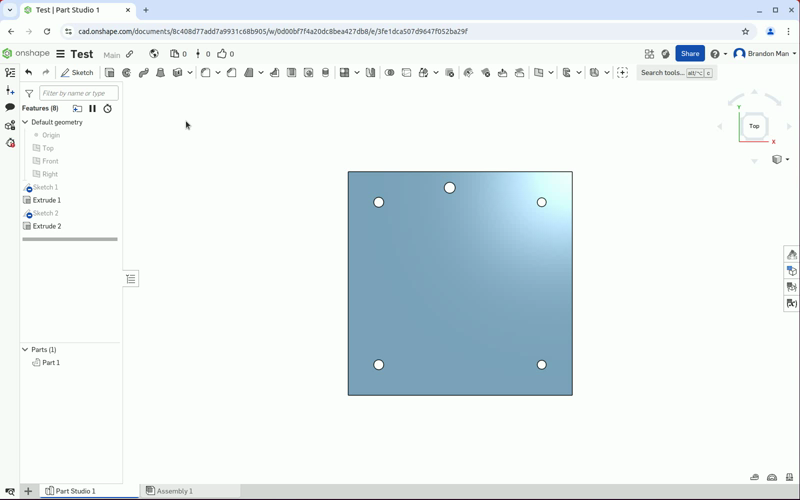
key(shift+h)
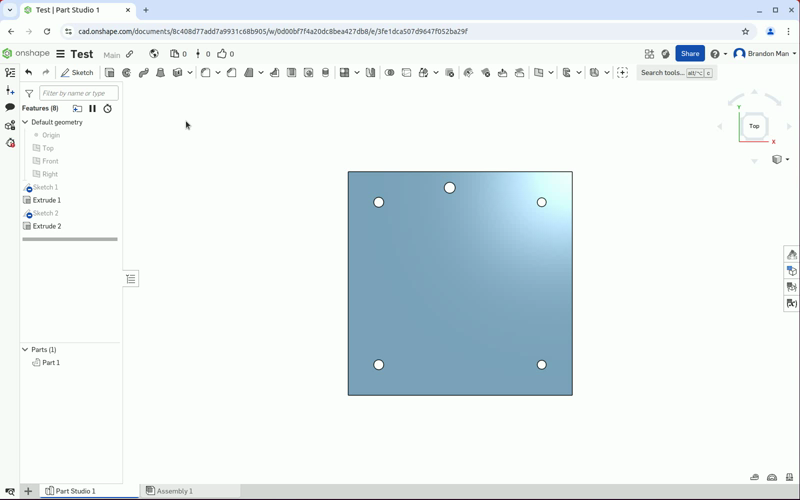
key(shift+h)
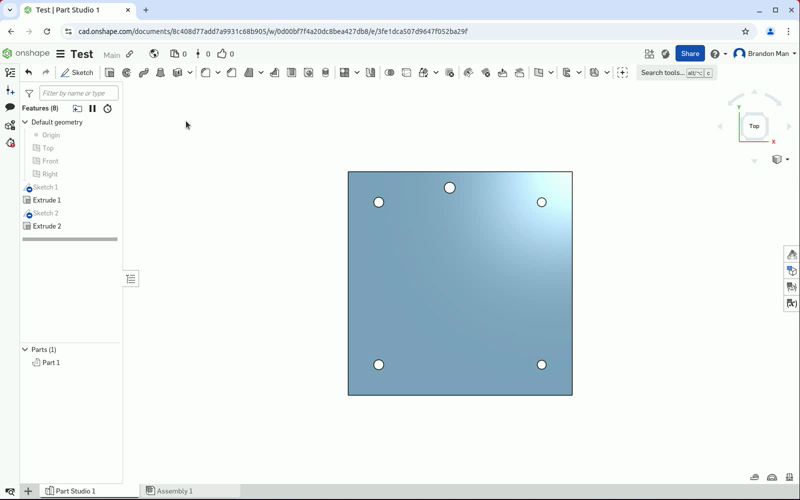
mouse_move(73, 189)
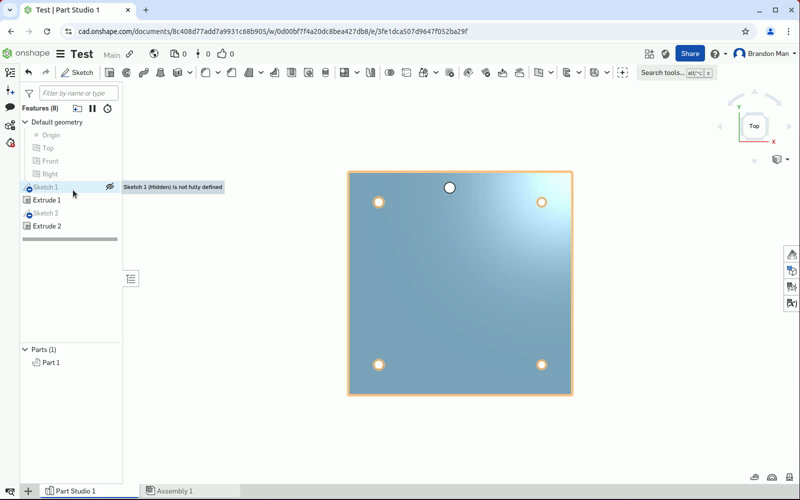
click(73, 189)
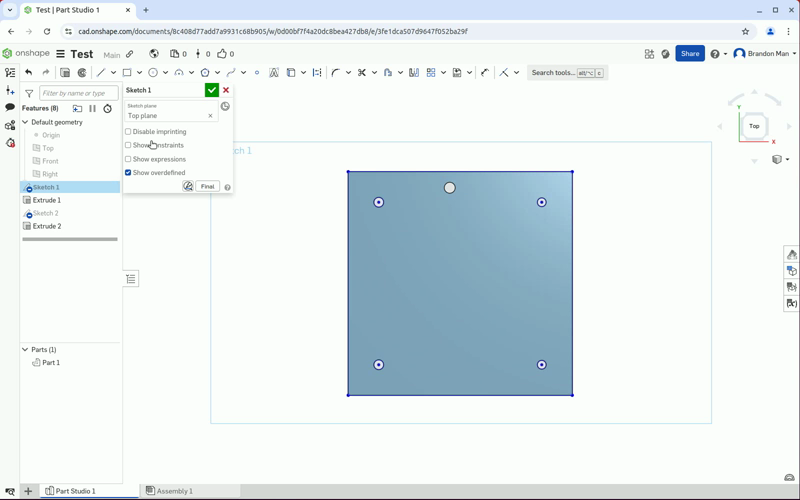
mouse_move(229, 92)
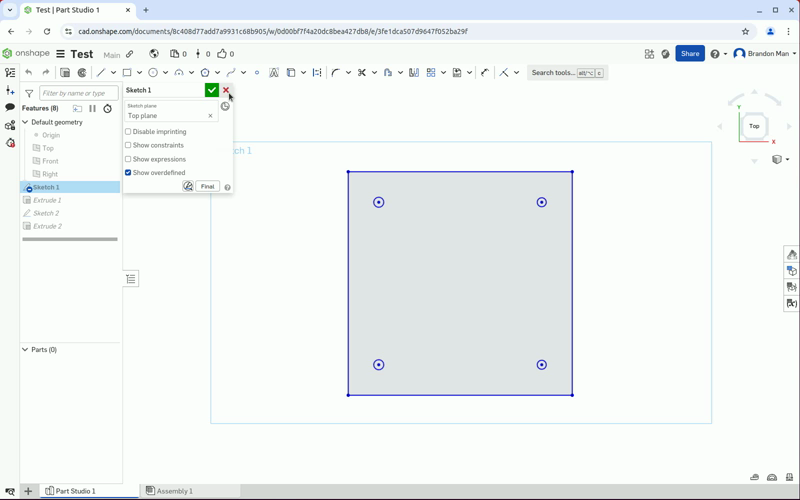
click(229, 92)
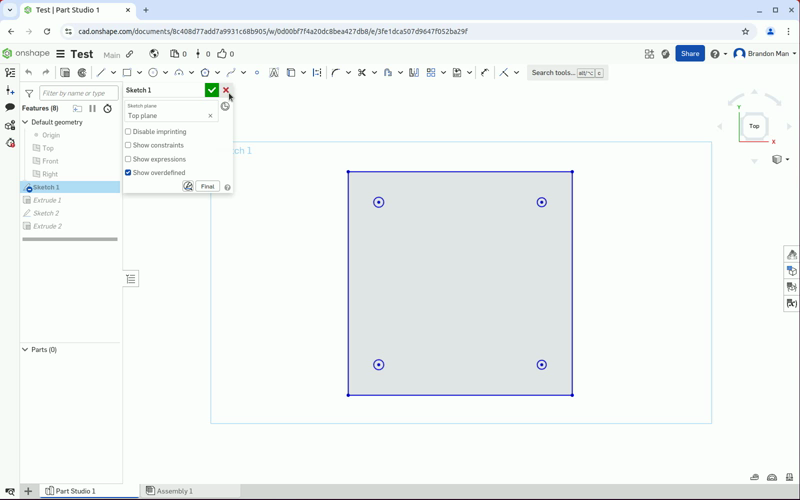
key(shift+s)
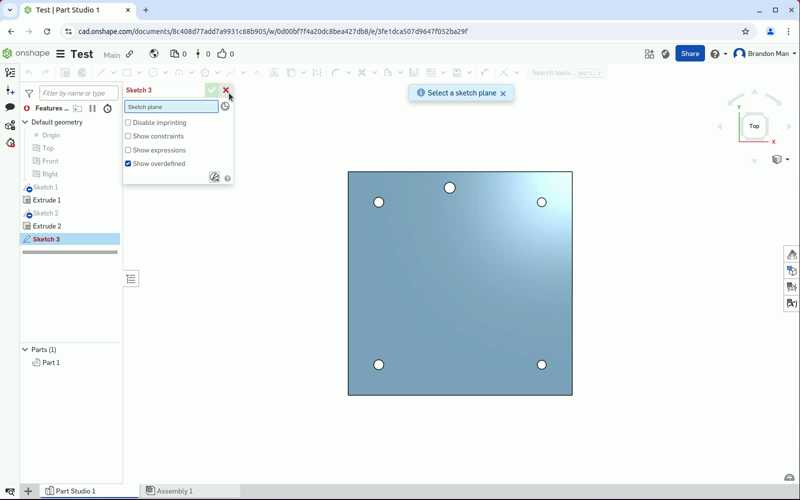
mouse_move(73, 150)
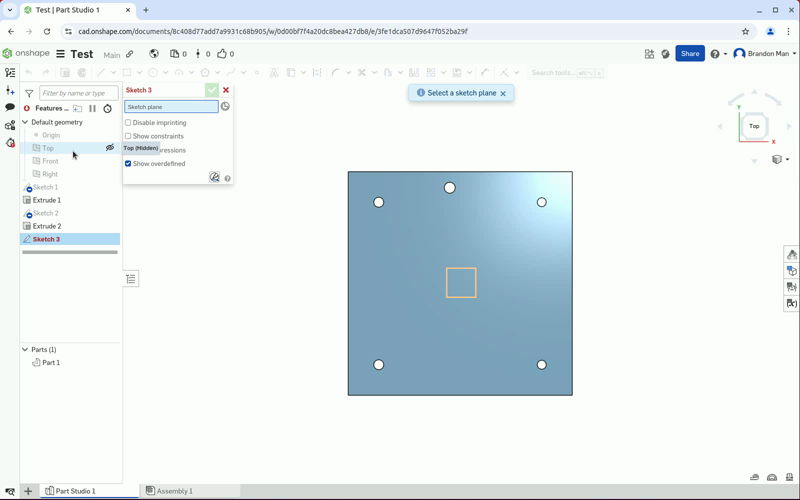
click(73, 150)
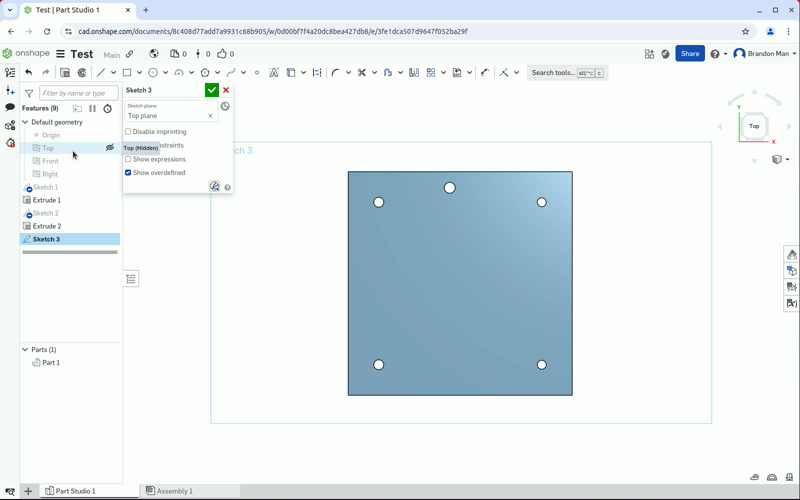
mouse_move(73, 352)
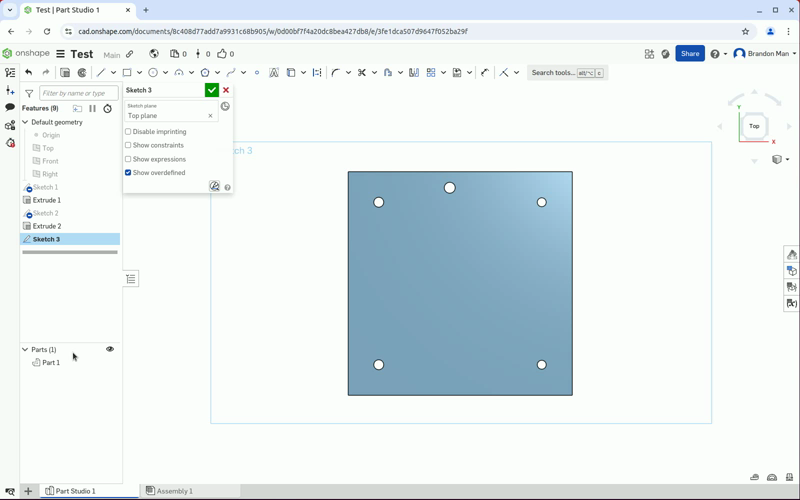
key(y)
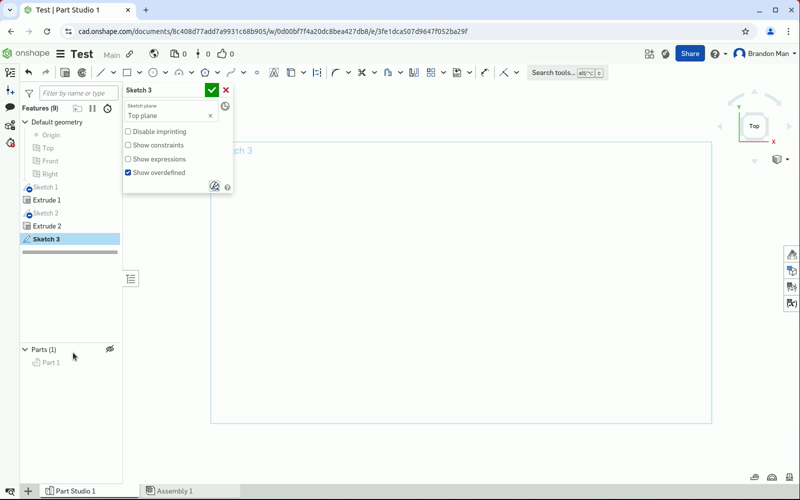
key(c)
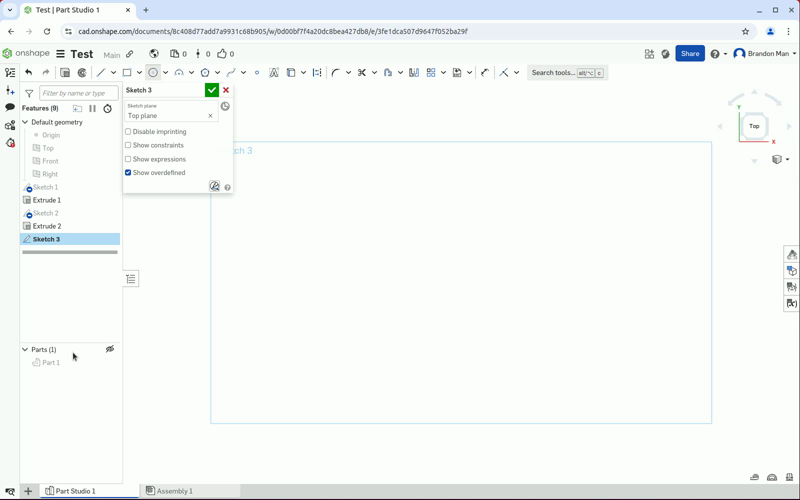
key_down(shift)
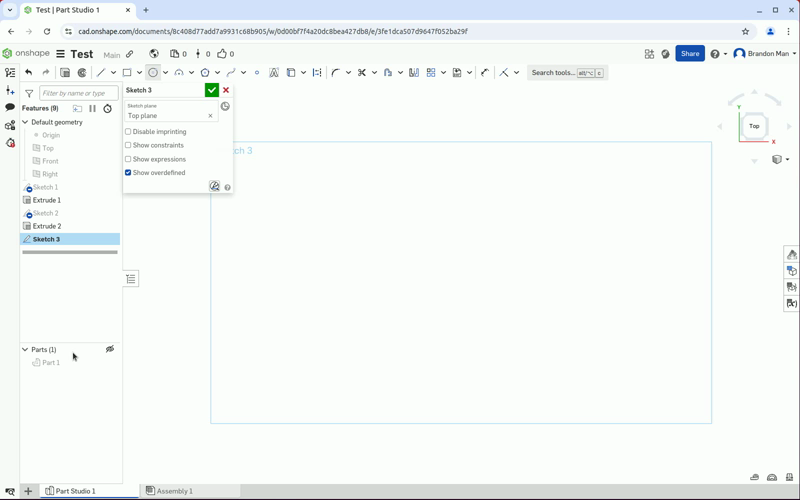
mouse_move(556, 294)
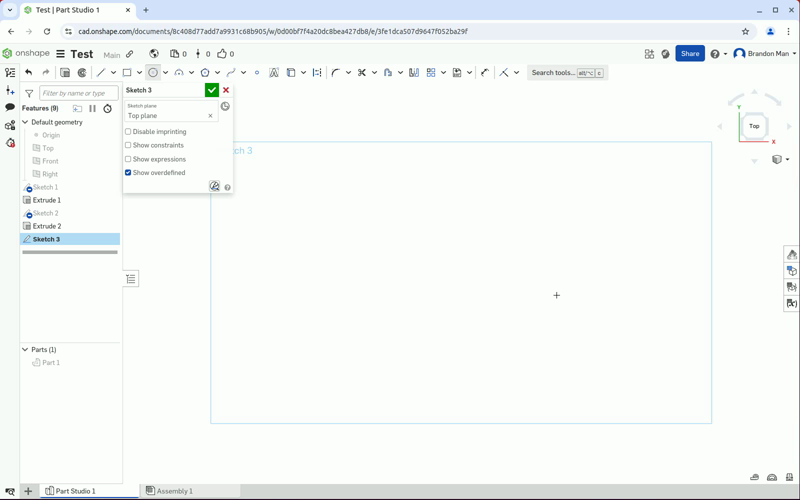
click(556, 294)
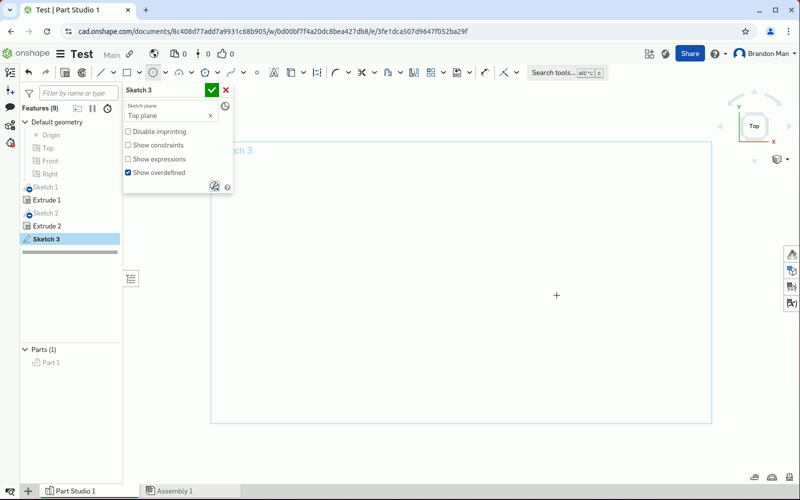
key_up(shift)
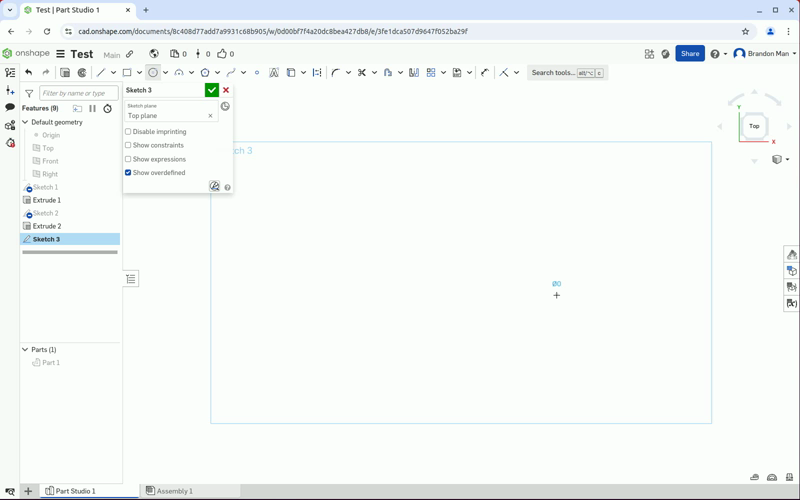
mouse_move(561, 294)
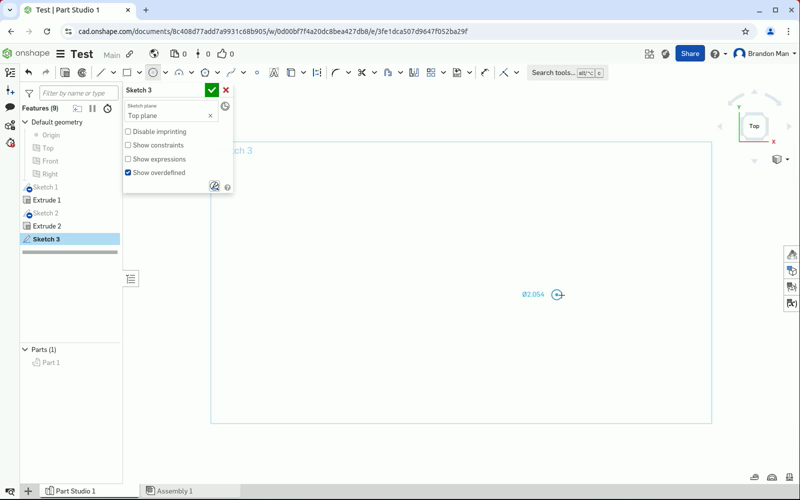
click(561, 294)
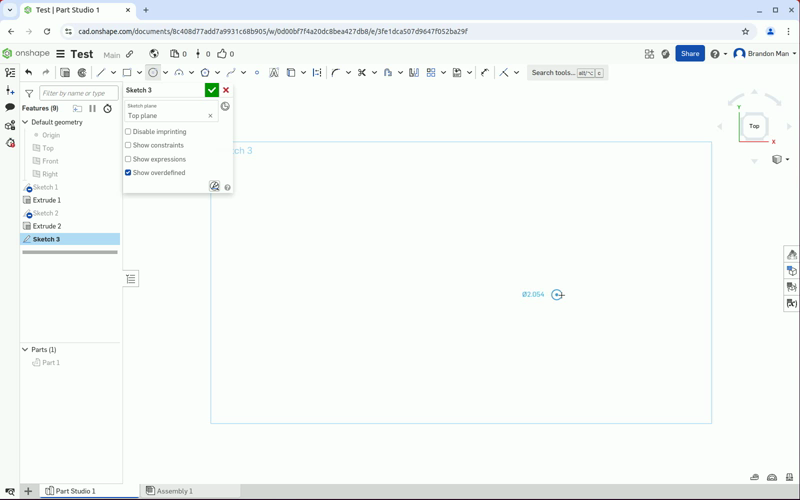
key(esc)
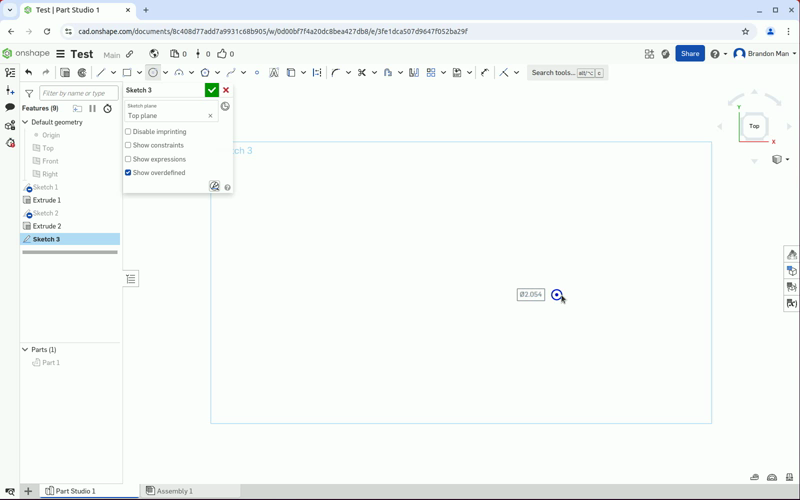
mouse_move(560, 295)
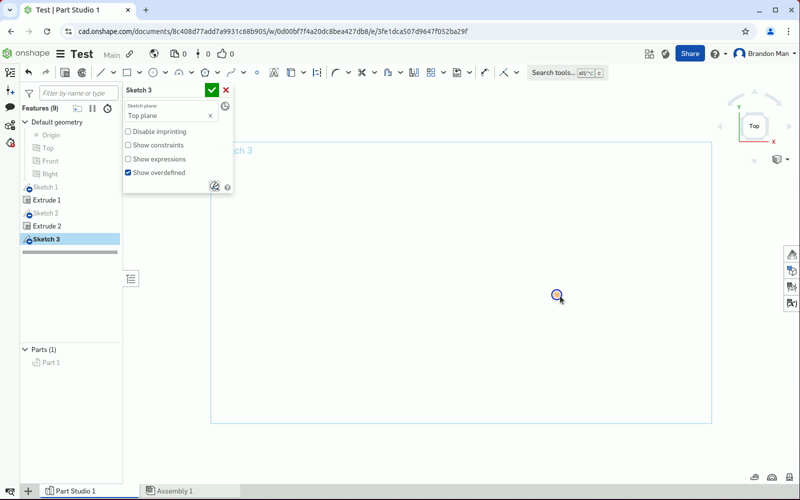
scroll(6)
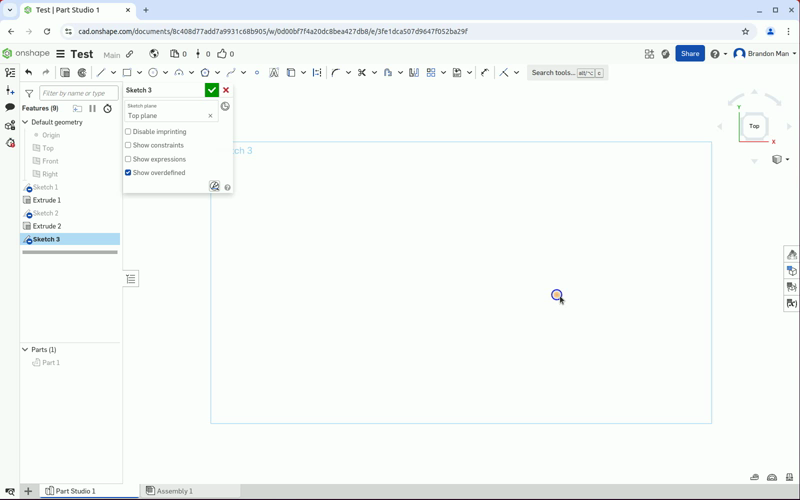
scroll(6)
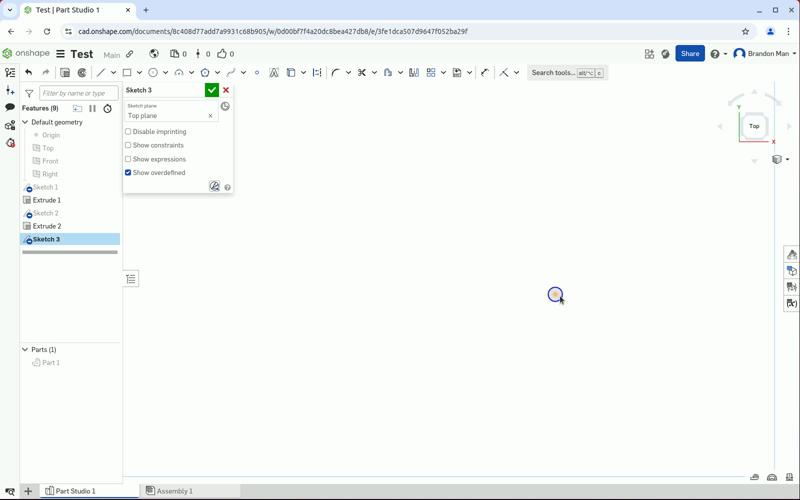
scroll(6)
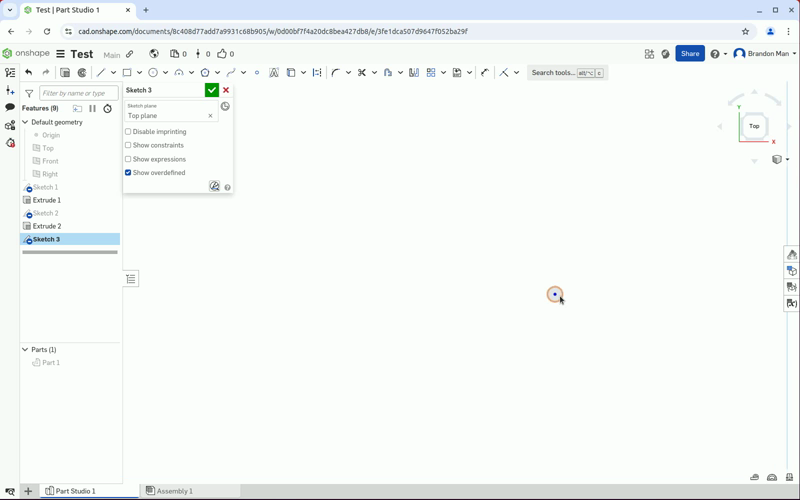
scroll(6)
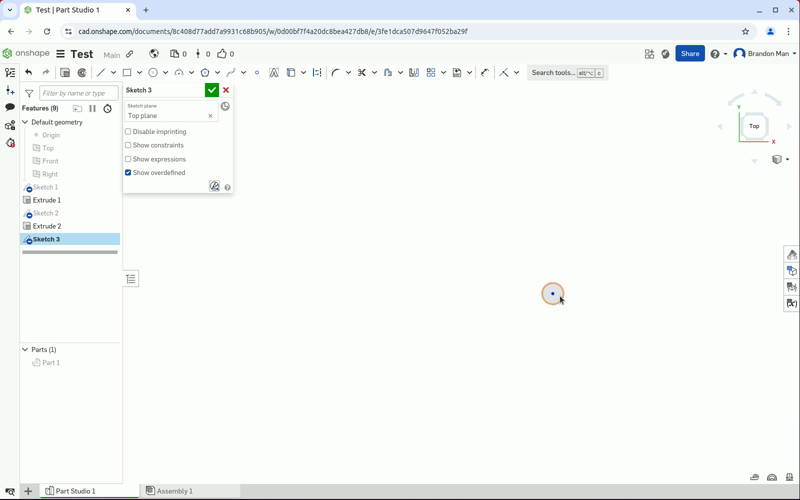
scroll(6)
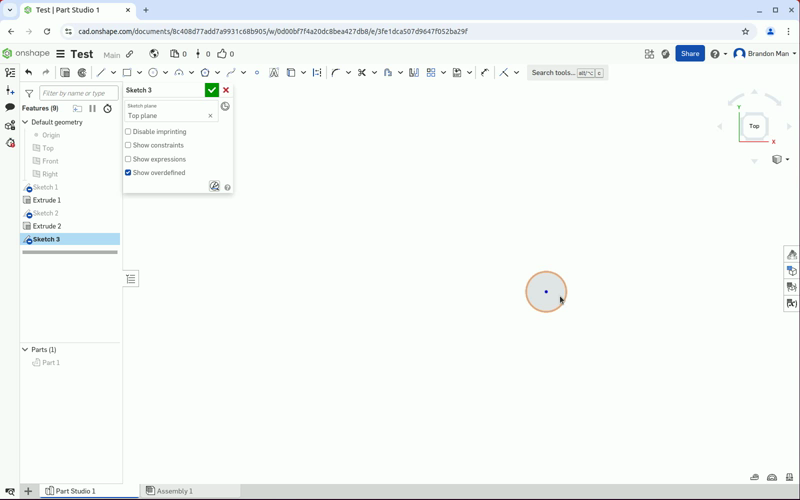
scroll(6)
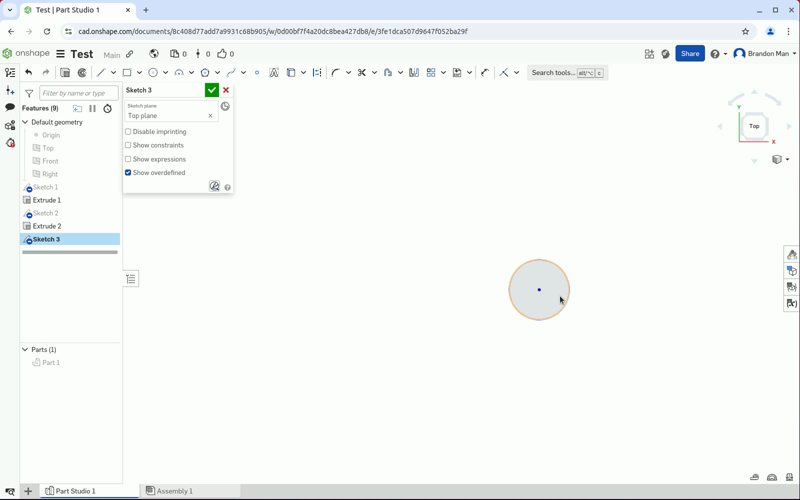
scroll(6)
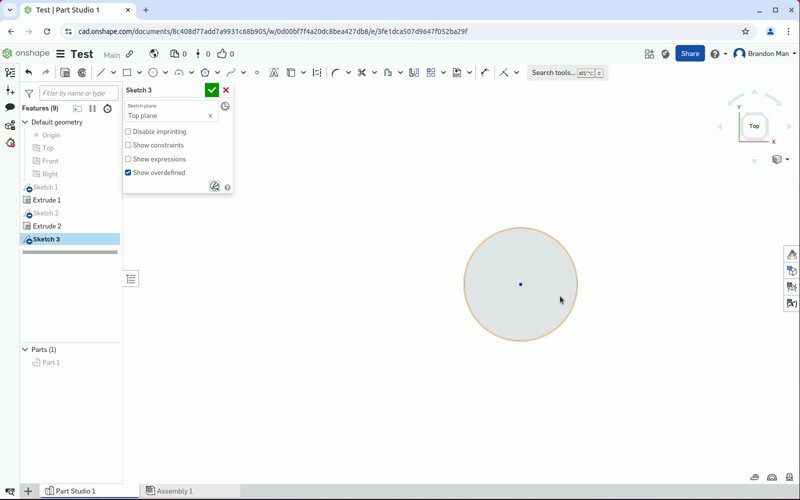
click(560, 295)
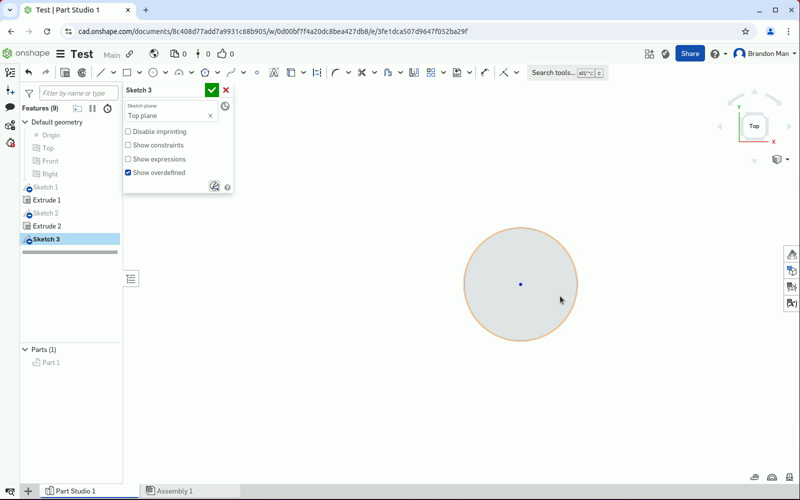
scroll(-6)
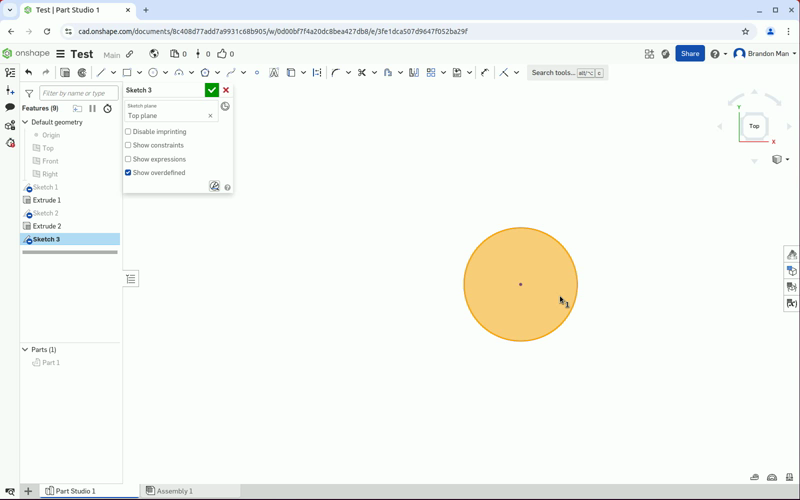
scroll(-6)
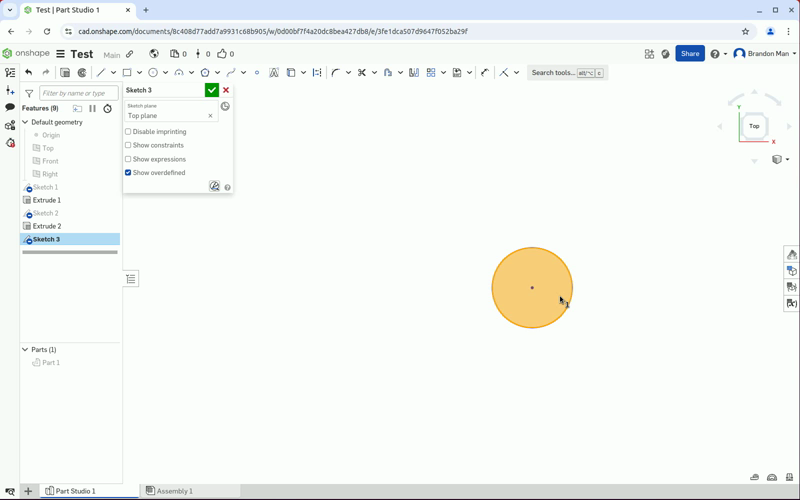
scroll(-6)
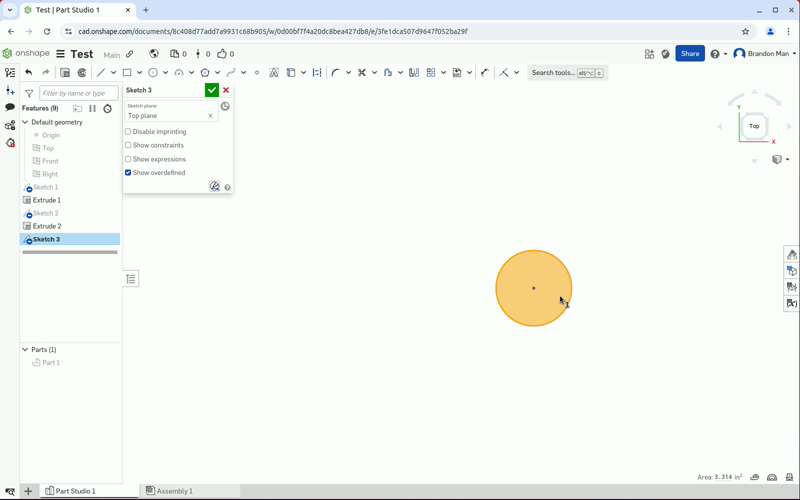
scroll(-6)
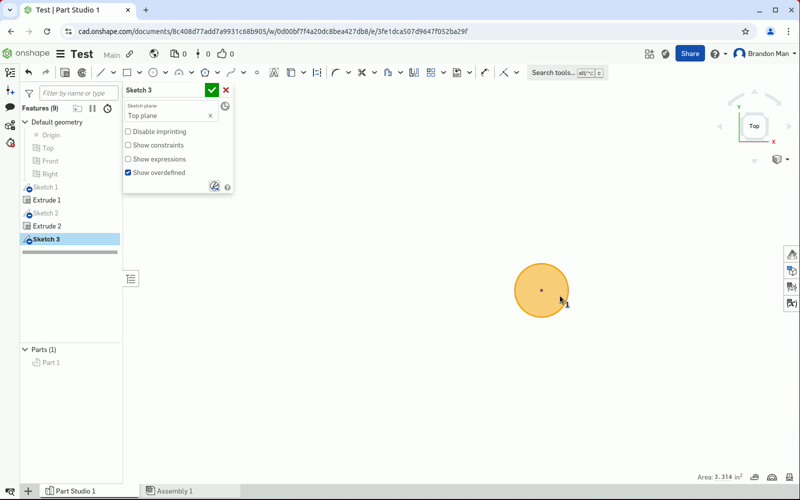
scroll(-6)
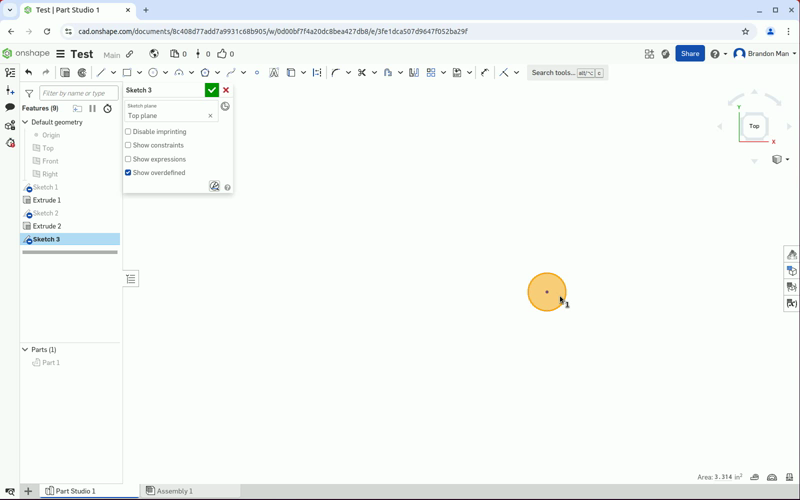
scroll(-6)
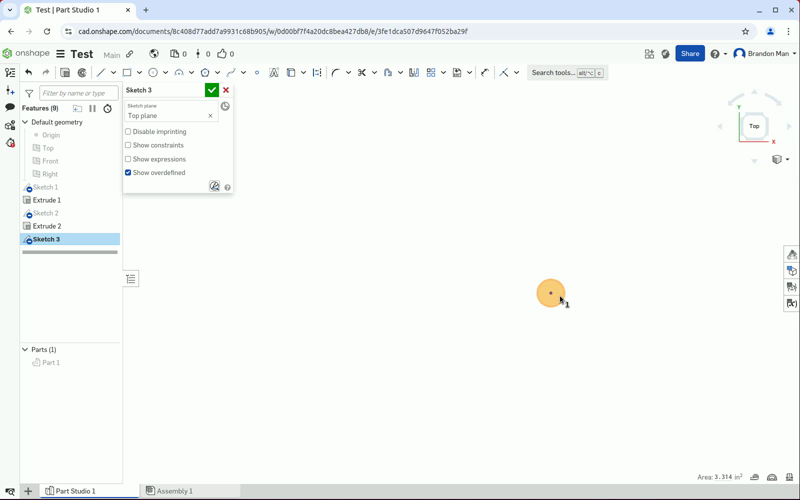
scroll(-6)
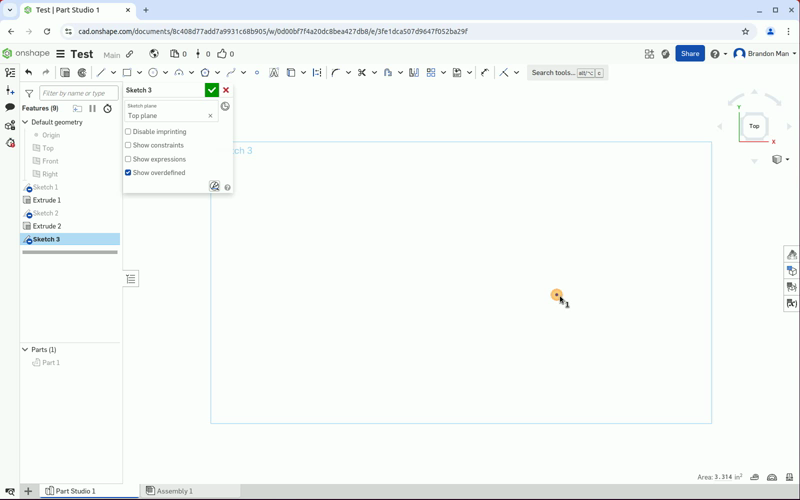
mouse_move(73, 352)
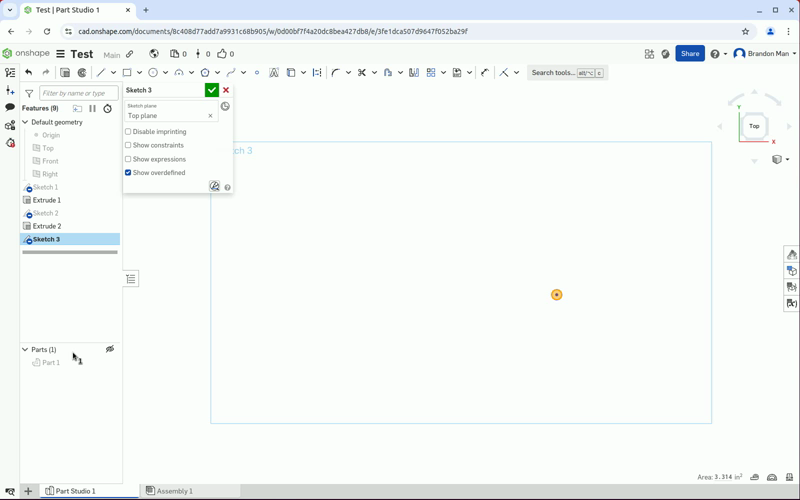
key(shift+y)
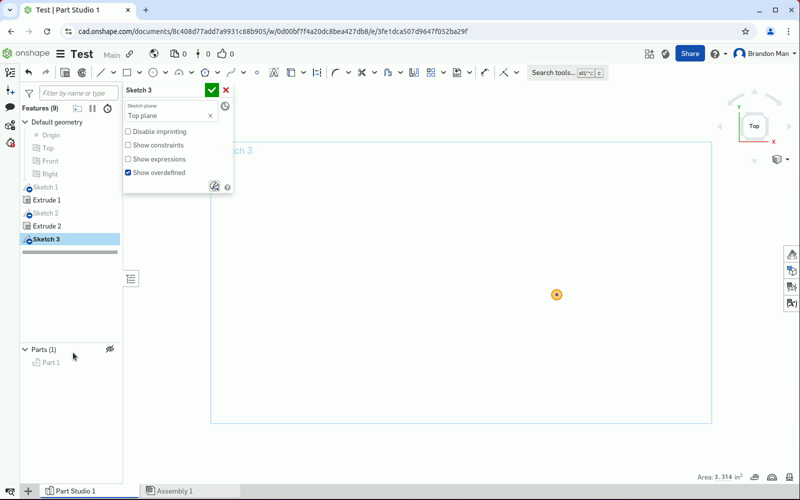
key(shift+e)
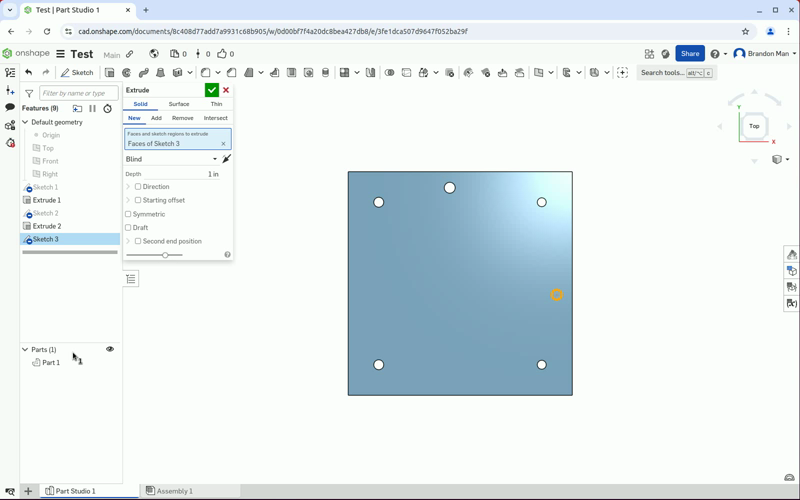
mouse_move(143, 106)
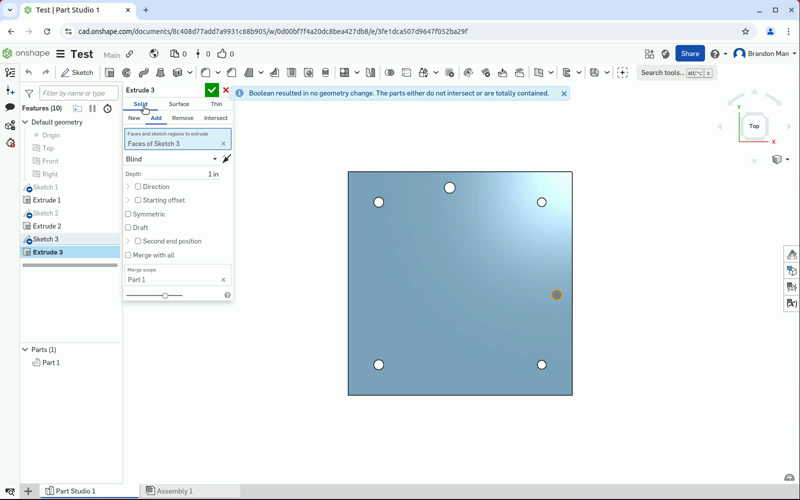
click(143, 106)
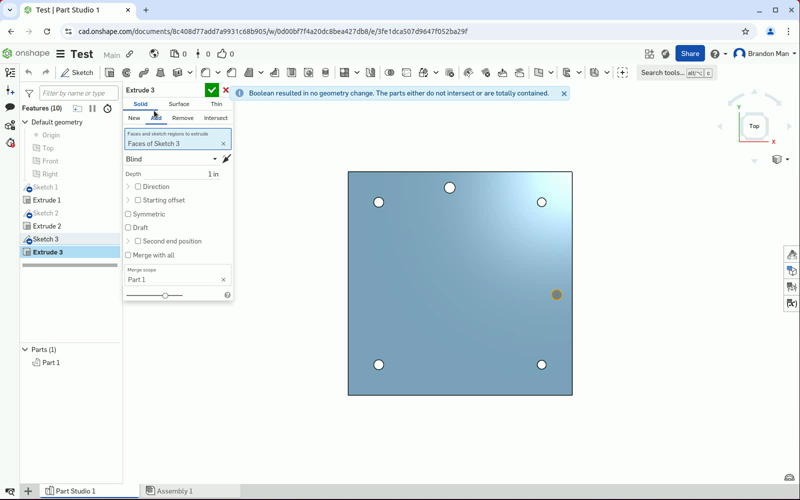
mouse_move(186, 120)
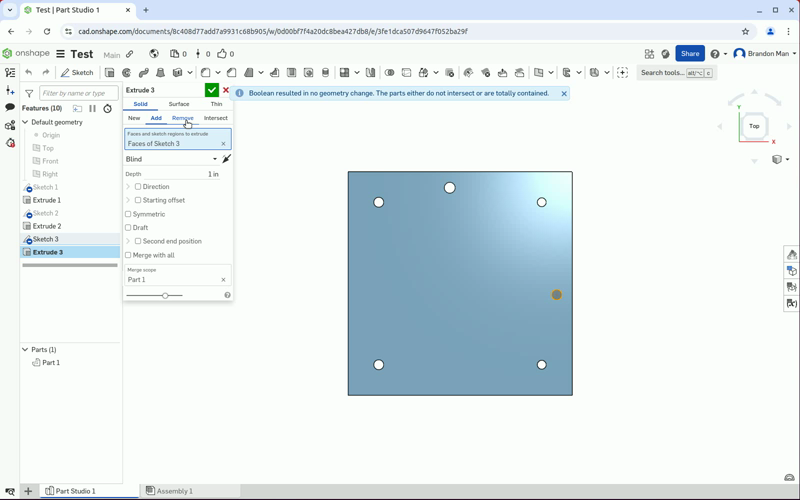
click(186, 120)
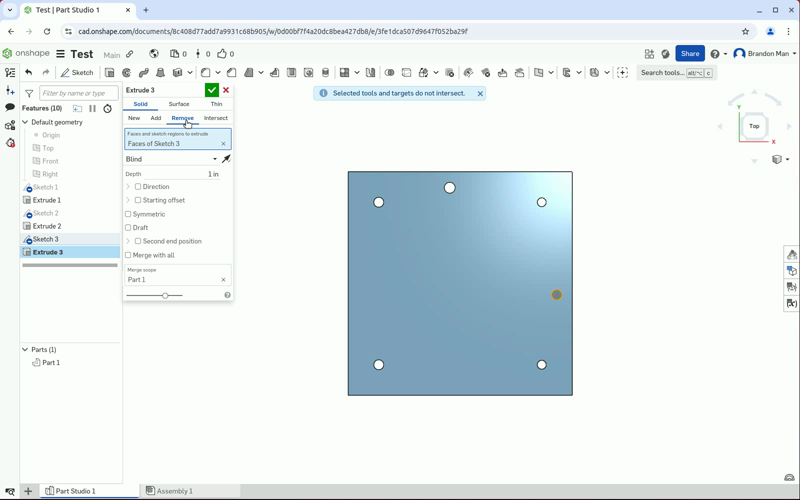
key(tab, 4)
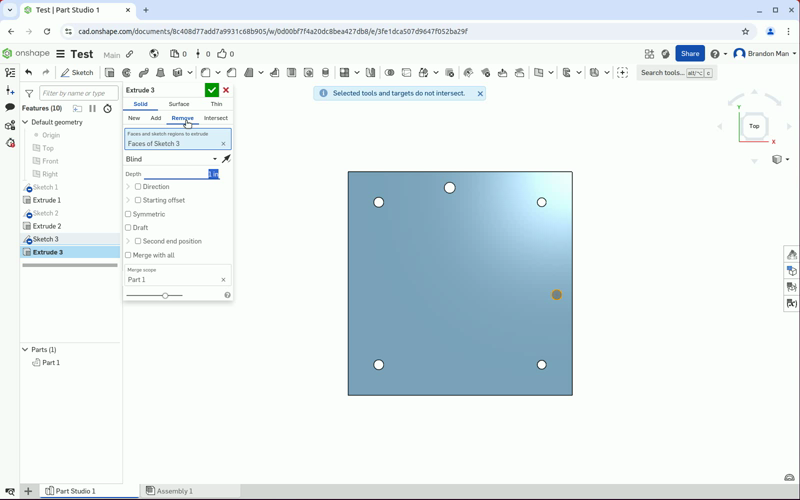
text(-5.536)
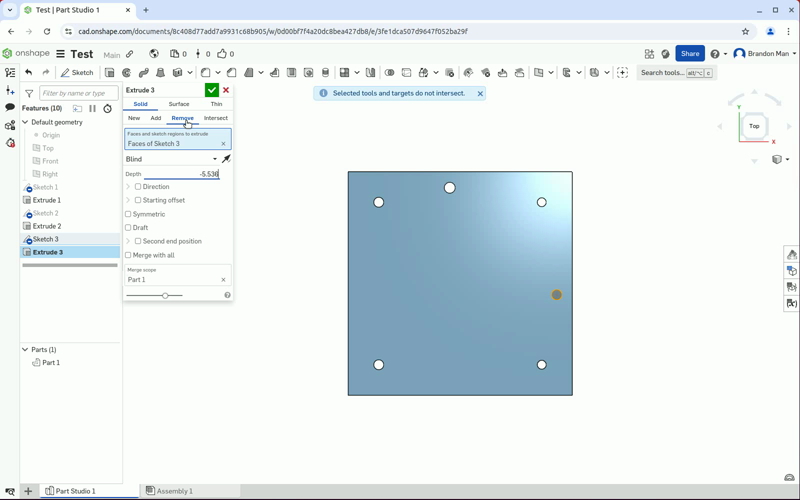
key(tab, 6)
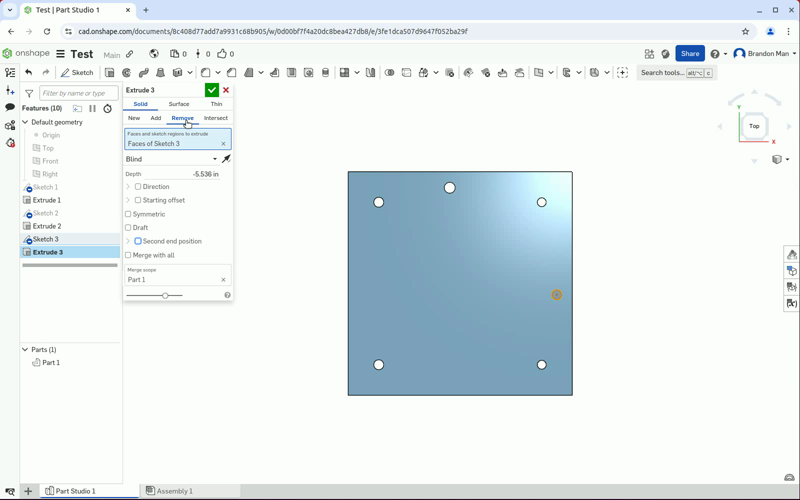
key(space)
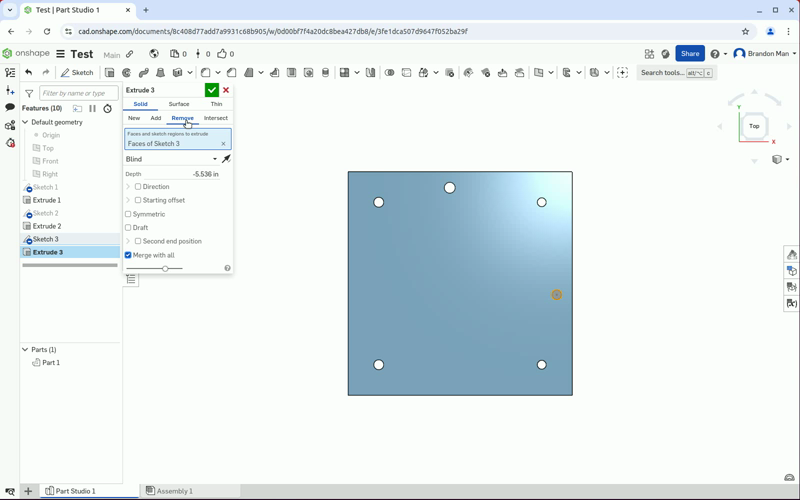
key(enter)
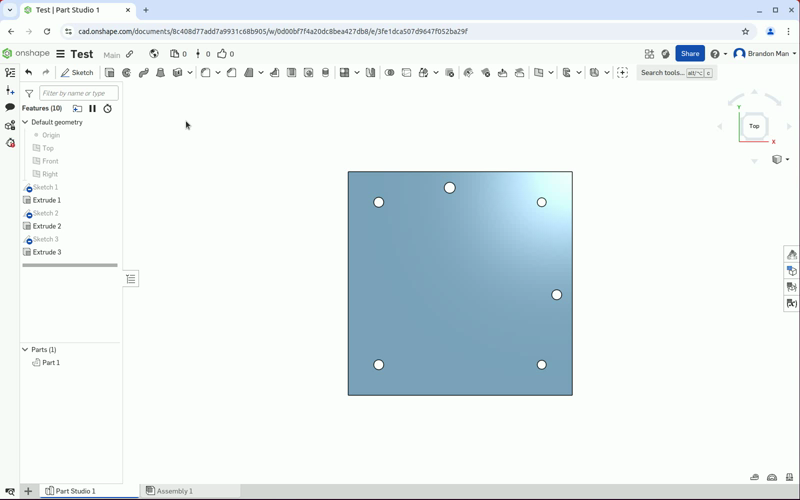
key(shift+h)
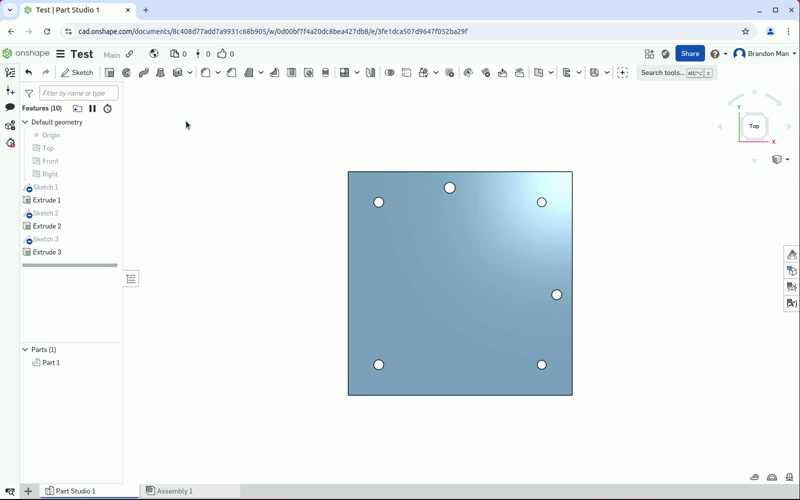
key(shift+h)
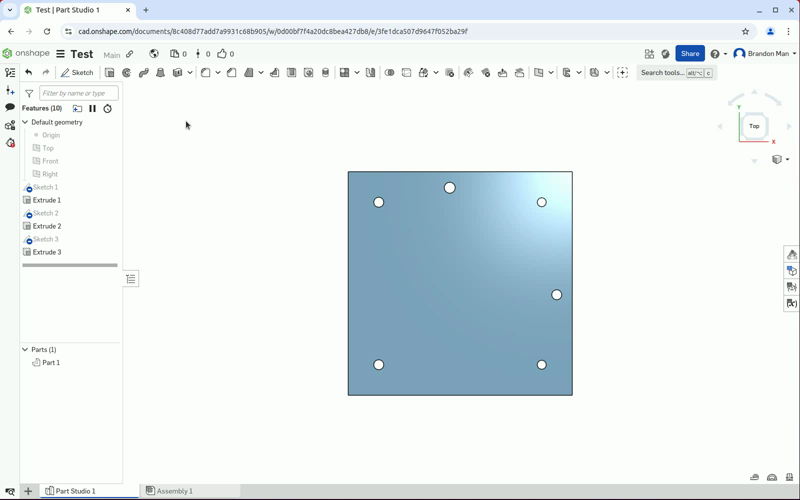
mouse_move(73, 189)
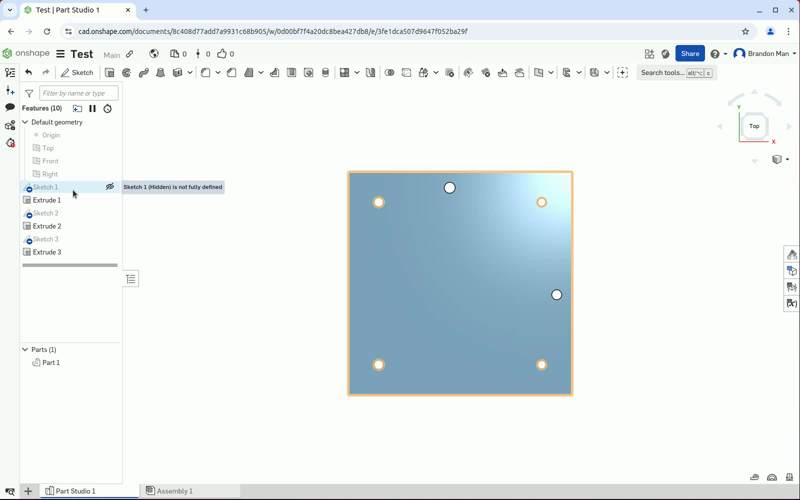
click(73, 189)
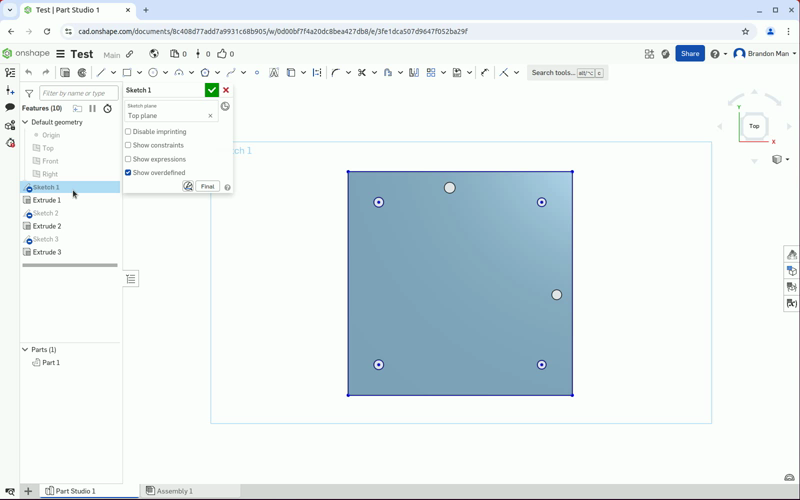
mouse_move(229, 92)
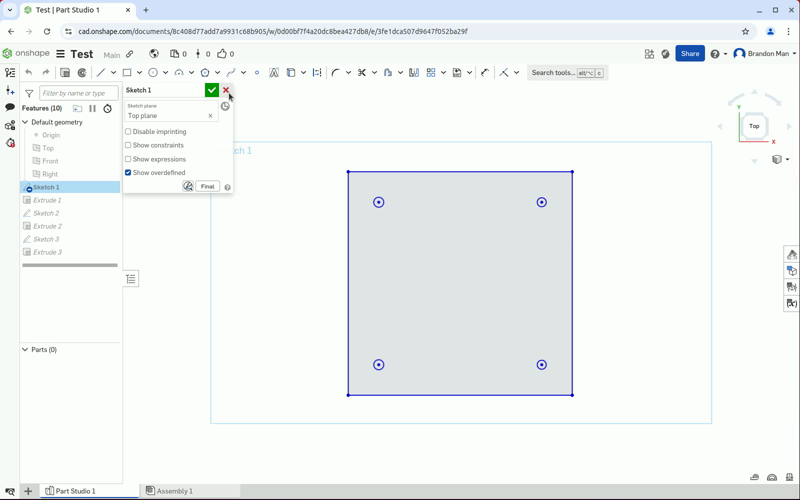
click(229, 92)
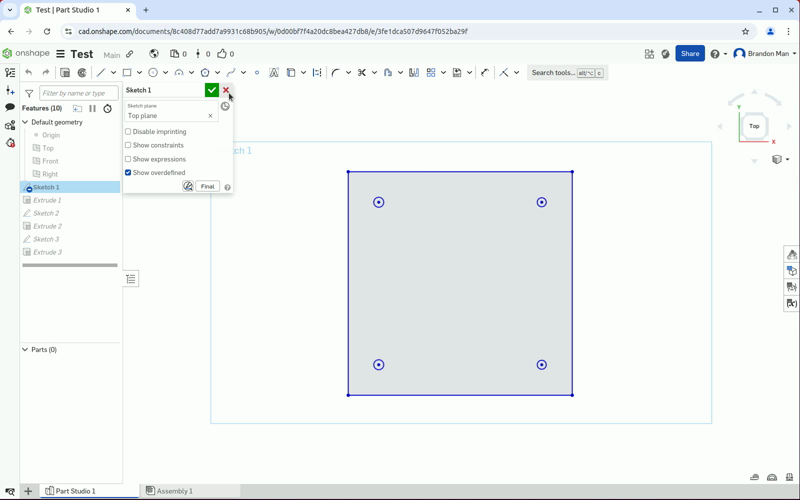
key(shift+s)
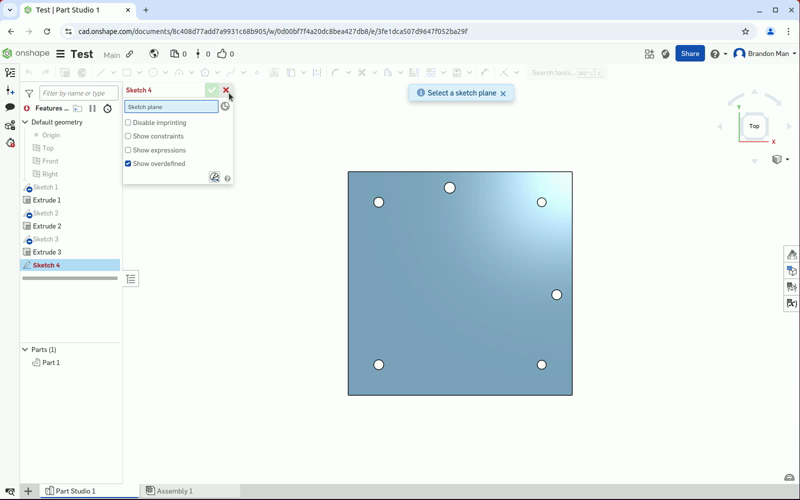
mouse_move(73, 150)
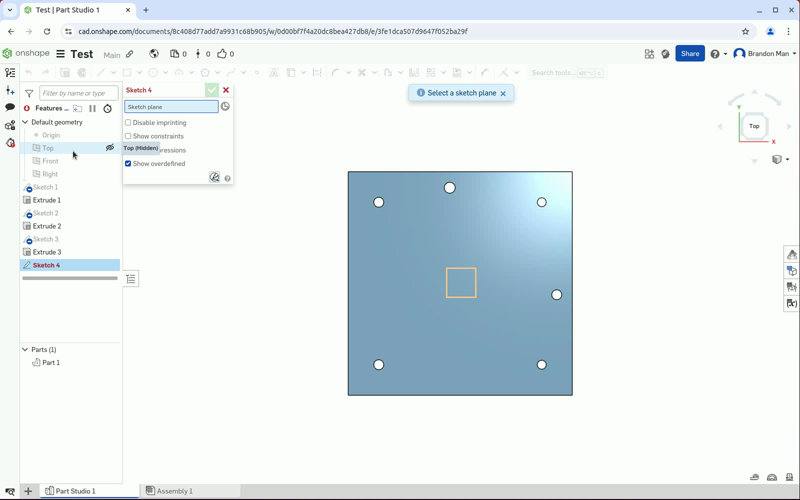
click(73, 150)
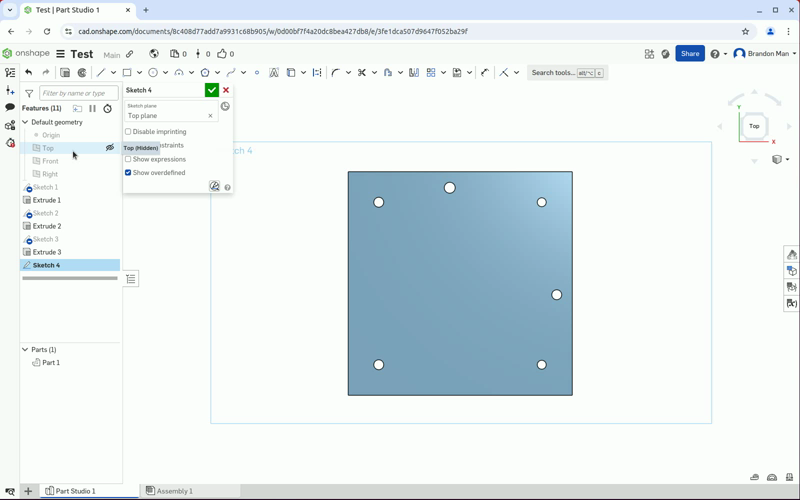
mouse_move(73, 352)
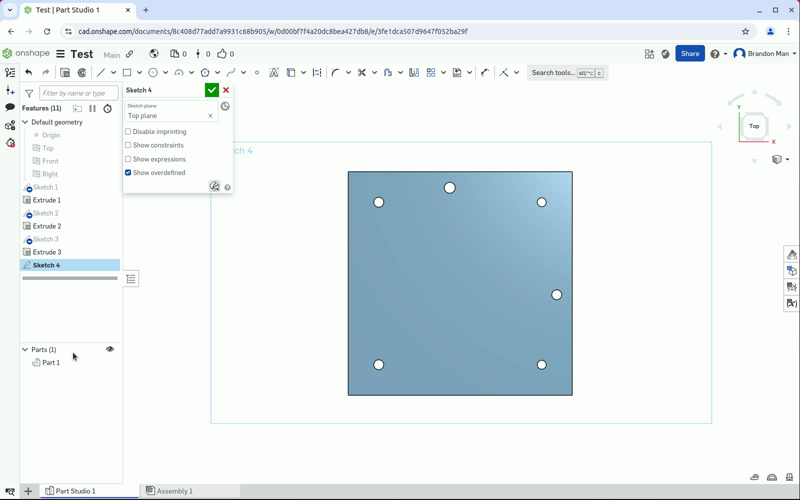
key(y)
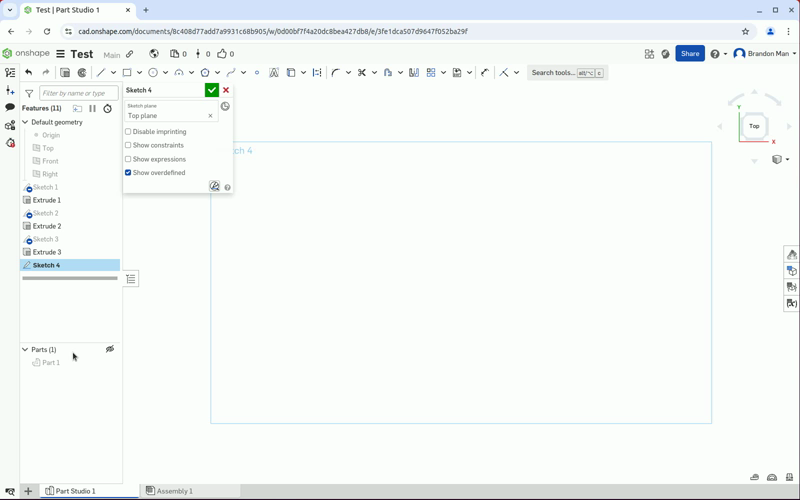
key(c)
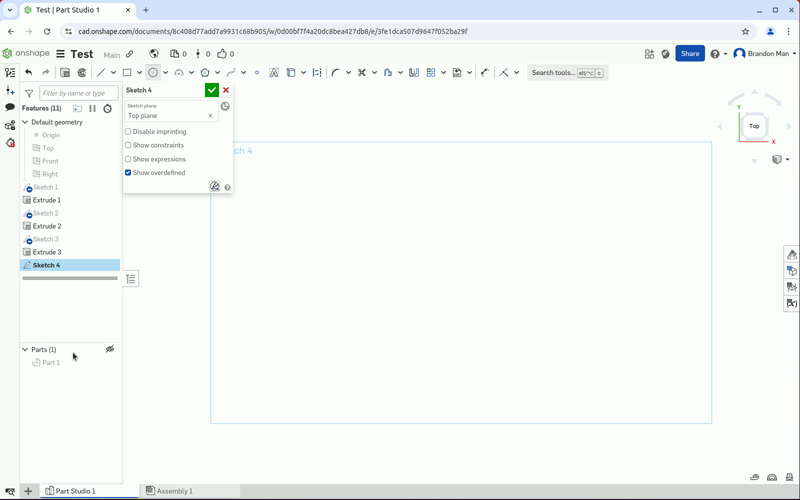
key_down(shift)
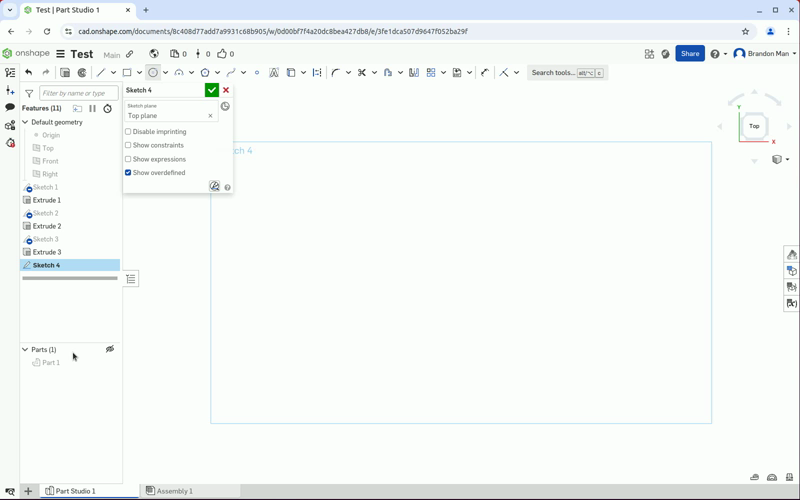
mouse_move(473, 378)
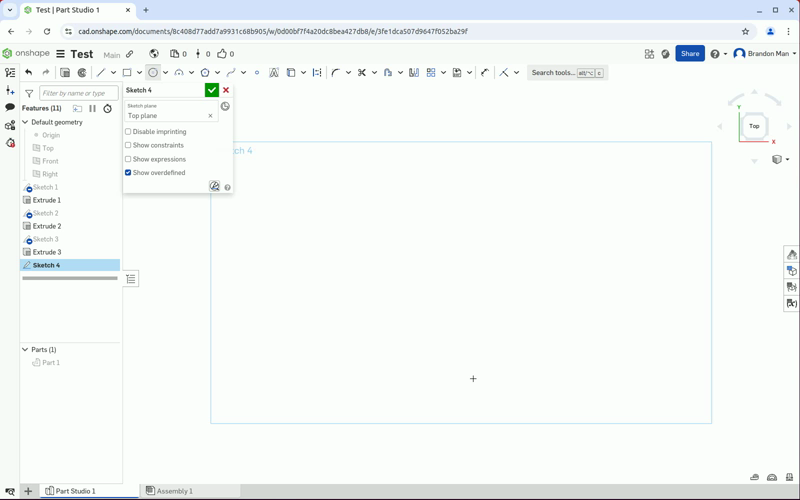
click(473, 378)
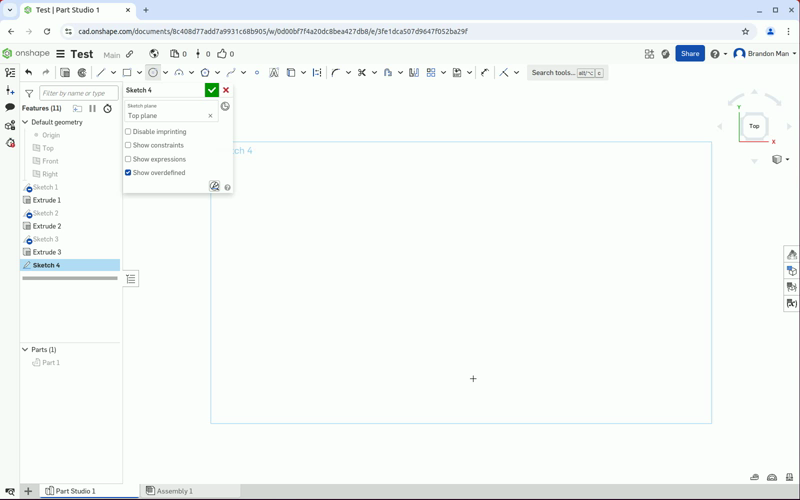
key_up(shift)
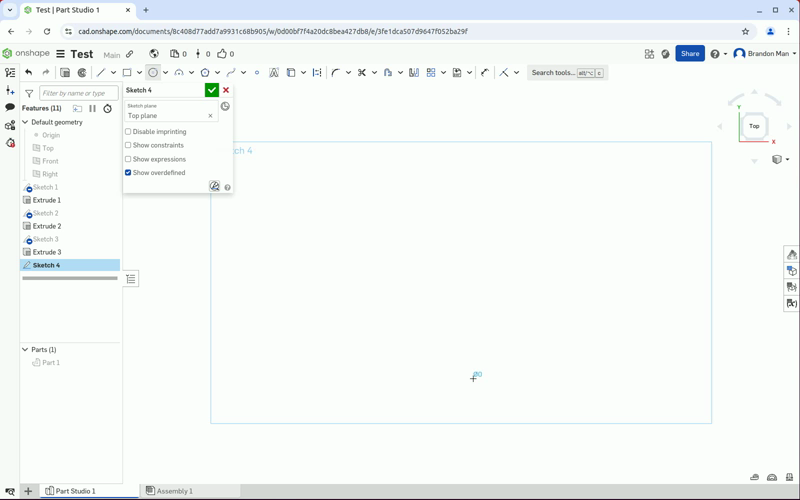
mouse_move(478, 378)
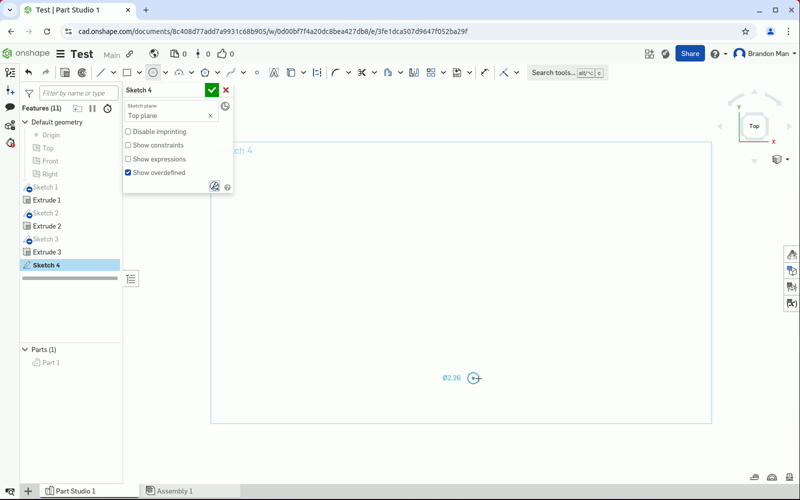
click(478, 378)
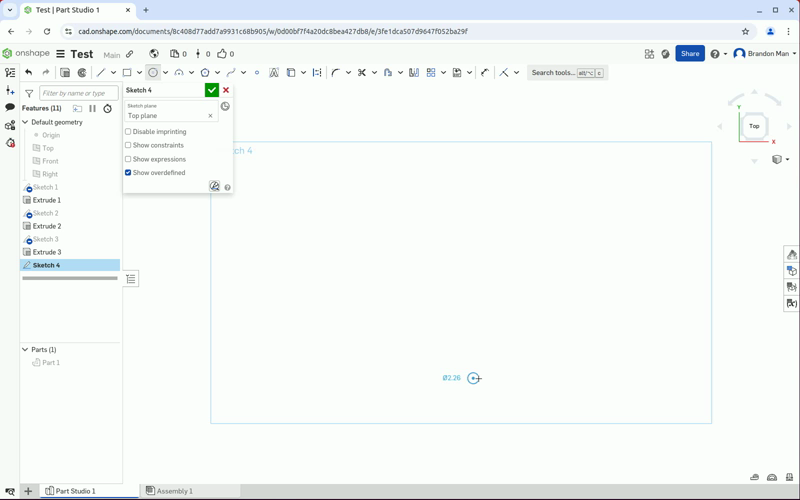
key(esc)
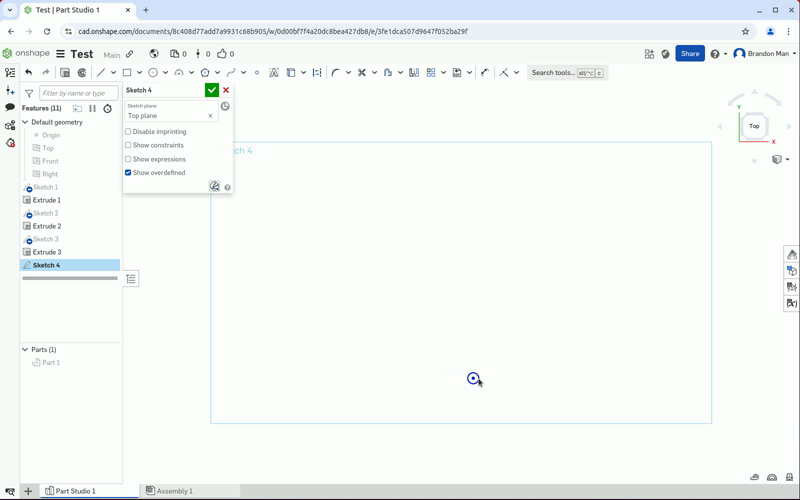
mouse_move(476, 380)
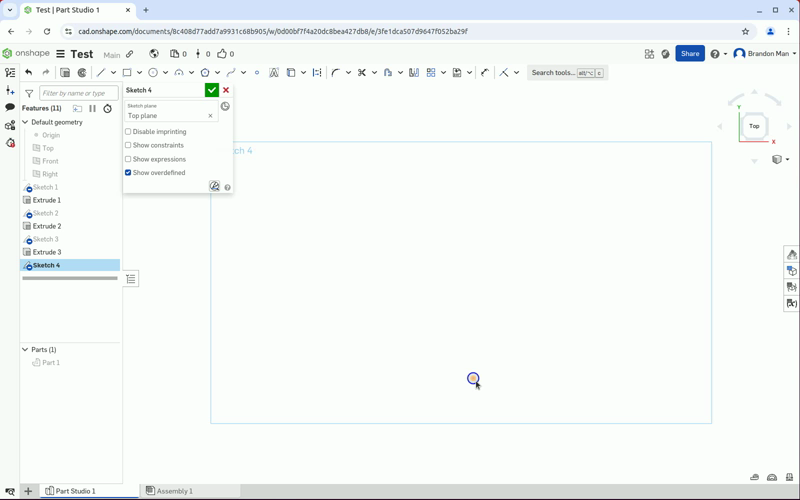
scroll(6)
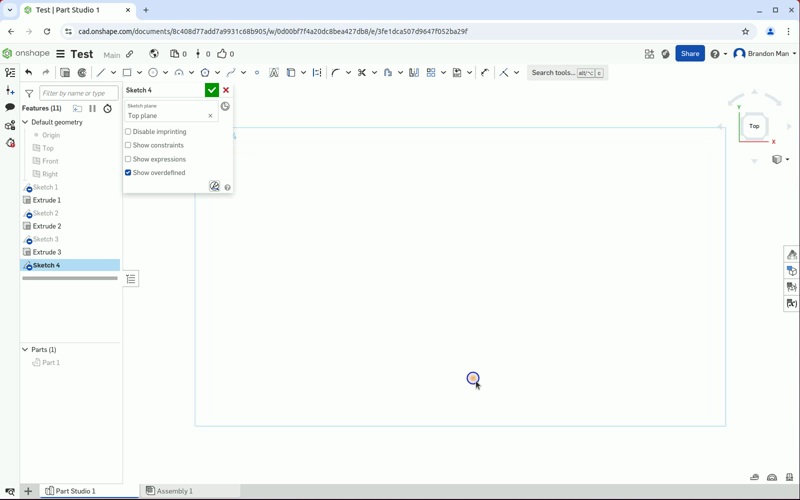
scroll(6)
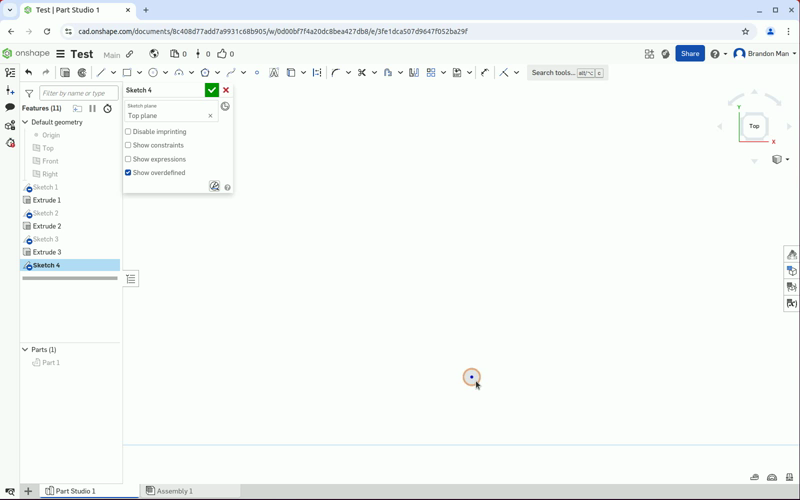
scroll(6)
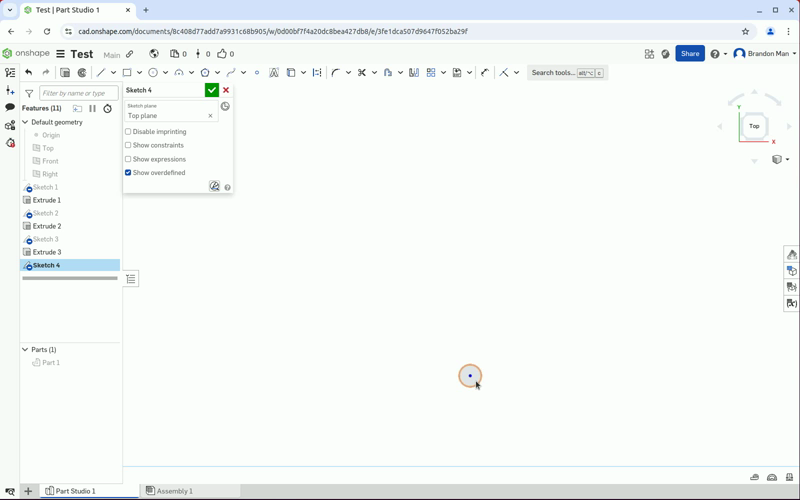
scroll(6)
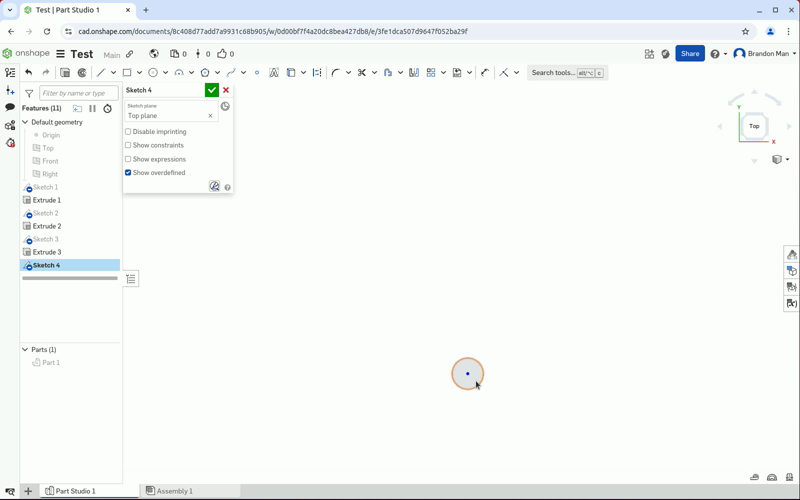
scroll(6)
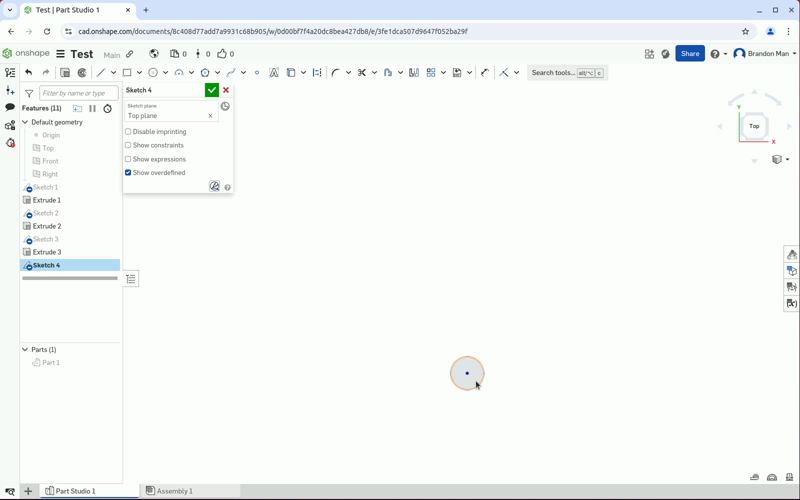
scroll(6)
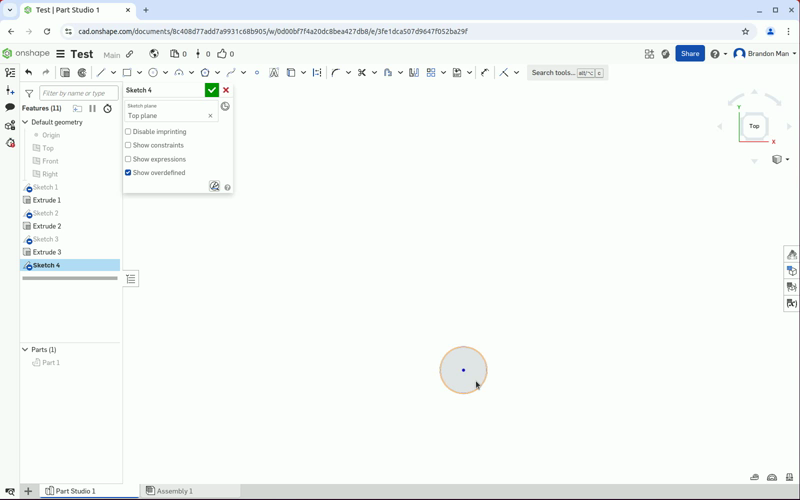
scroll(6)
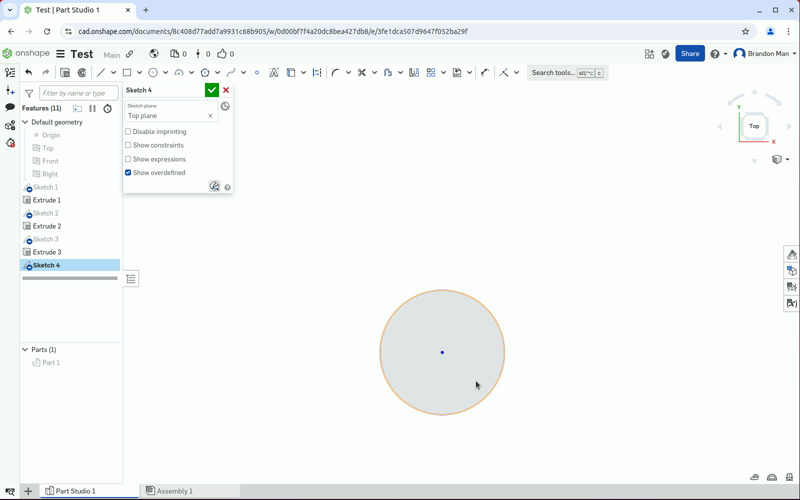
click(476, 380)
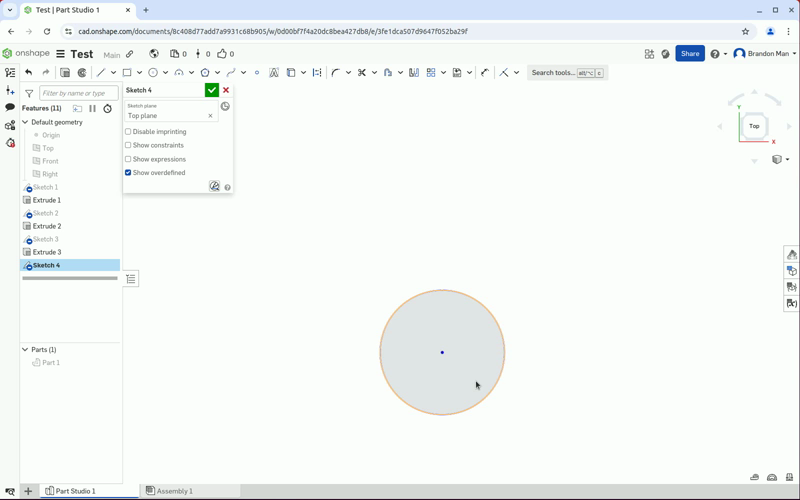
scroll(-6)
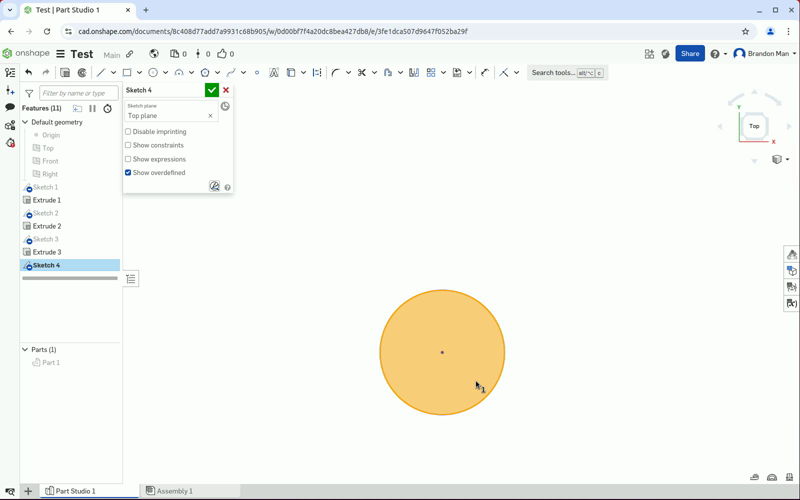
scroll(-6)
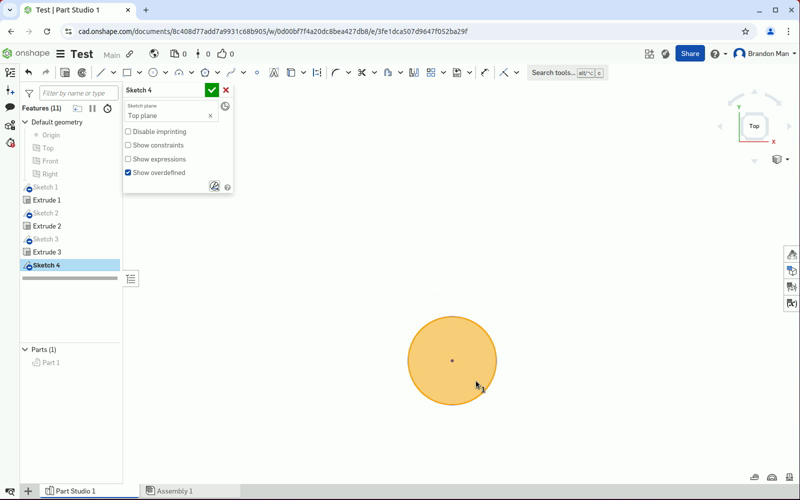
scroll(-6)
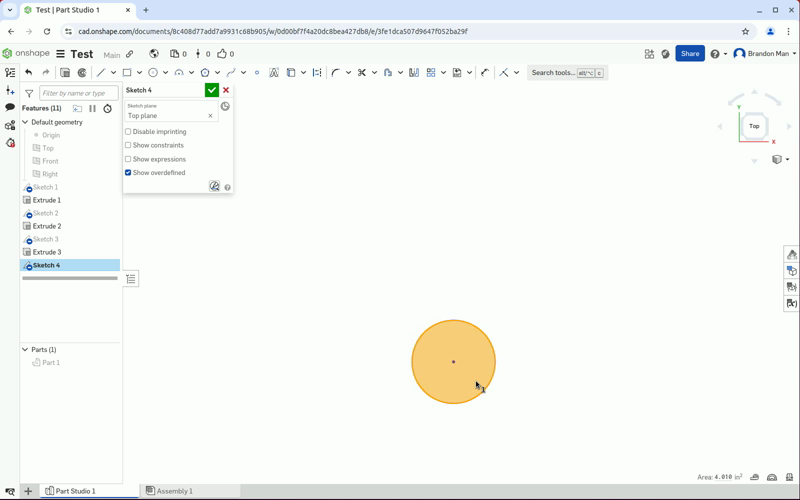
scroll(-6)
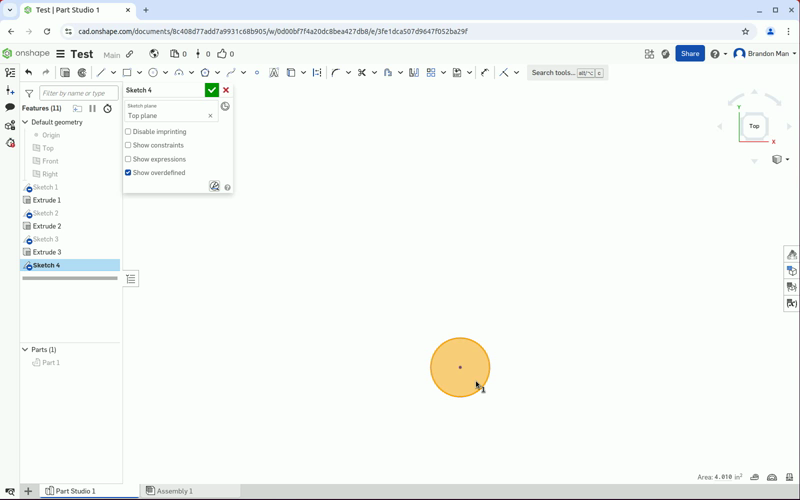
scroll(-6)
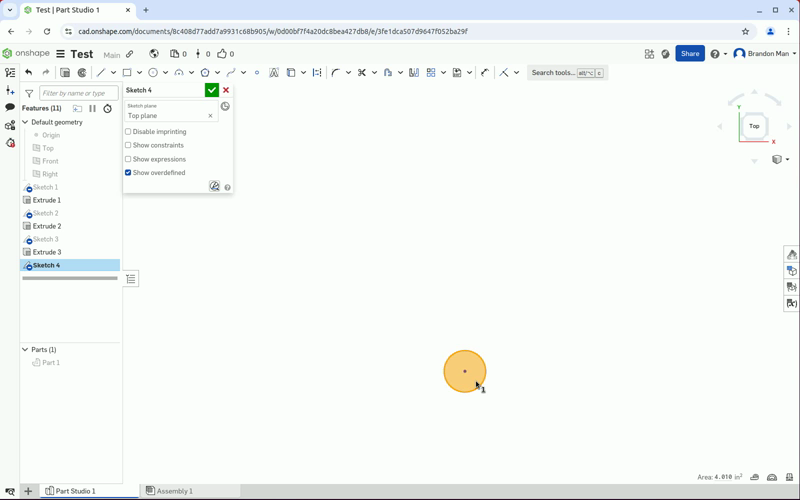
scroll(-6)
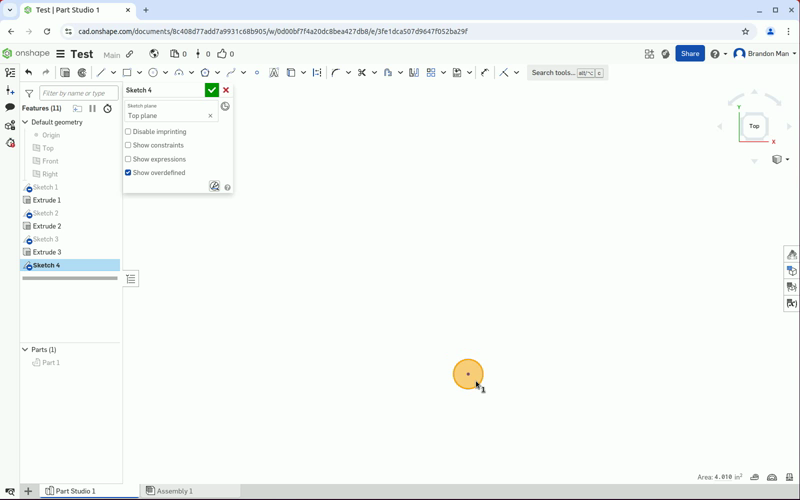
scroll(-6)
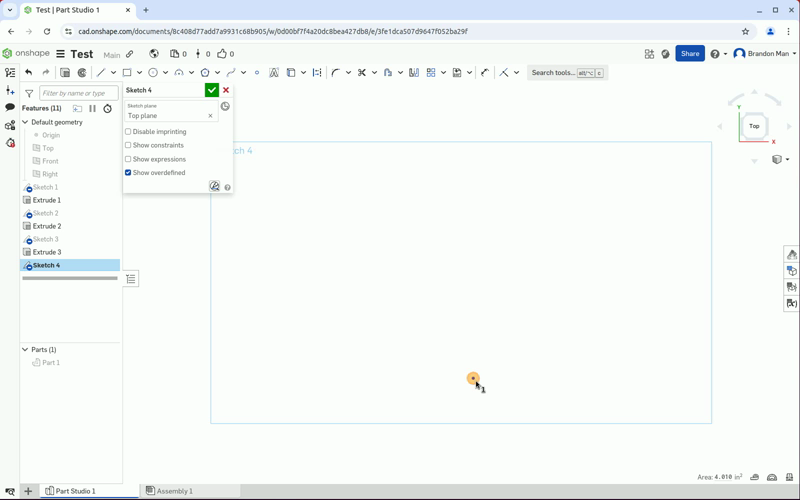
mouse_move(73, 352)
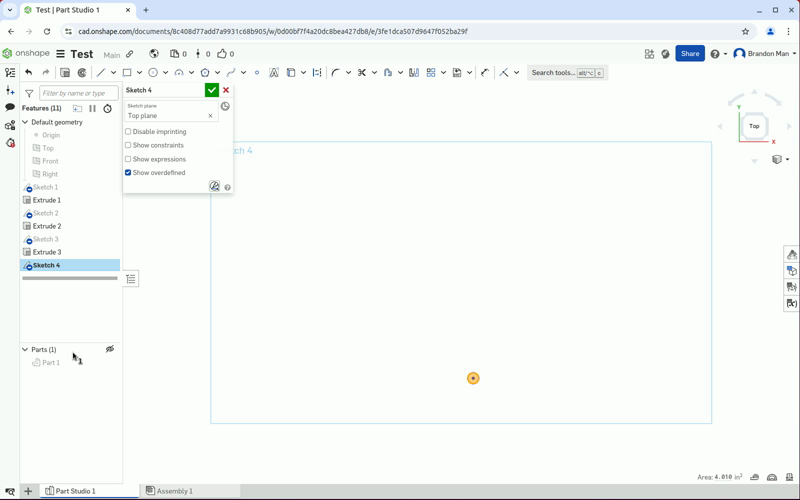
key(shift+y)
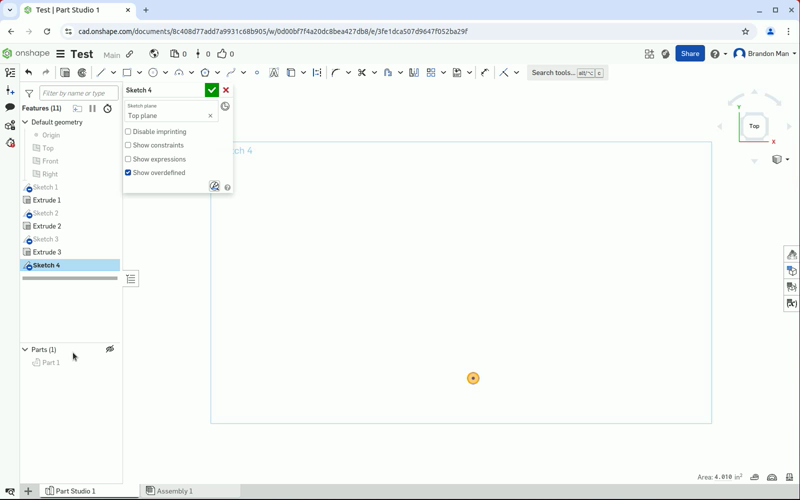
key(shift+e)
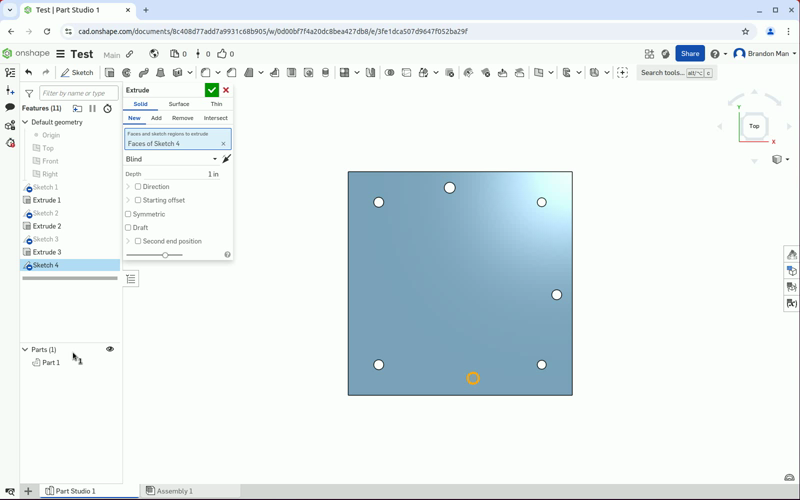
mouse_move(143, 106)
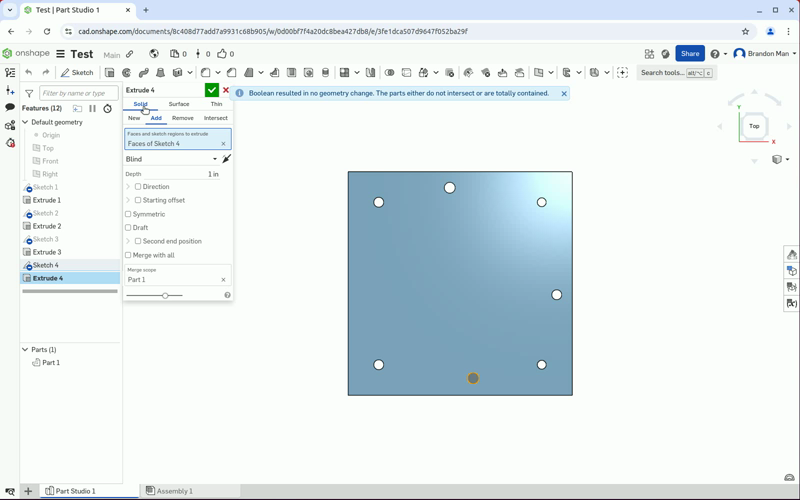
click(143, 106)
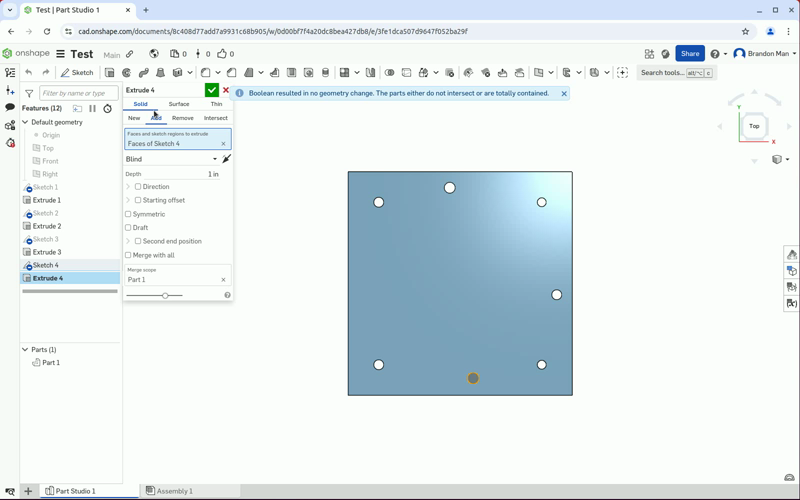
mouse_move(186, 120)
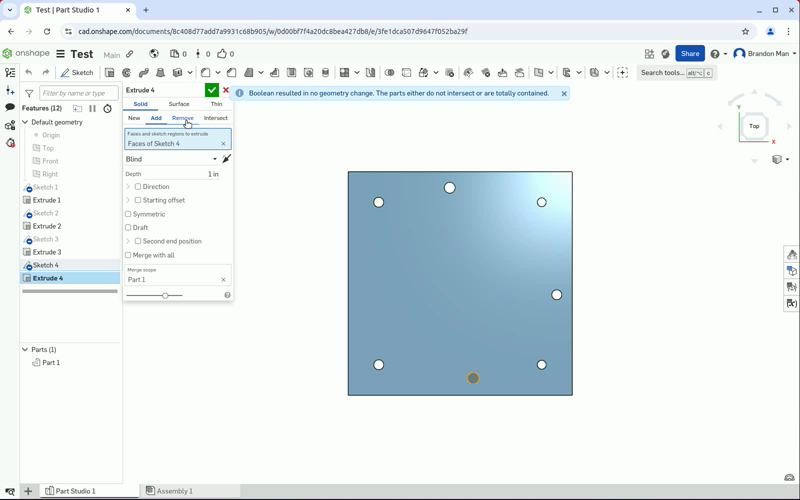
click(186, 120)
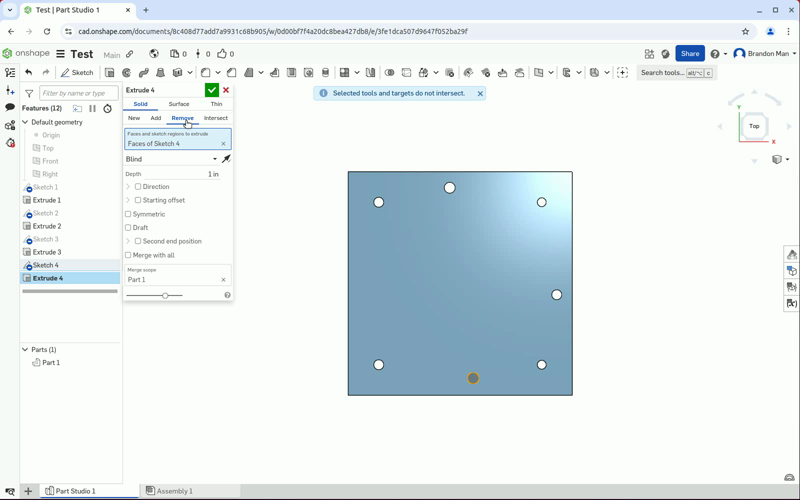
key(tab, 4)
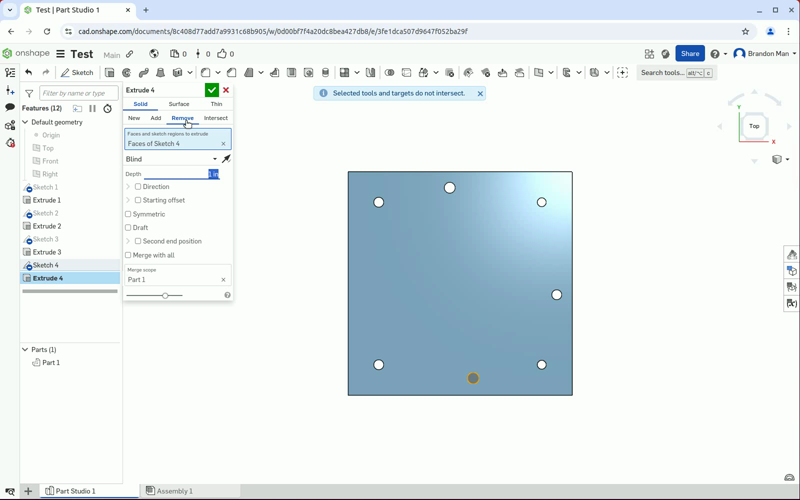
text(-5.536)
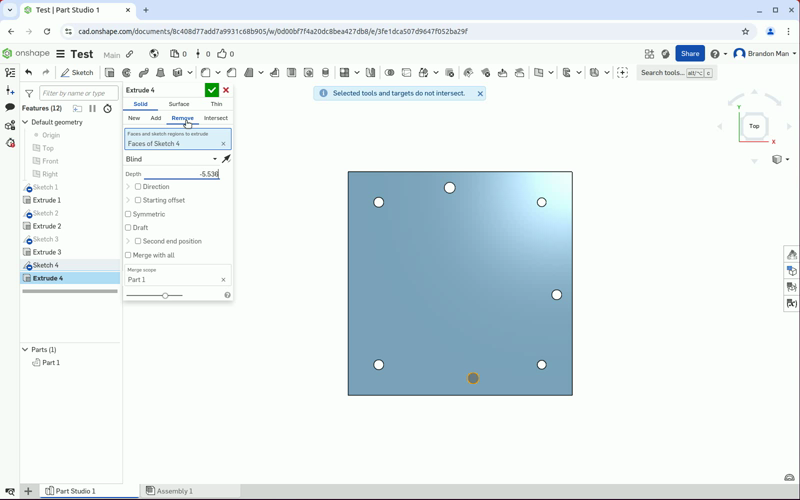
key(tab, 6)
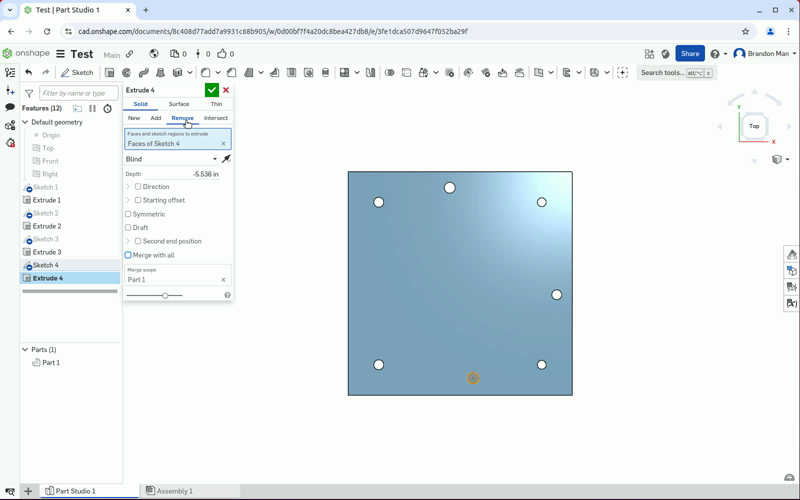
key(space)
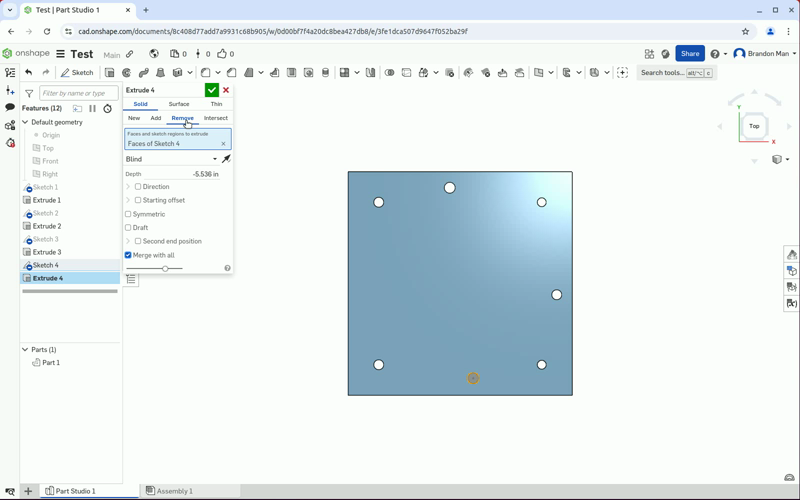
key(enter)
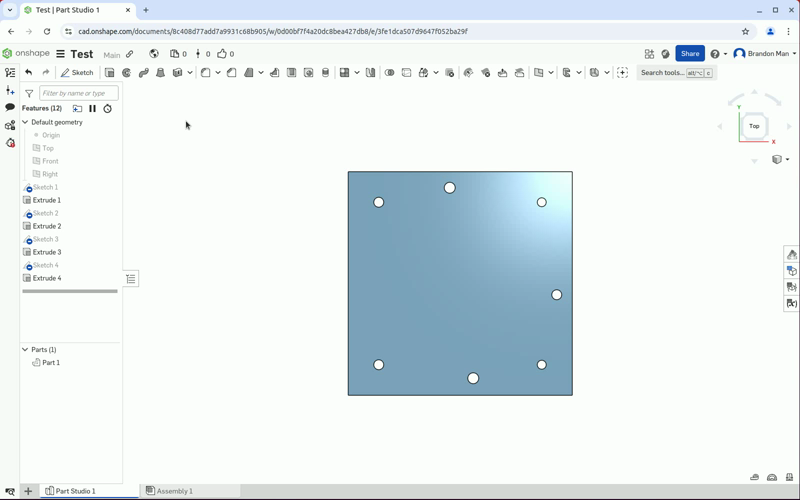
key(shift+h)
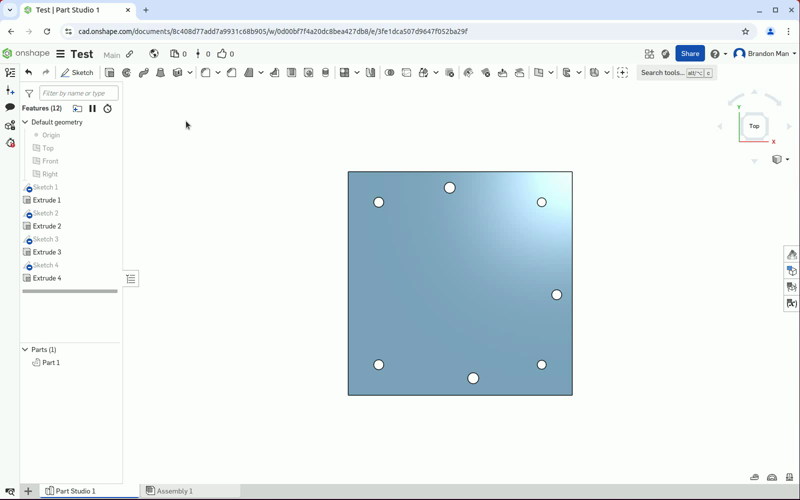
key(shift+h)
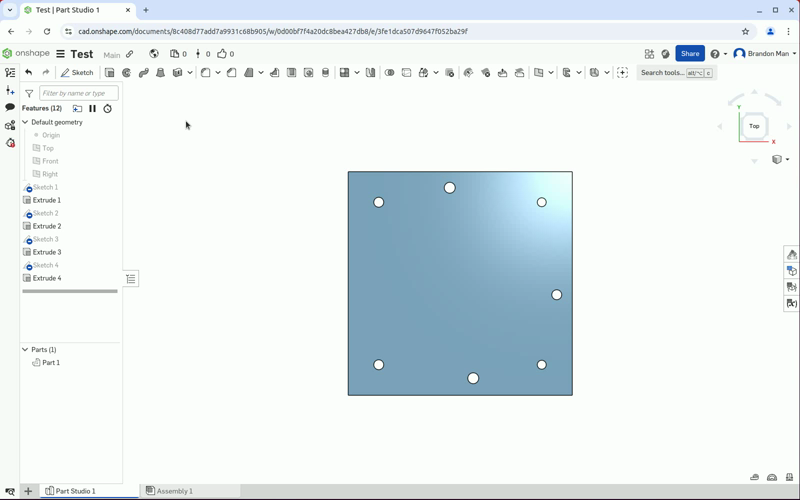
mouse_move(73, 189)
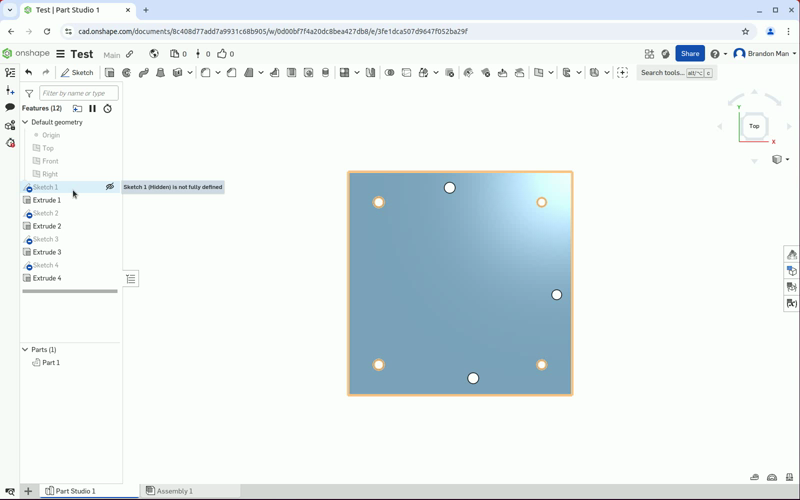
click(73, 189)
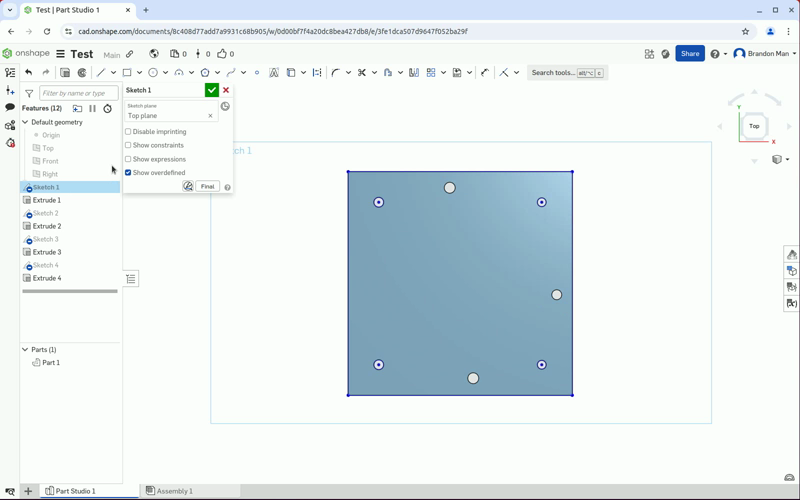
mouse_move(229, 92)
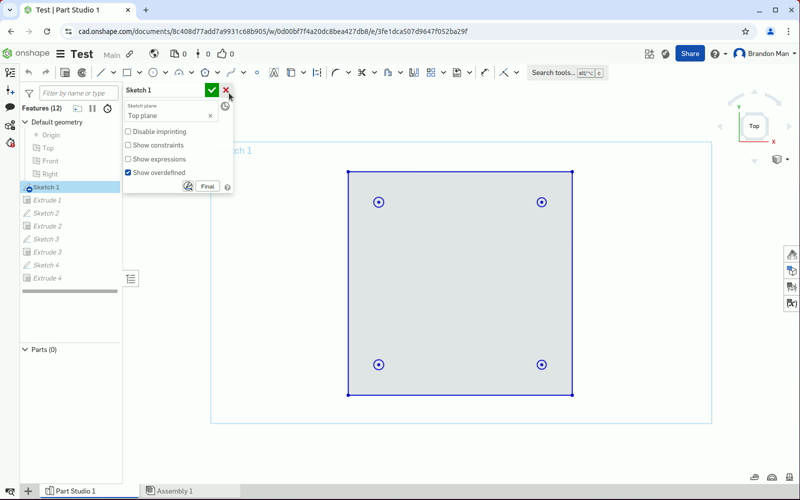
click(229, 92)
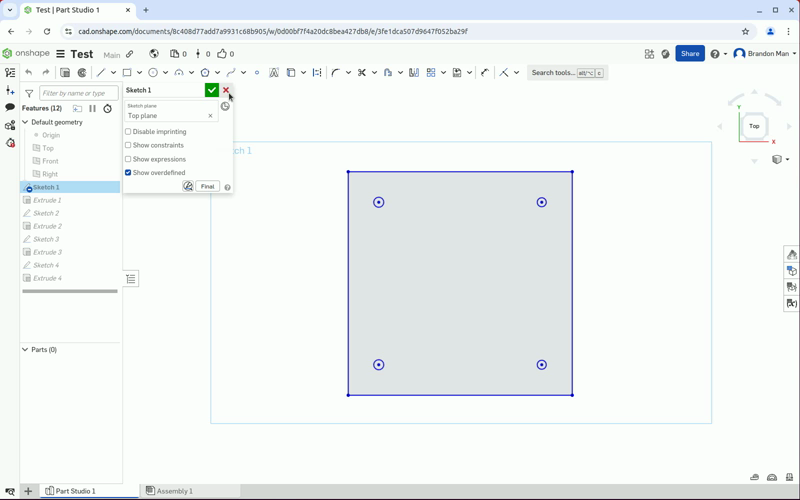
key(shift+s)
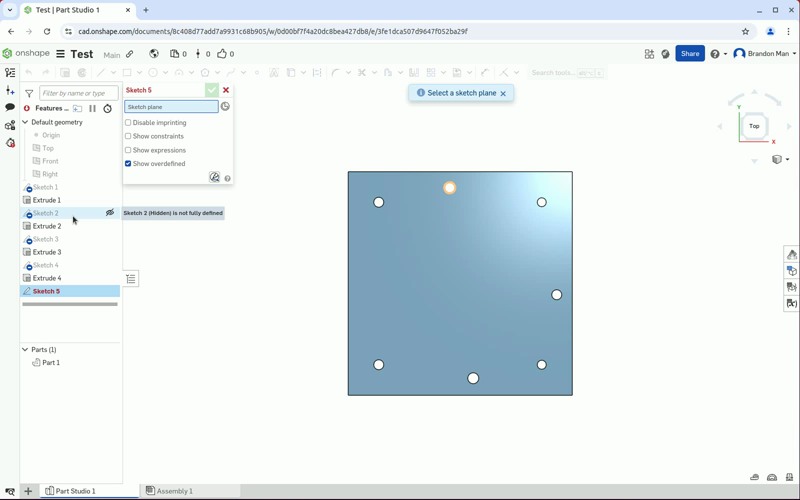
scroll(3)
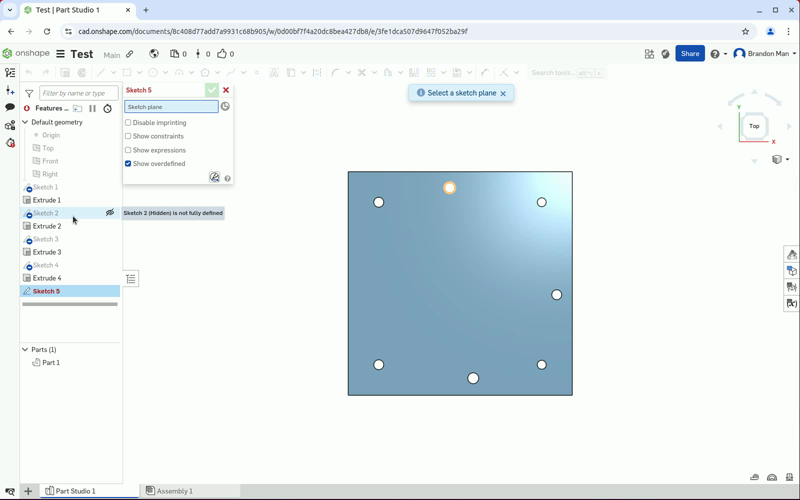
mouse_move(73, 150)
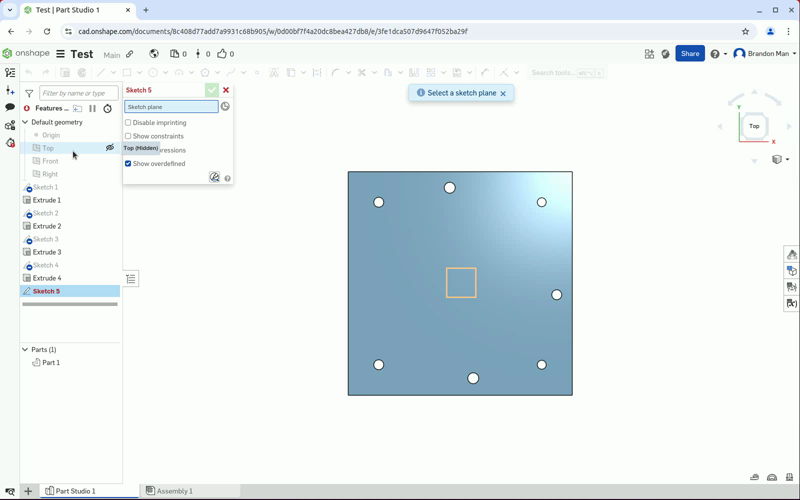
click(73, 150)
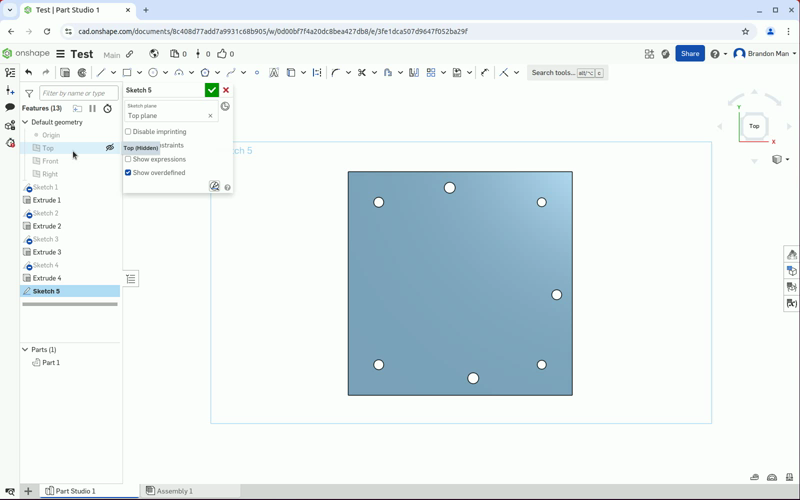
mouse_move(73, 352)
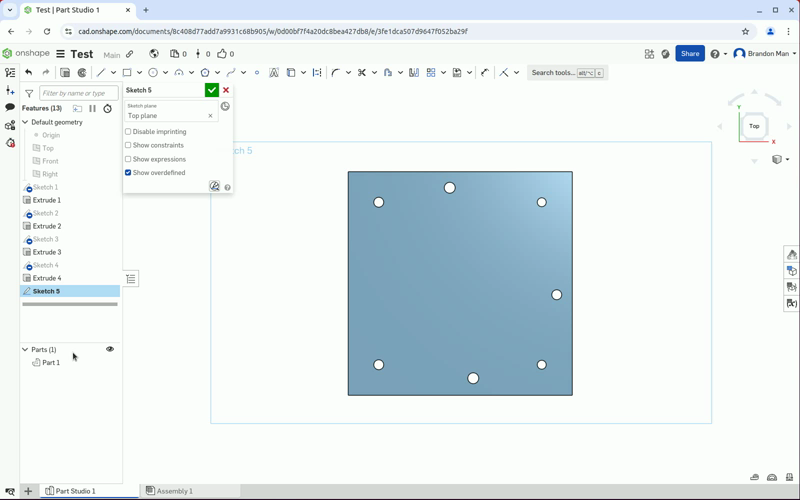
key(y)
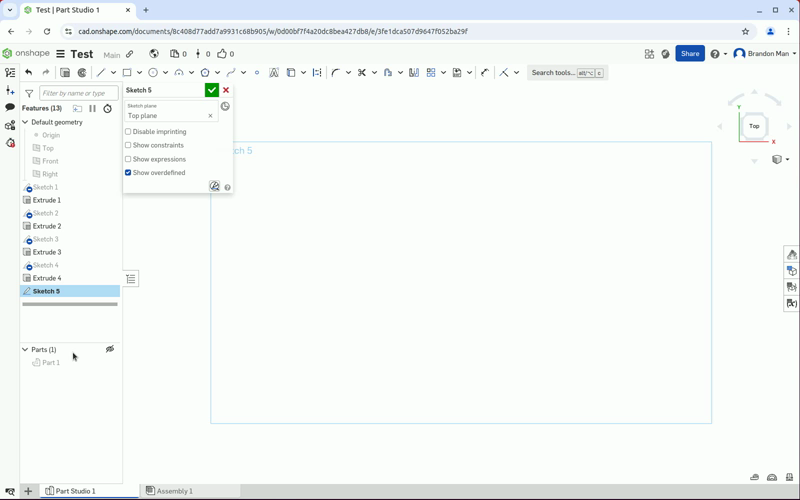
key(c)
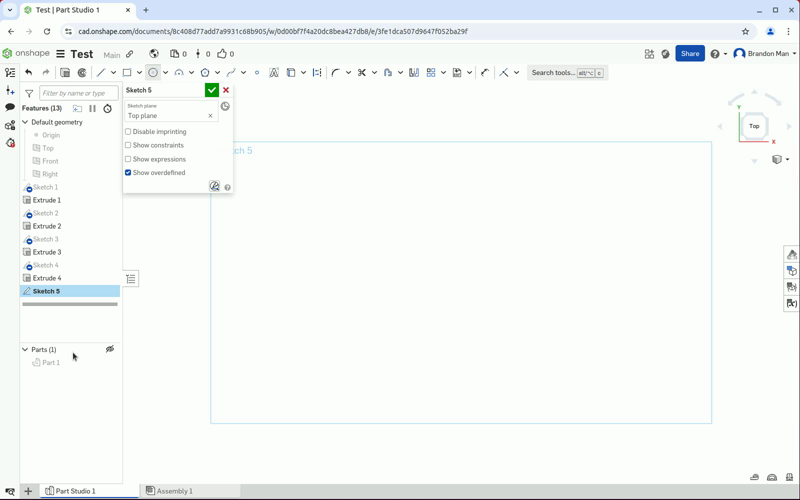
key_down(shift)
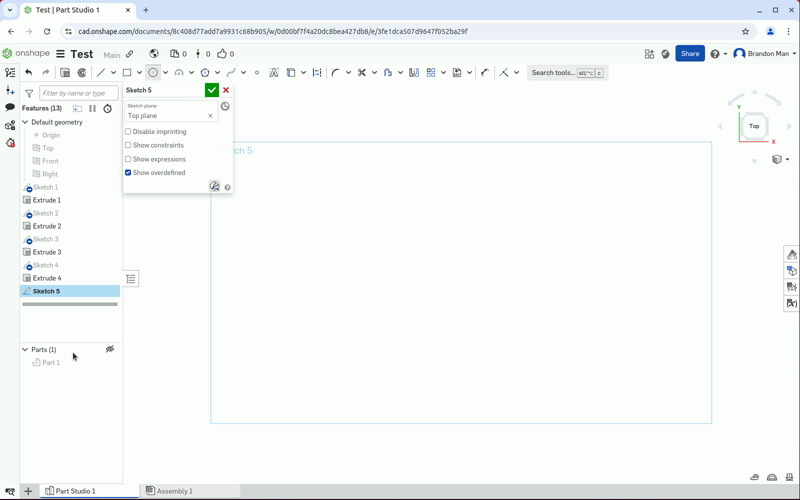
mouse_move(366, 271)
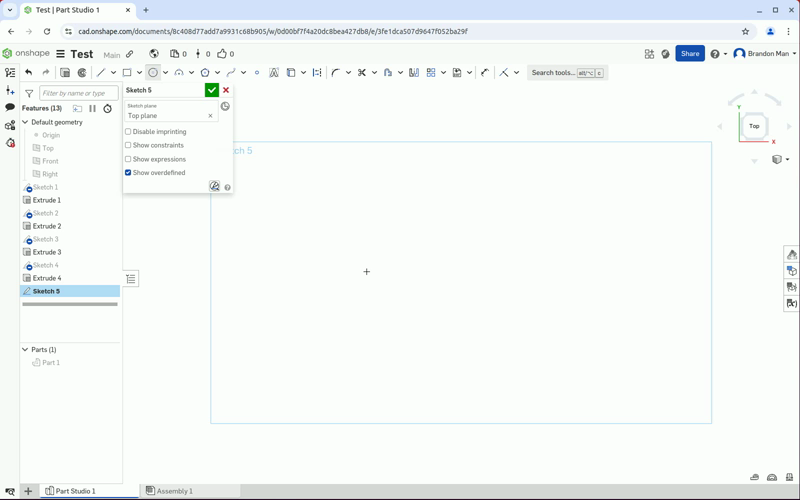
click(366, 271)
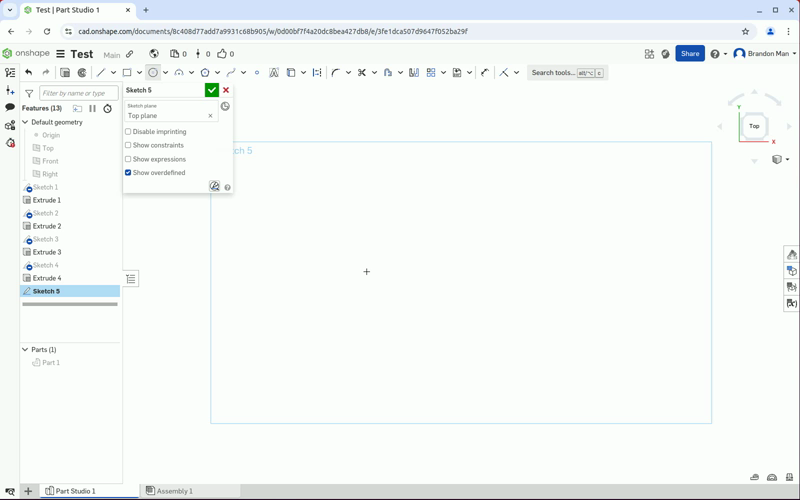
key_up(shift)
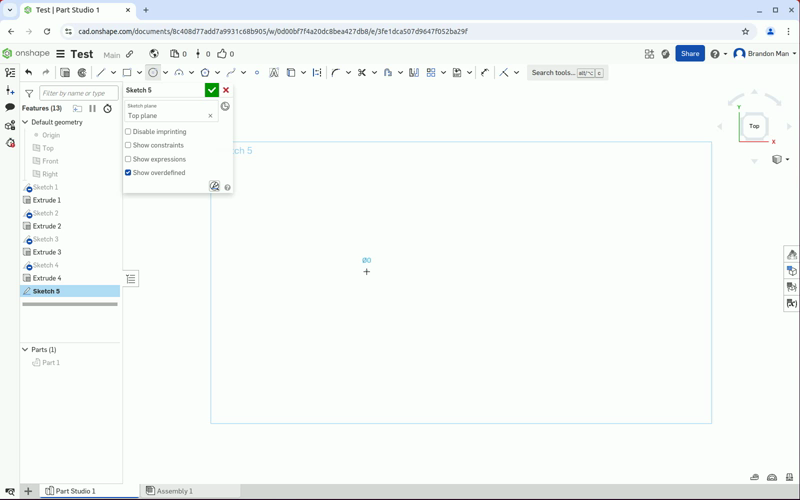
mouse_move(371, 271)
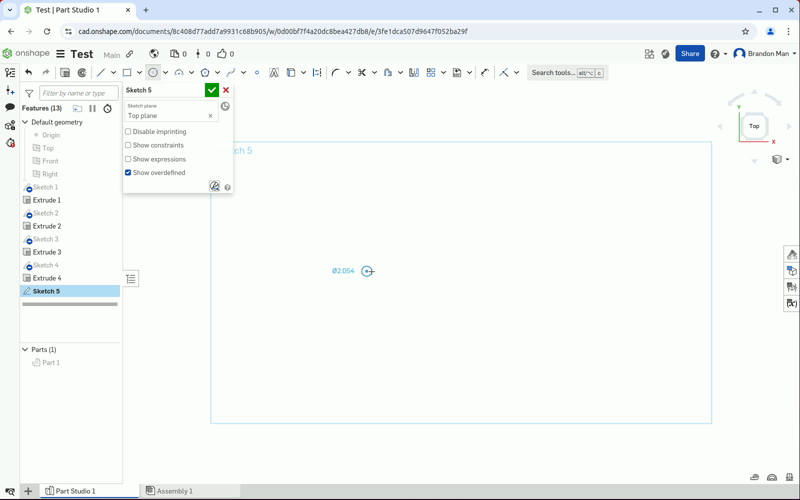
click(371, 271)
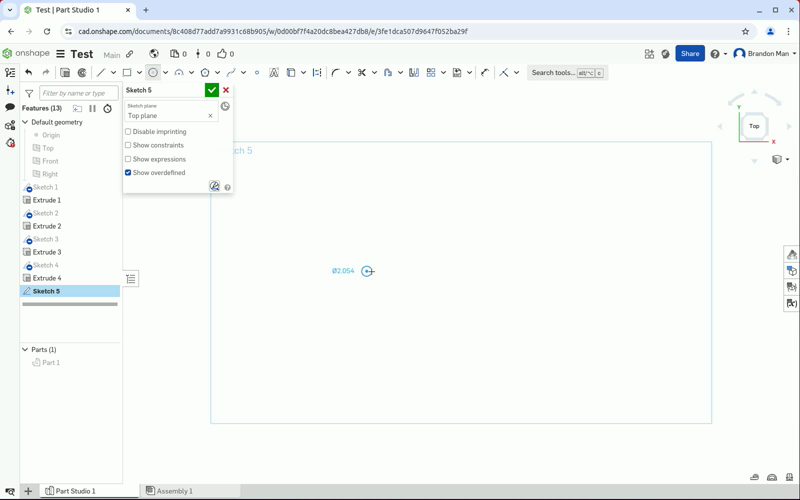
key(esc)
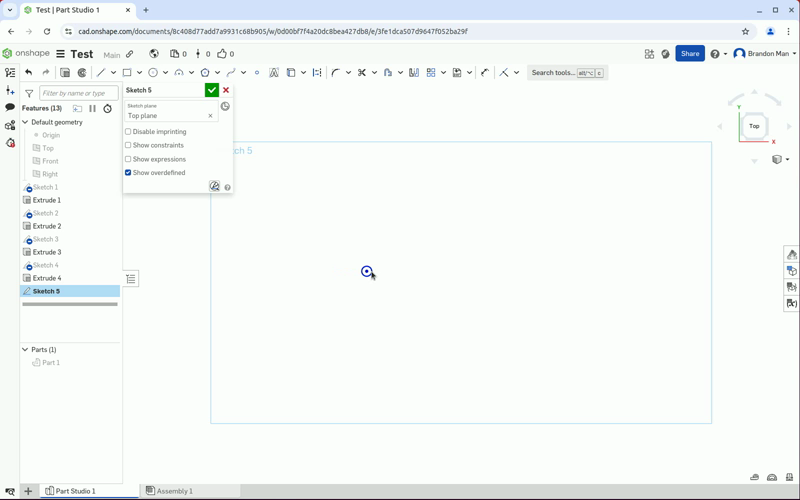
mouse_move(368, 274)
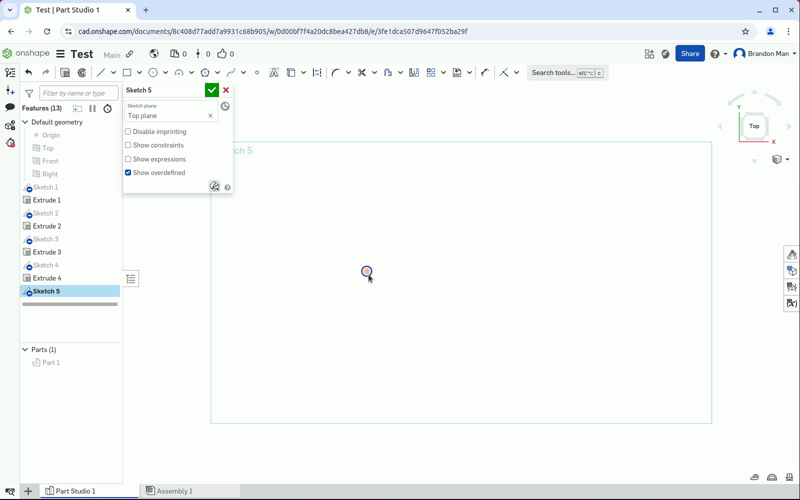
scroll(6)
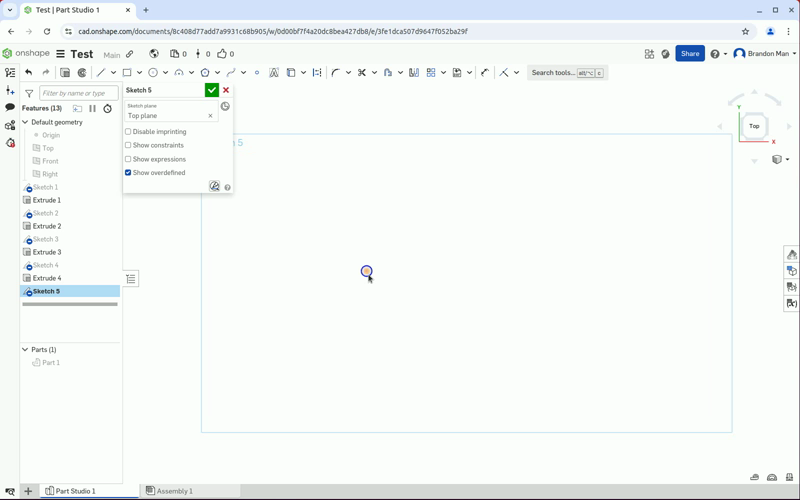
scroll(6)
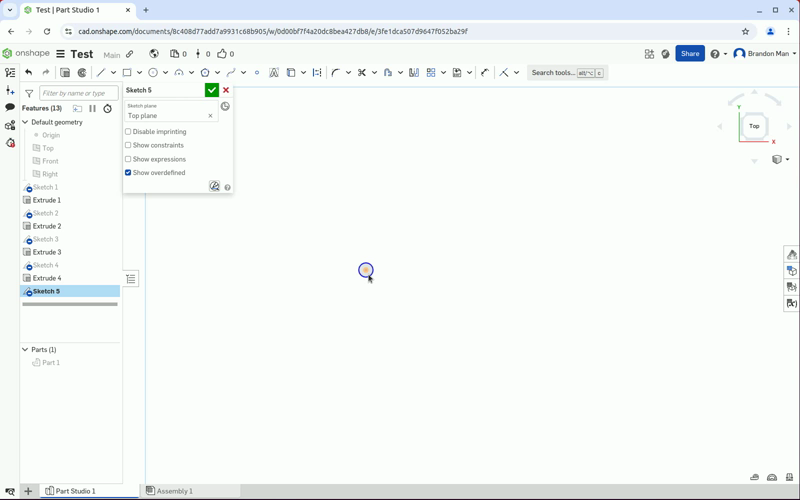
scroll(6)
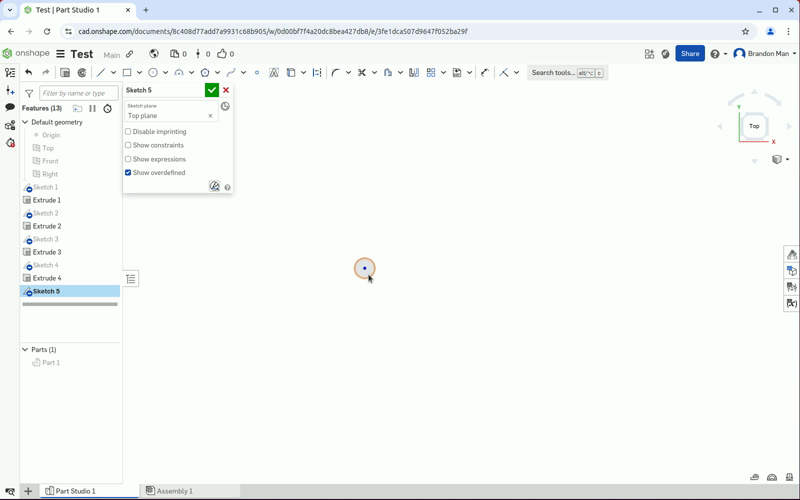
scroll(6)
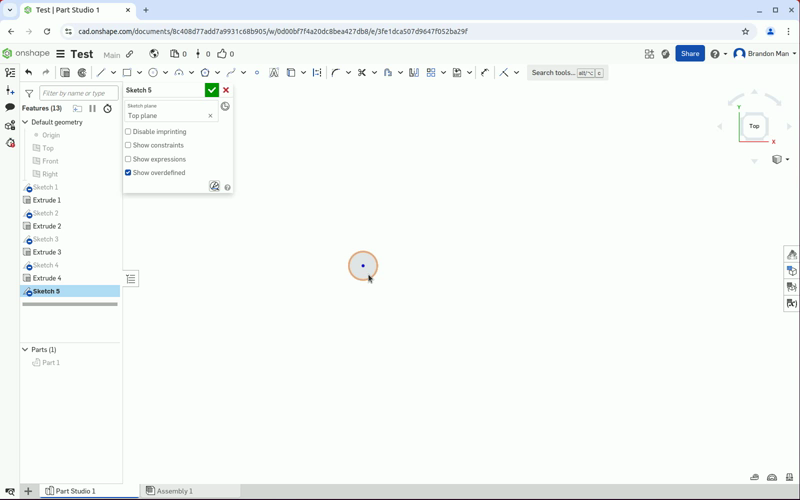
scroll(6)
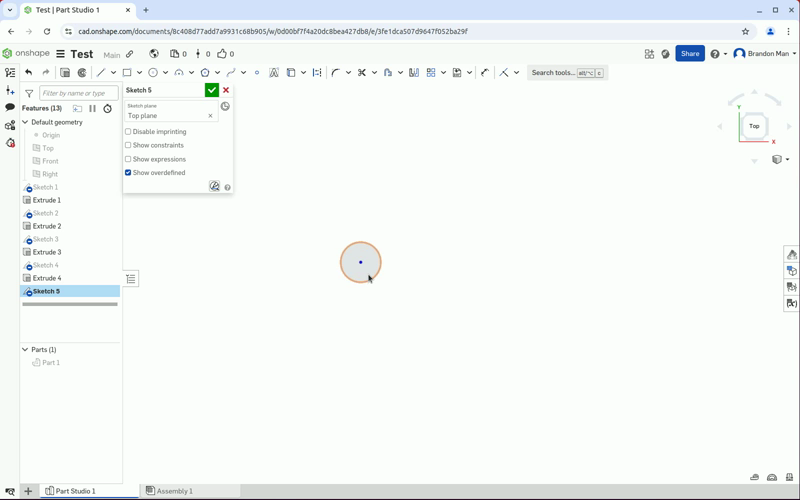
scroll(6)
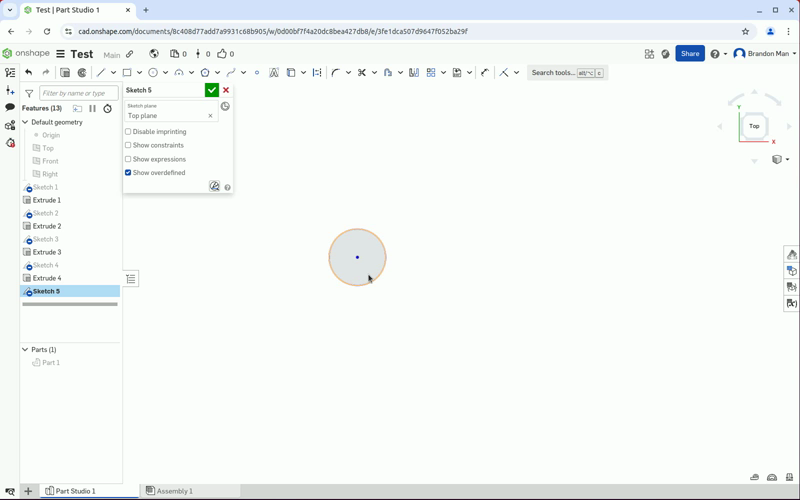
scroll(6)
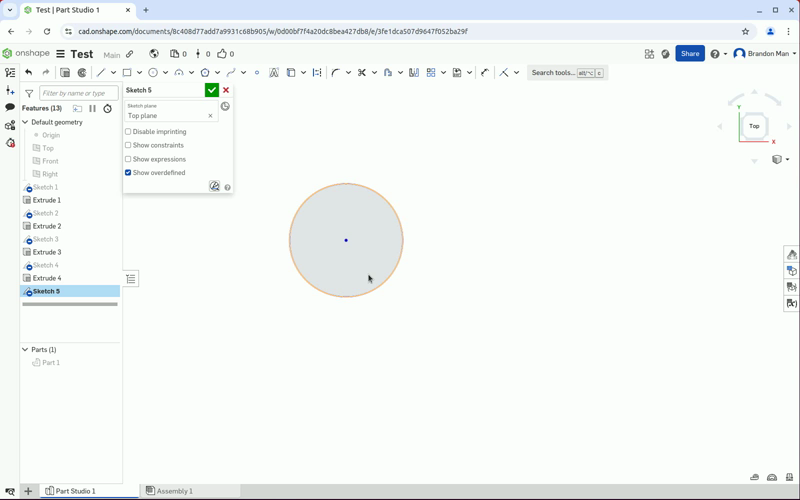
click(368, 274)
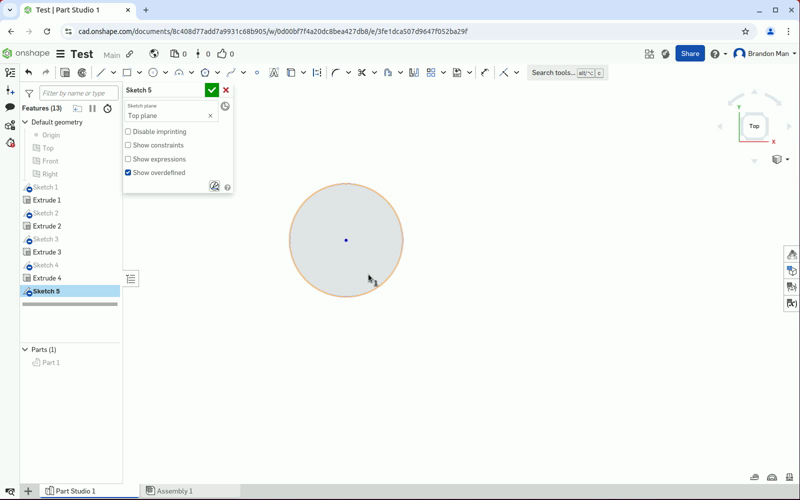
scroll(-6)
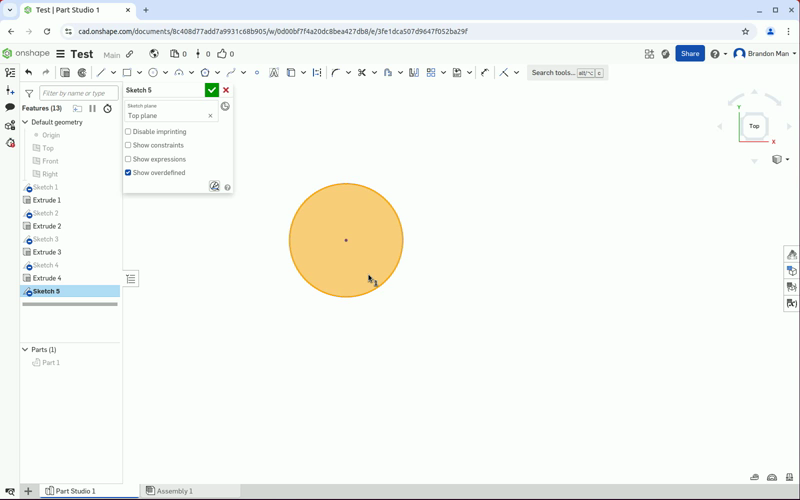
scroll(-6)
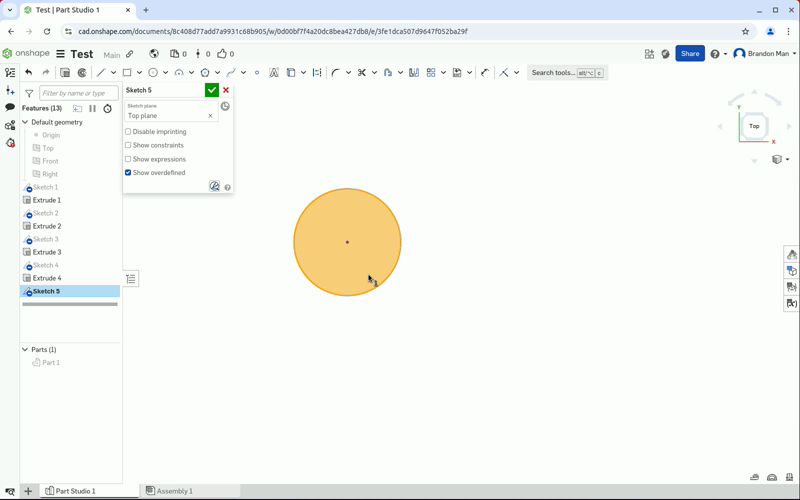
scroll(-6)
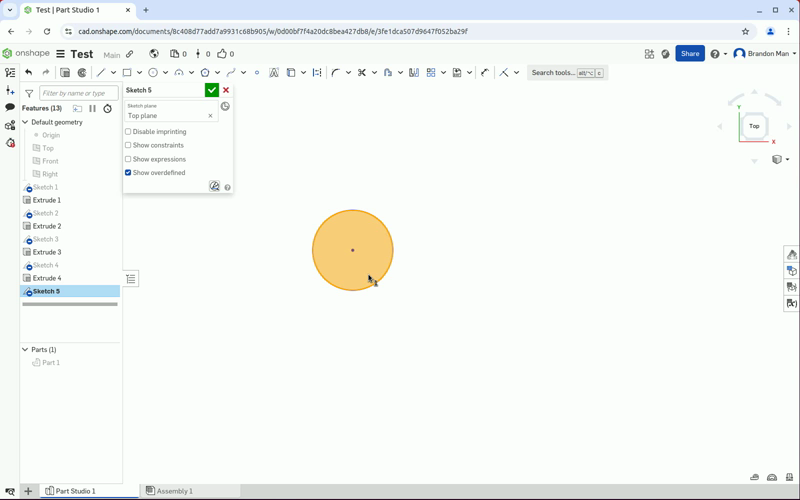
scroll(-6)
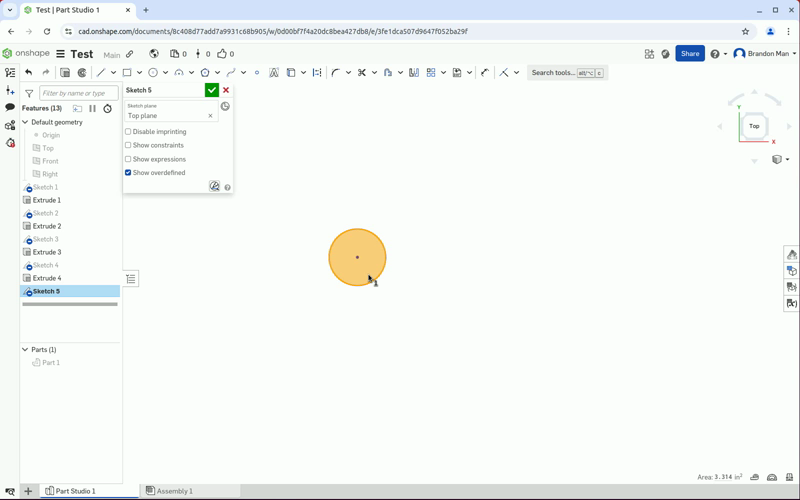
scroll(-6)
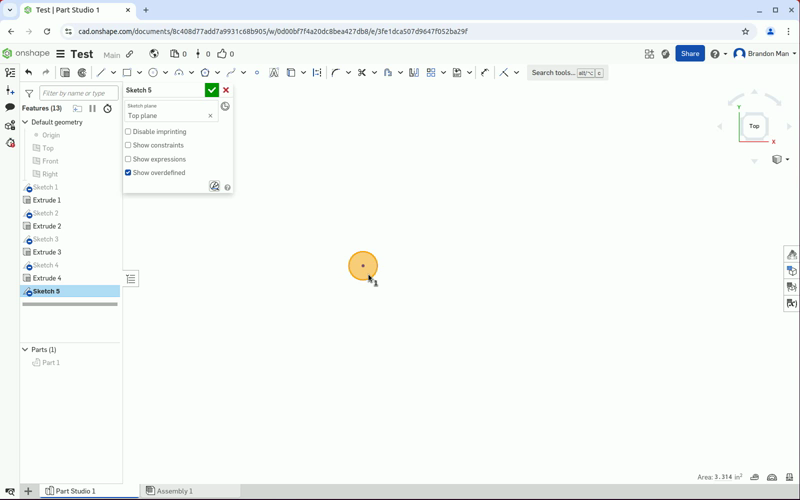
scroll(-6)
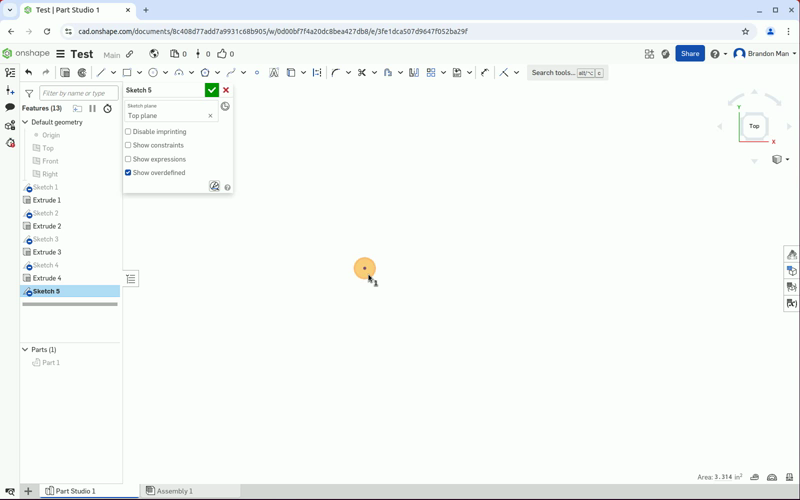
scroll(-6)
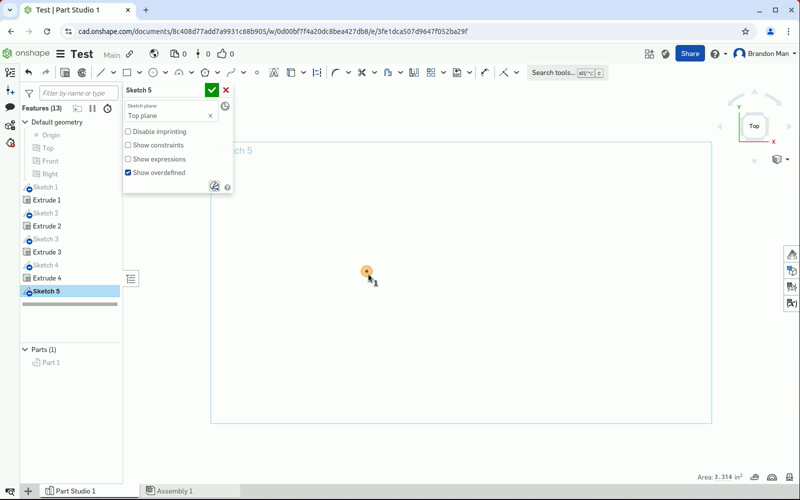
mouse_move(73, 352)
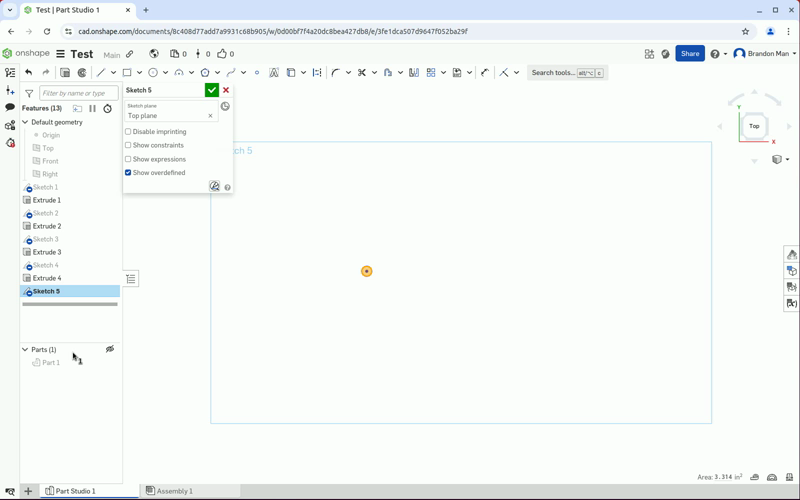
key(shift+y)
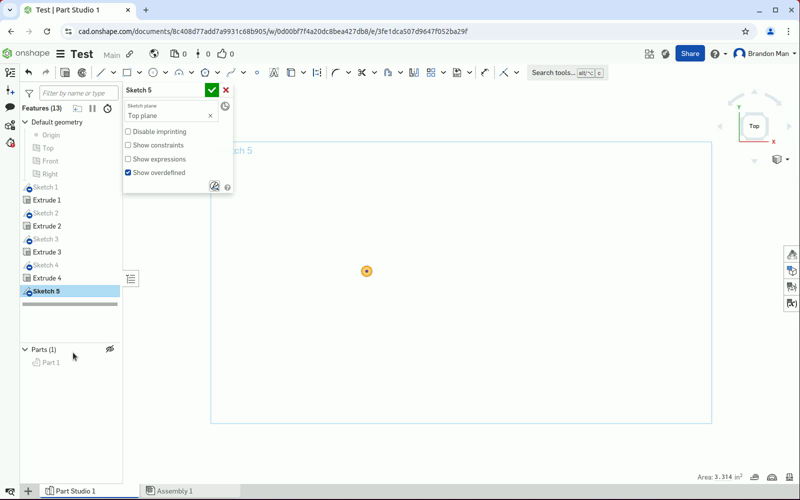
key(shift+e)
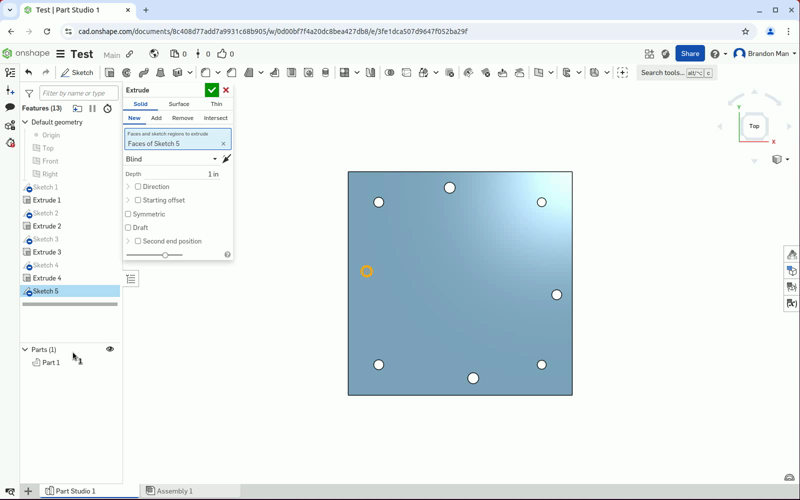
mouse_move(143, 106)
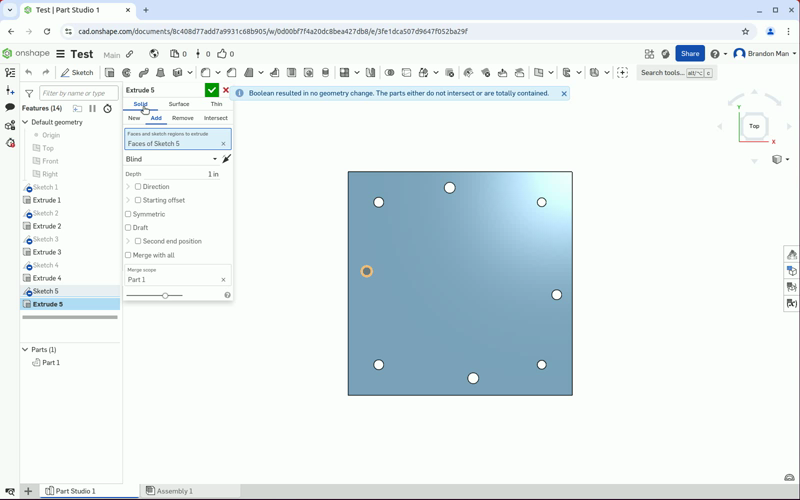
click(143, 106)
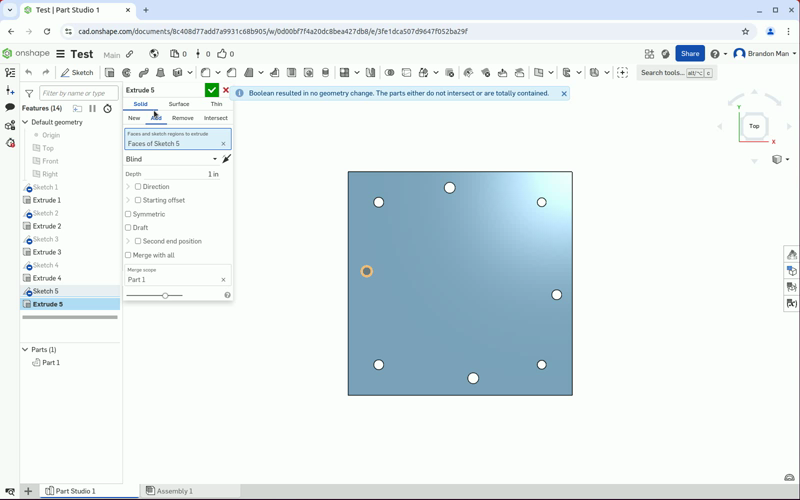
mouse_move(186, 120)
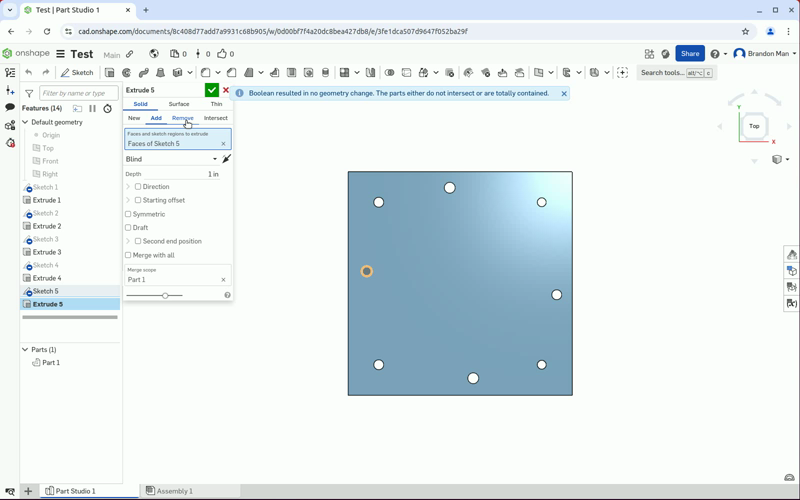
click(186, 120)
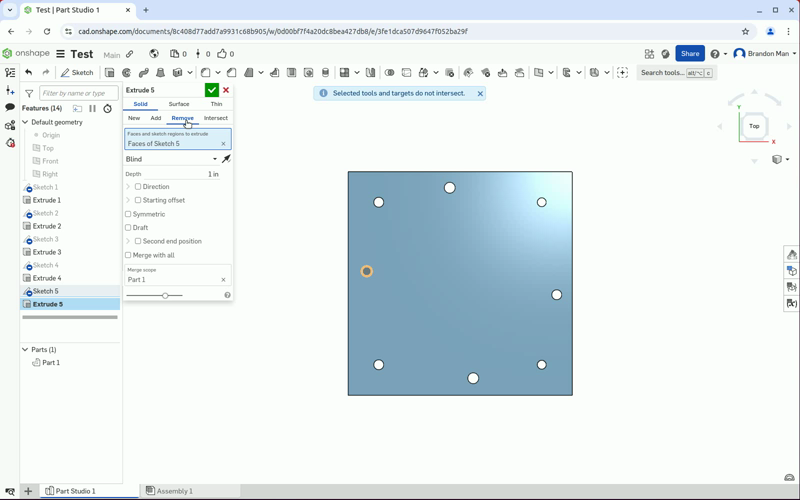
key(tab, 4)
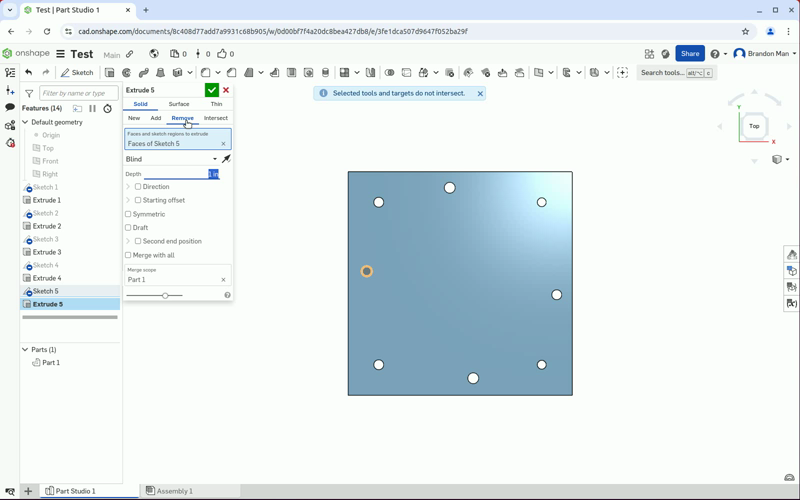
text(-5.536)
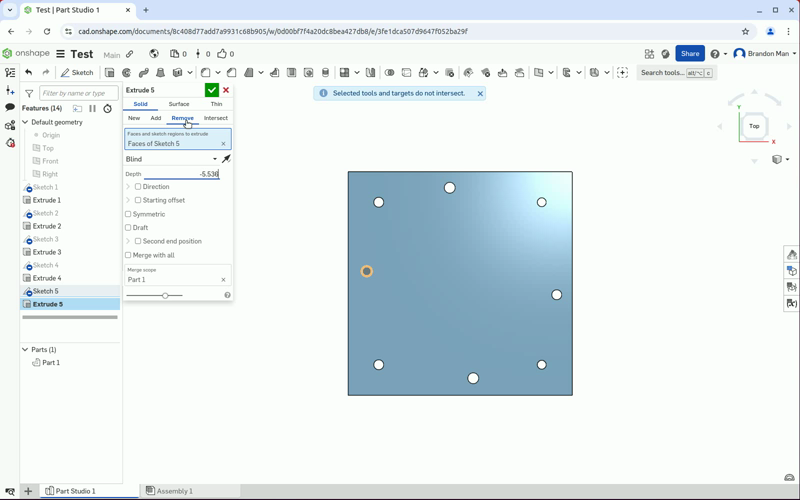
key(tab, 6)
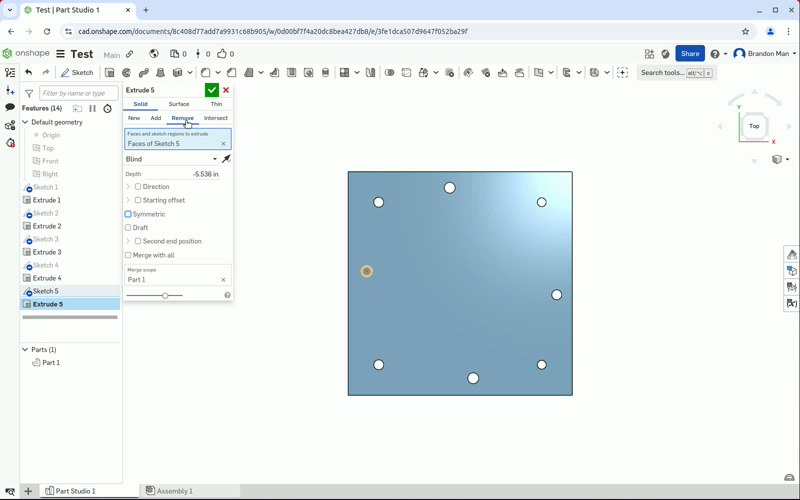
key(space)
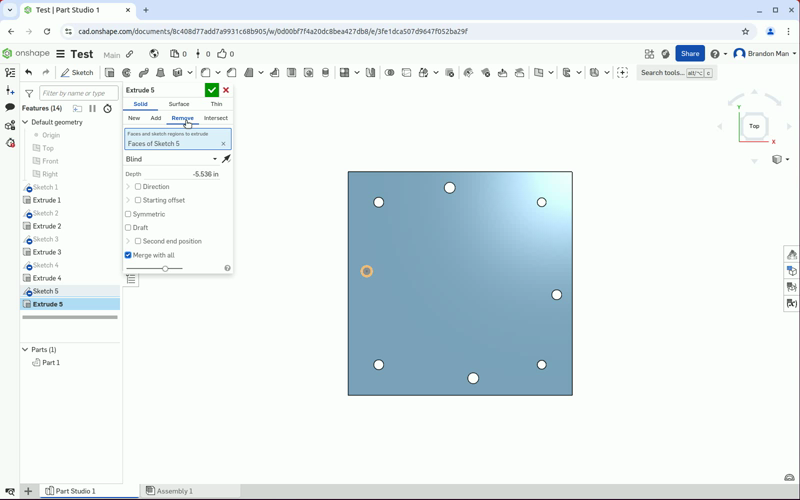
key(enter)
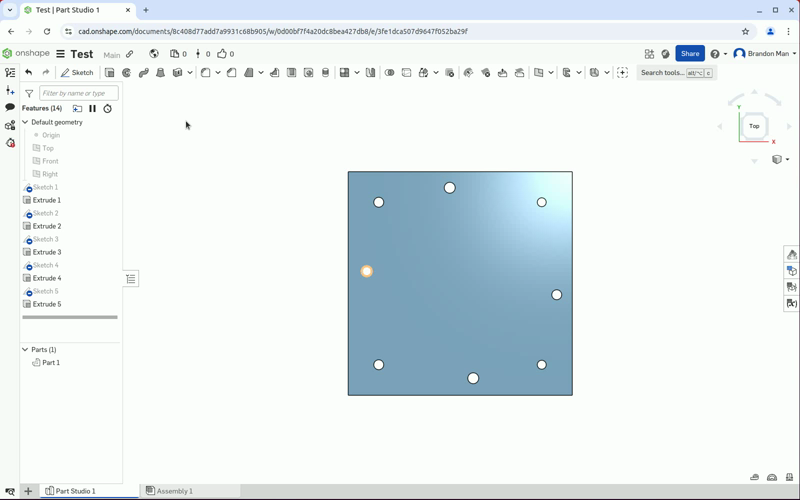
key(shift+h)
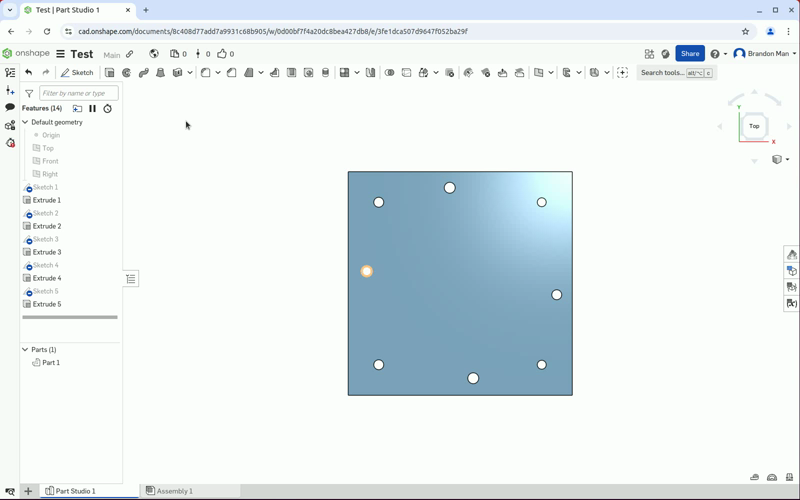
key(shift+h)
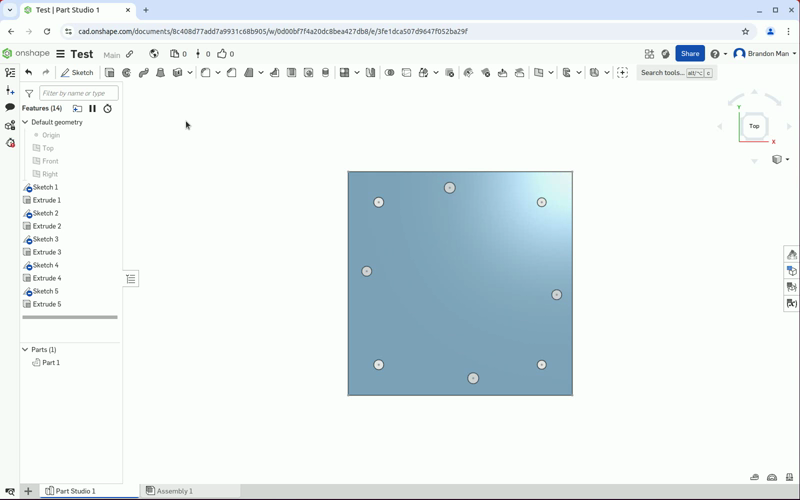
key(shift+7)
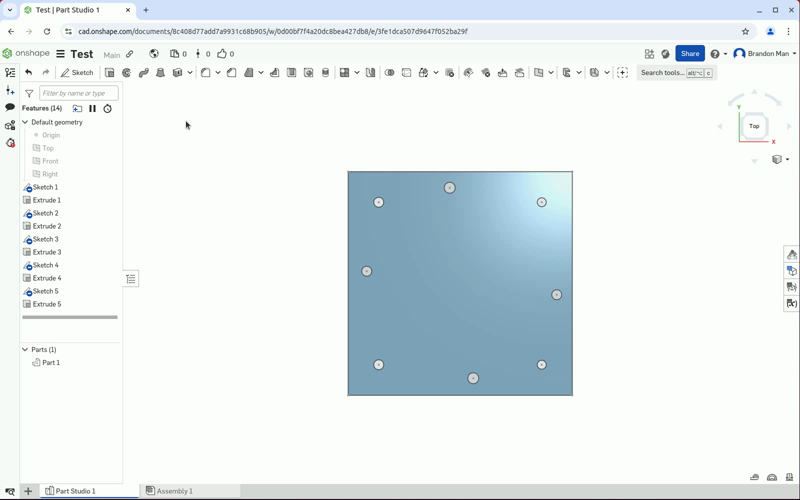
key(up, 3)
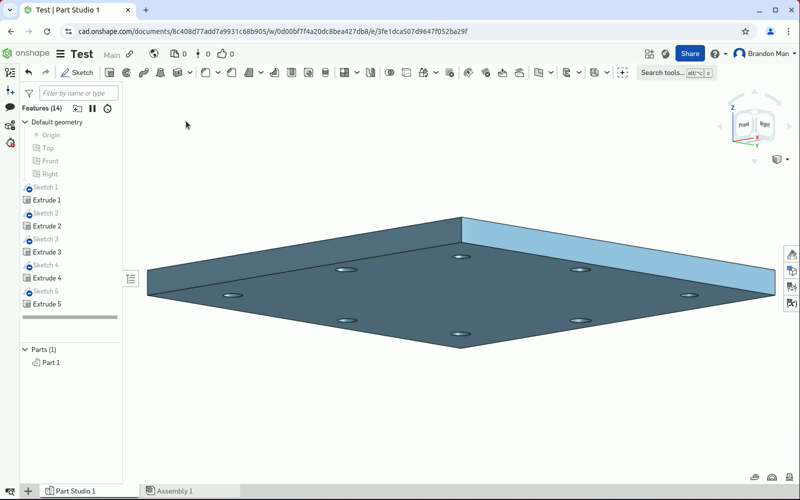
key(left, 3)
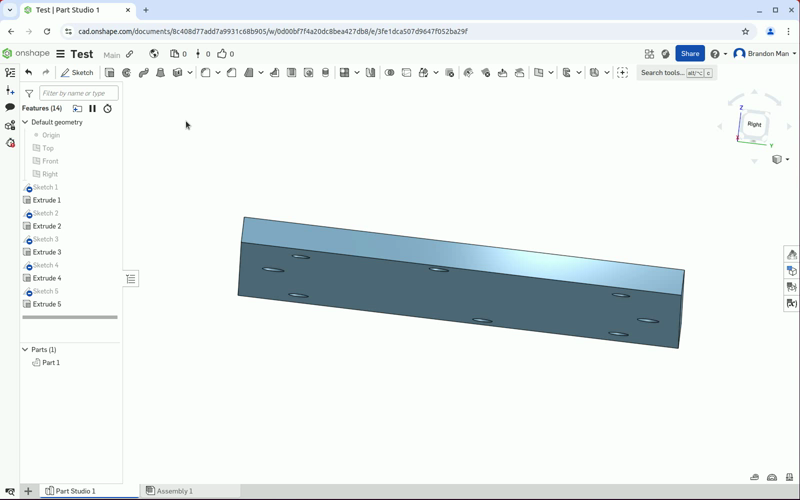
key(right, 3)
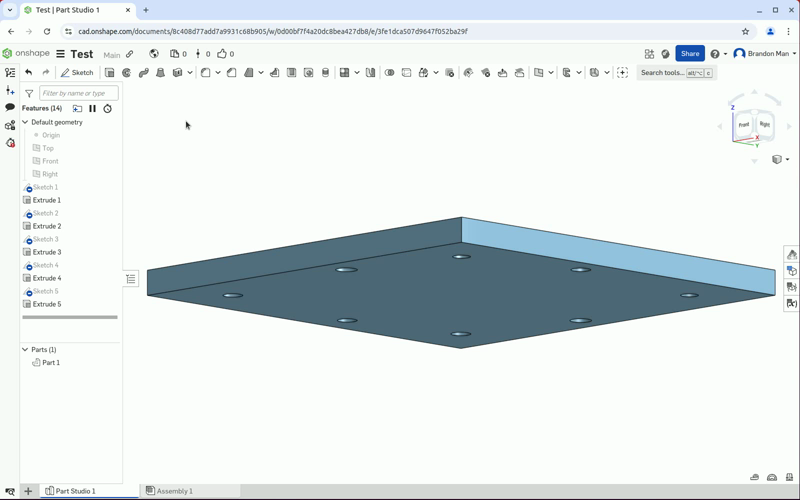
key(down, 3)
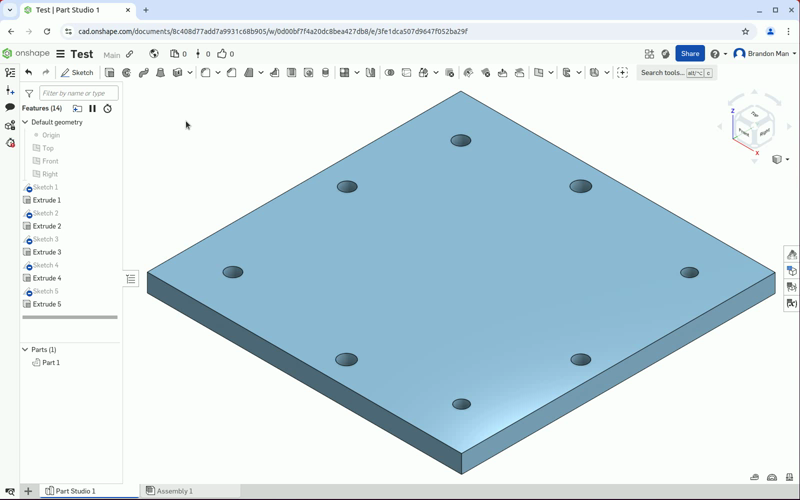
mouse_move(73, 189)
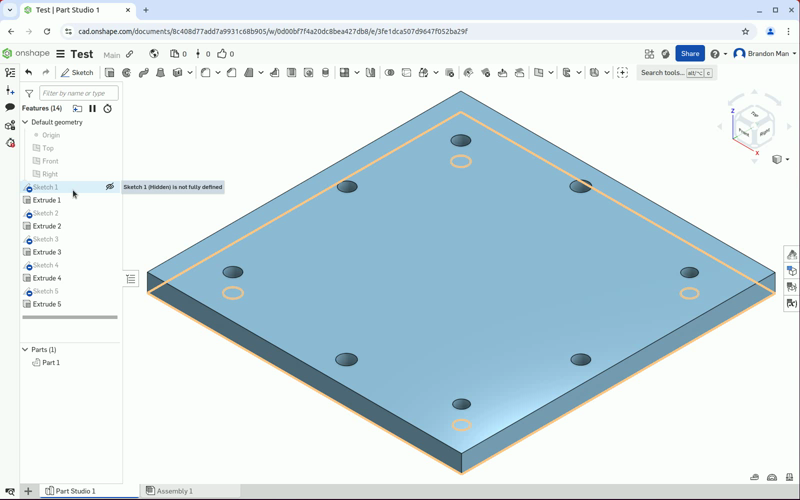
click(73, 189)